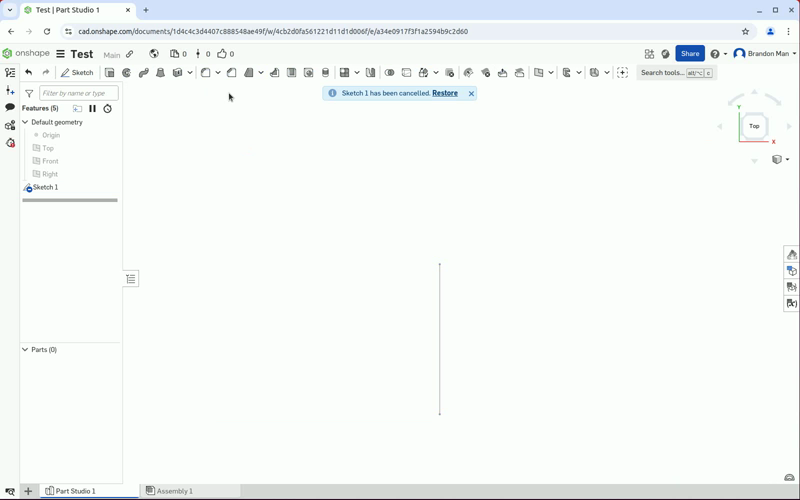
key(shift+h)
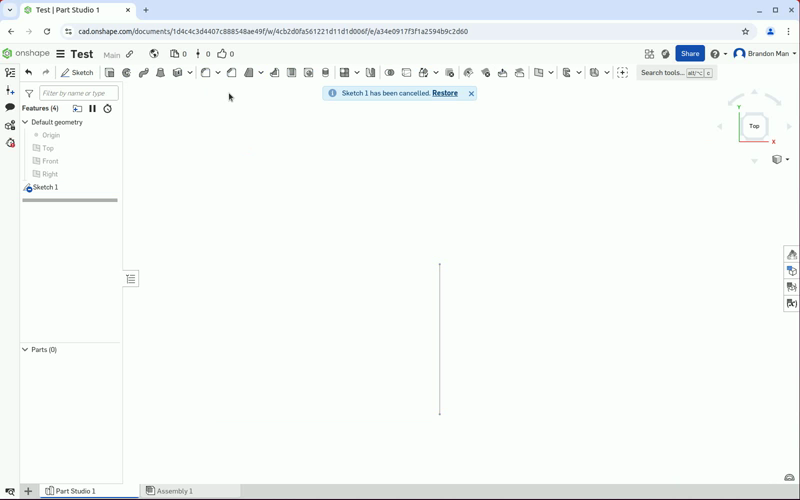
key(shift+s)
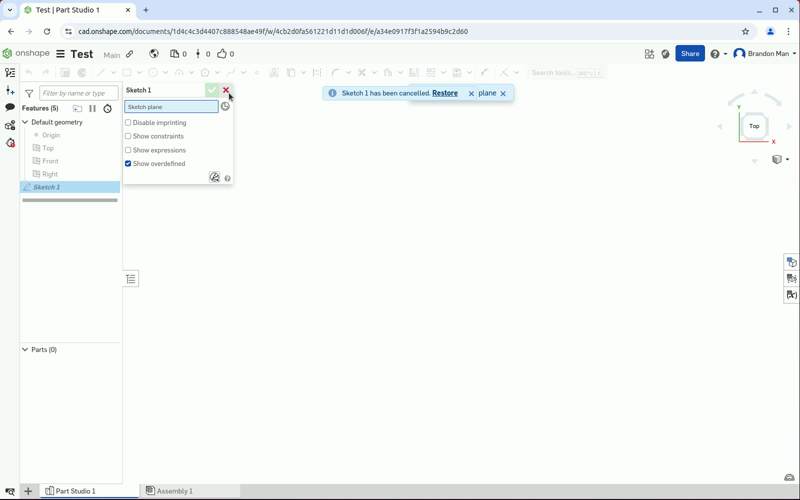
mouse_move(73, 150)
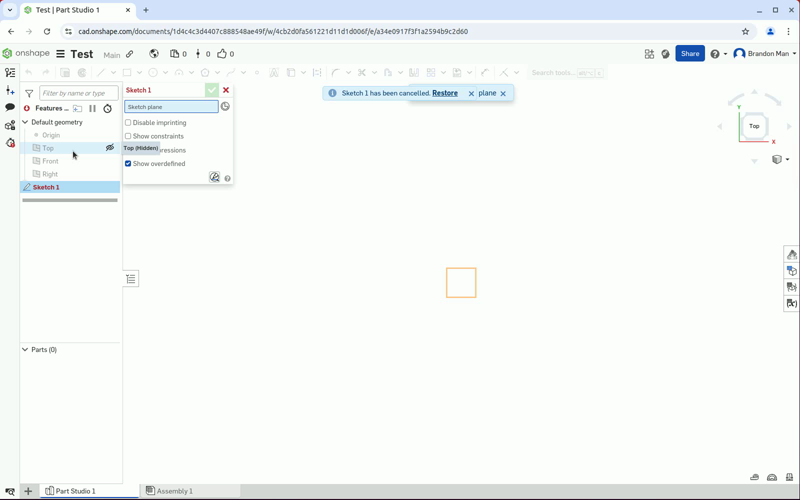
click(73, 150)
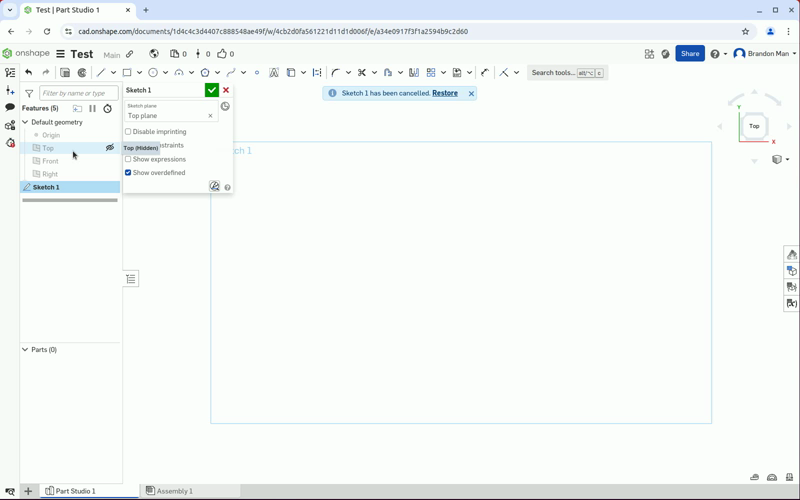
mouse_move(73, 352)
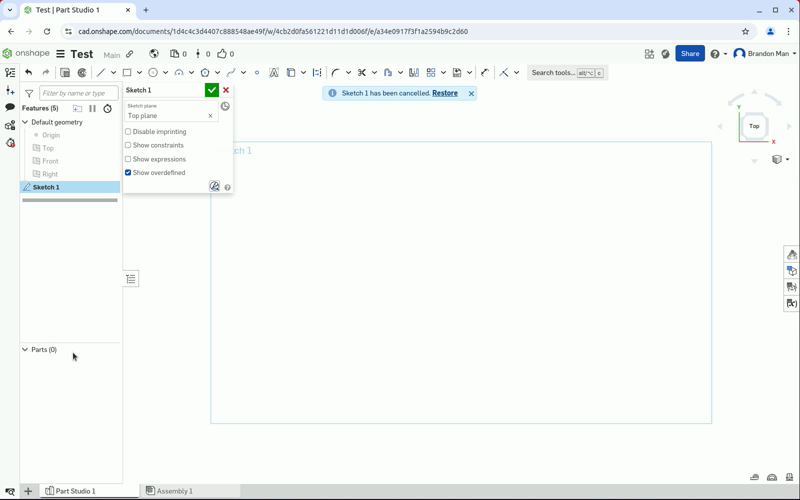
key(y)
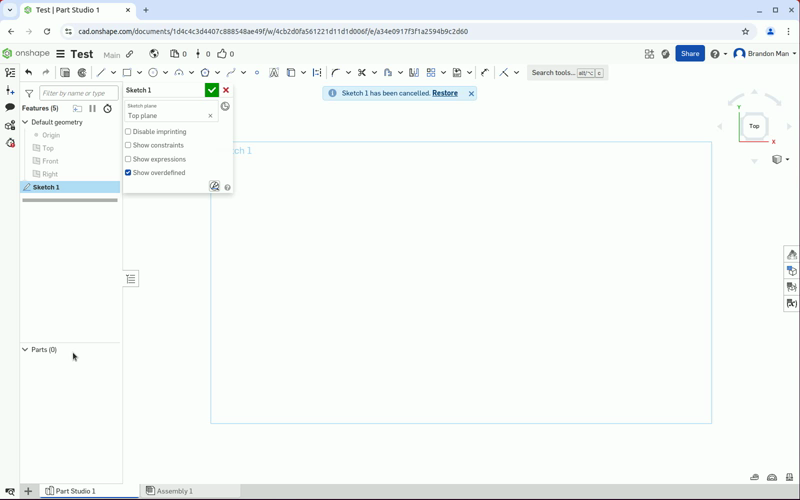
key(l)
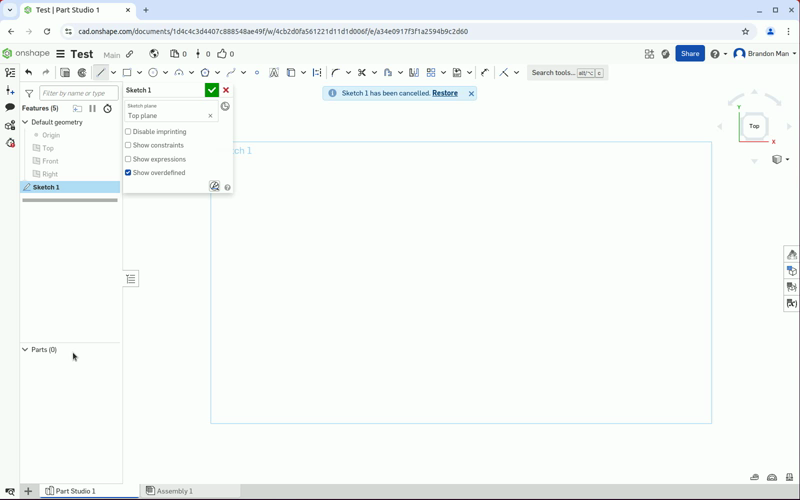
key_down(shift)
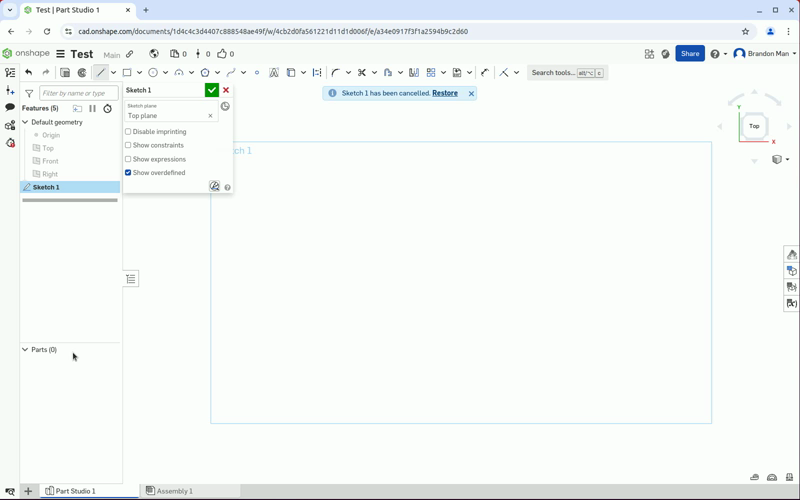
mouse_move(348, 282)
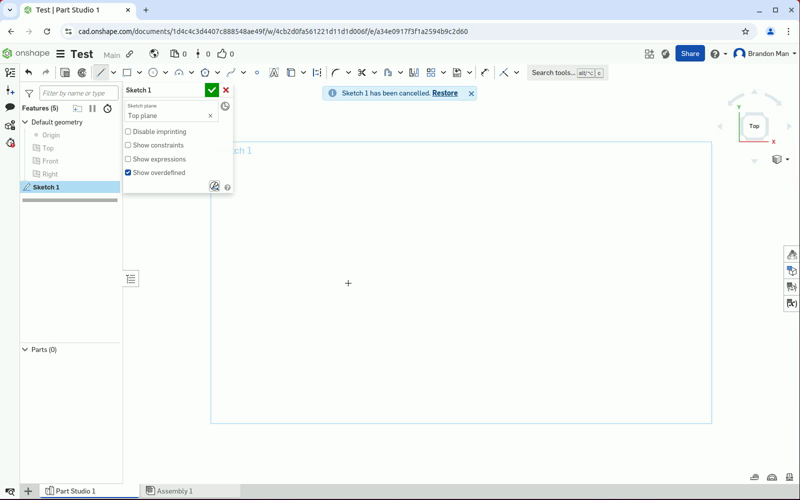
click(348, 282)
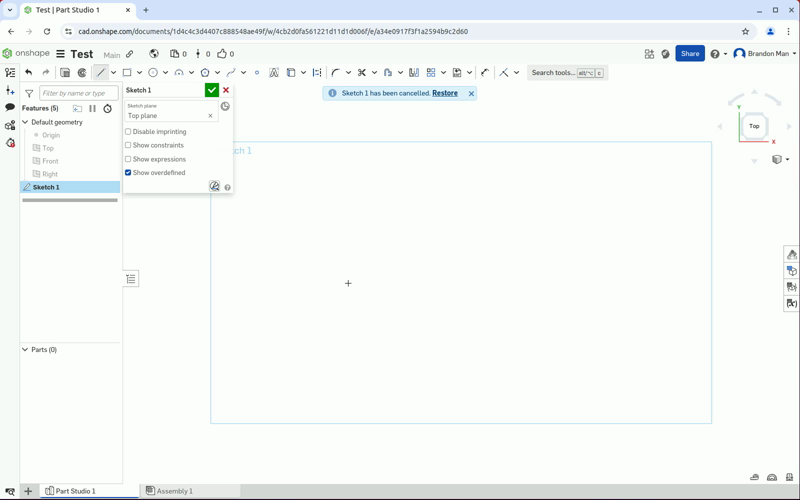
key_up(shift)
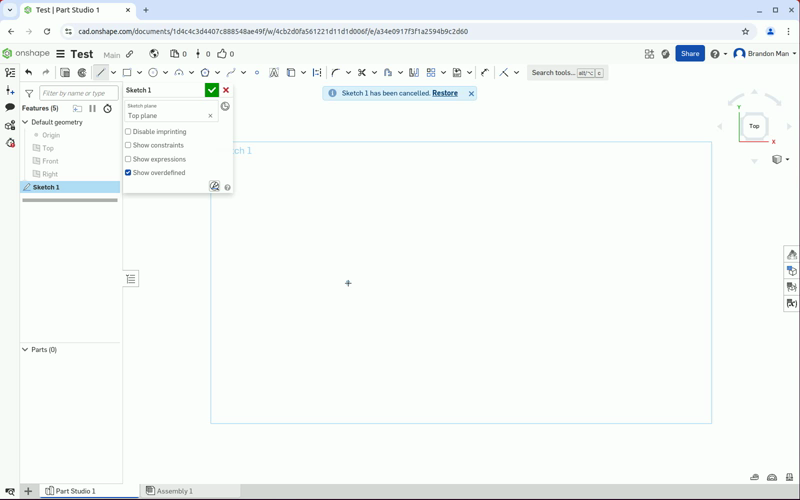
key_down(shift)
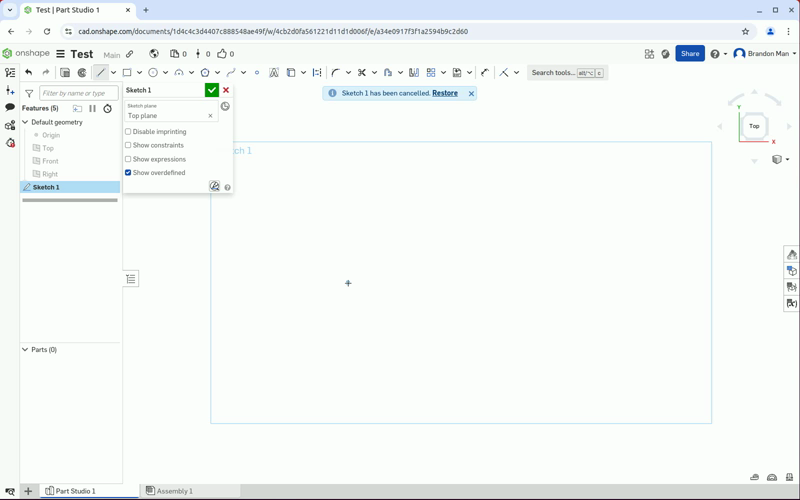
mouse_move(460, 282)
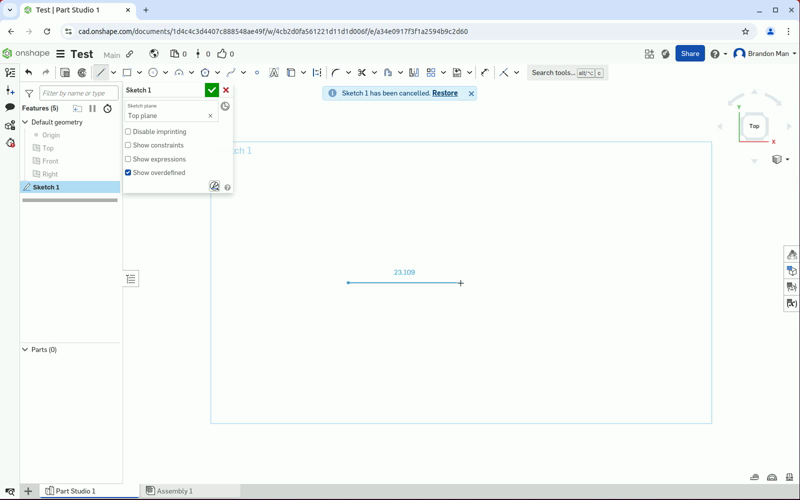
click(460, 282)
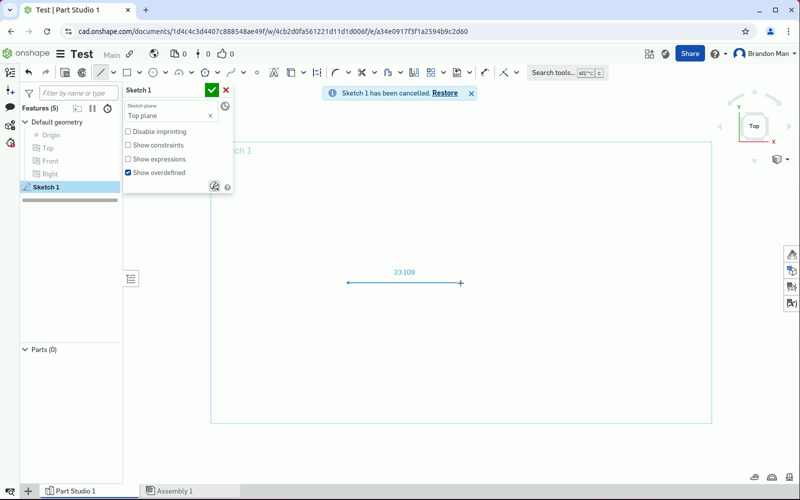
key_up(shift)
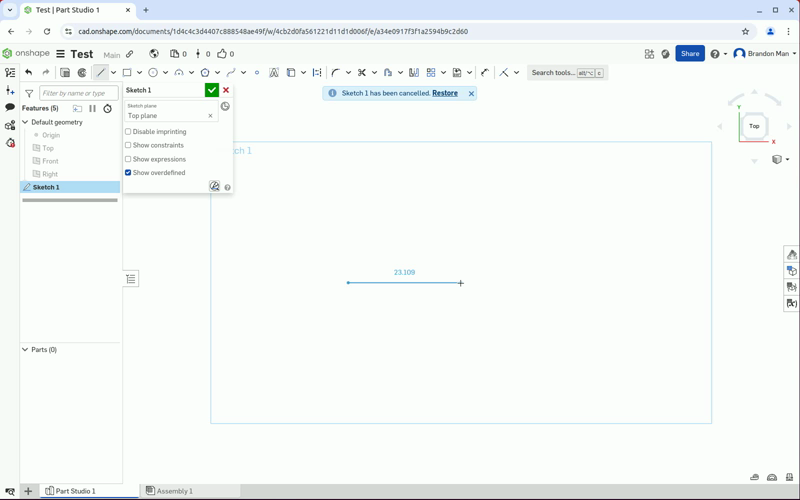
key_down(shift)
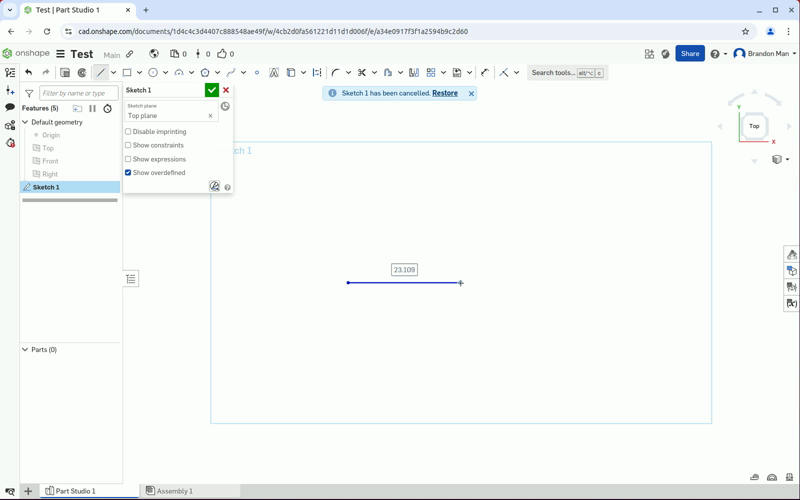
mouse_move(490, 282)
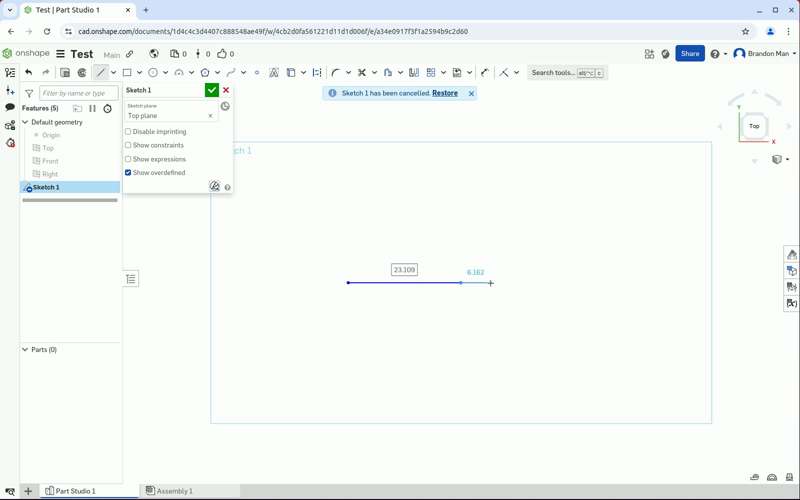
mouse_move(460, 250)
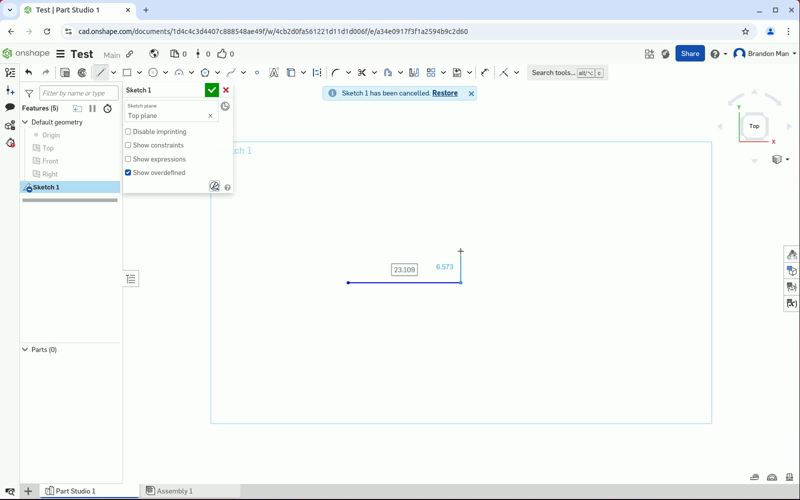
click(460, 250)
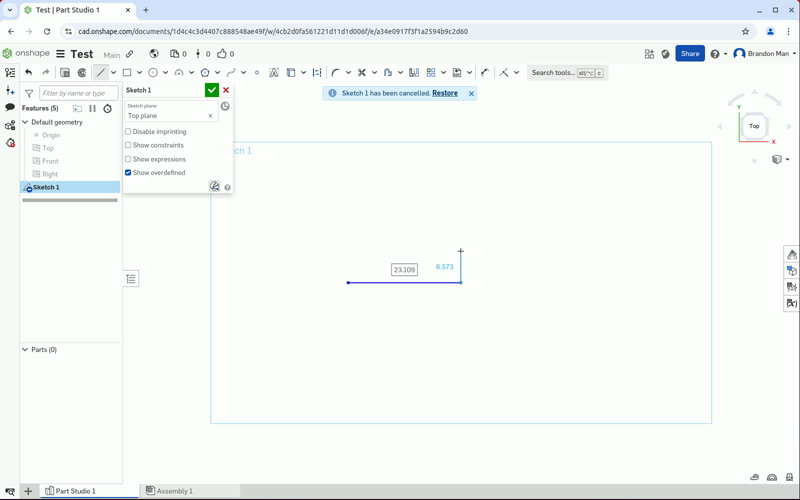
key_up(shift)
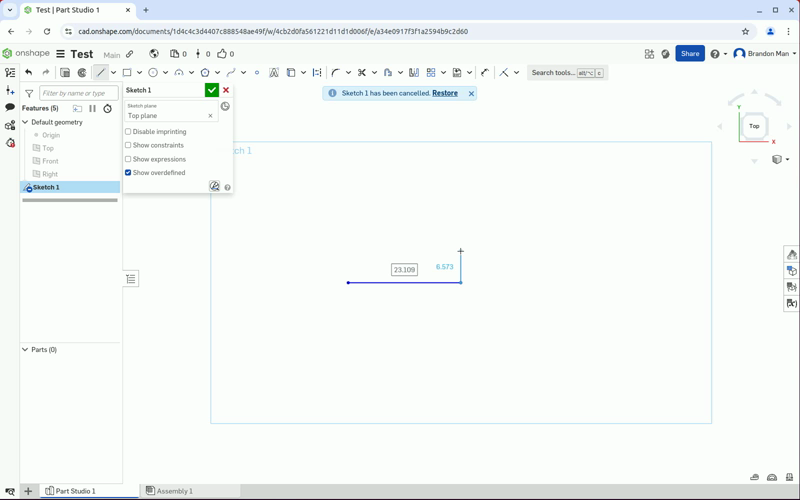
key_down(shift)
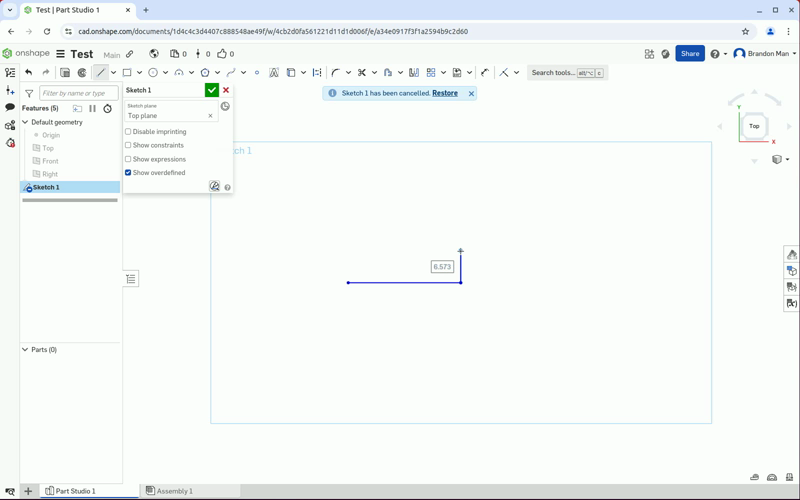
mouse_move(348, 250)
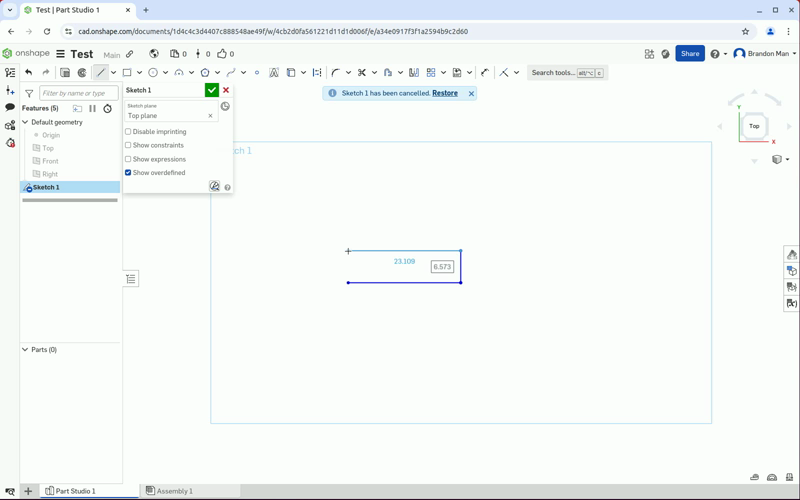
click(348, 250)
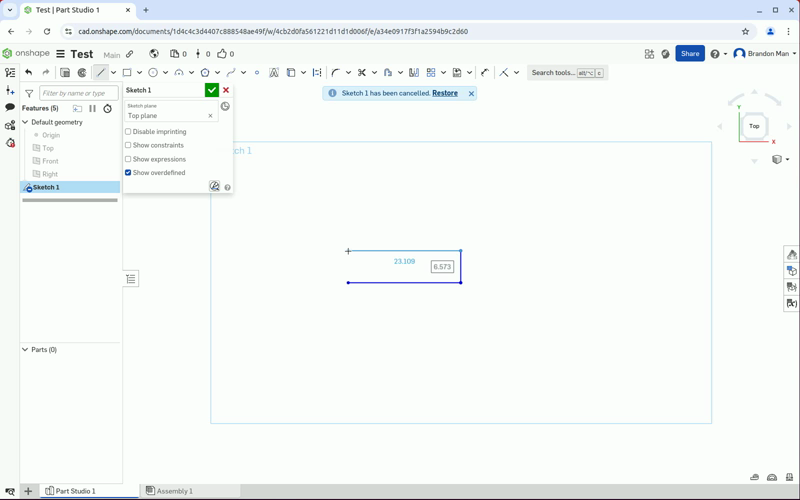
key_up(shift)
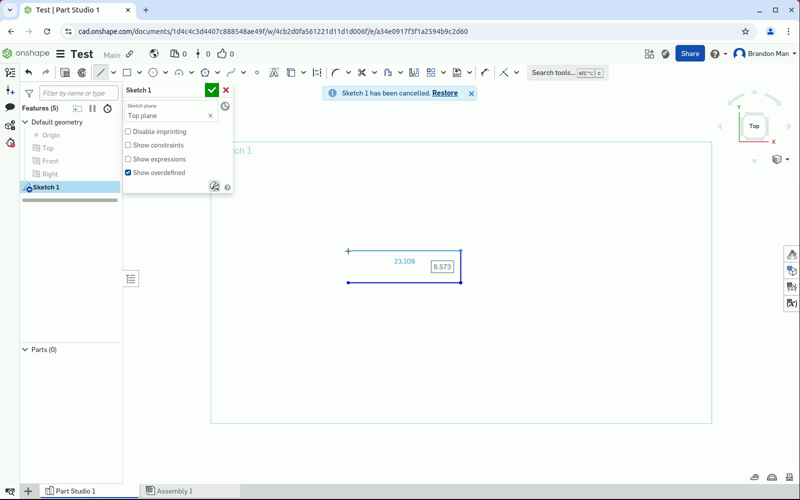
mouse_move(378, 250)
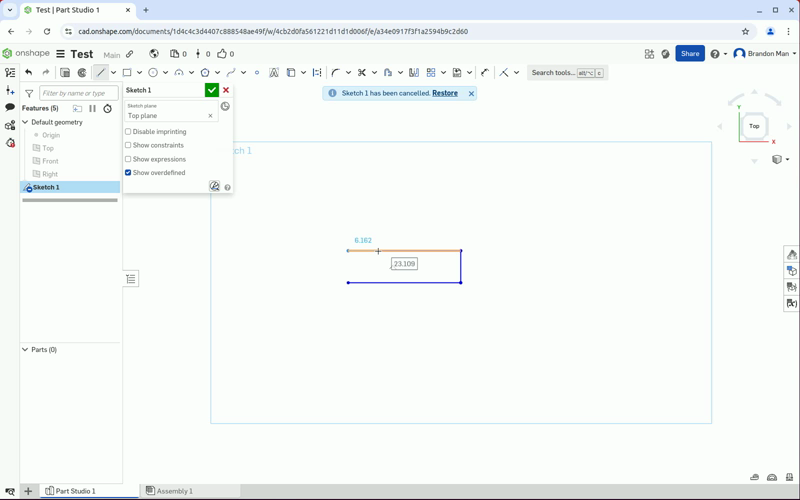
key_down(shift)
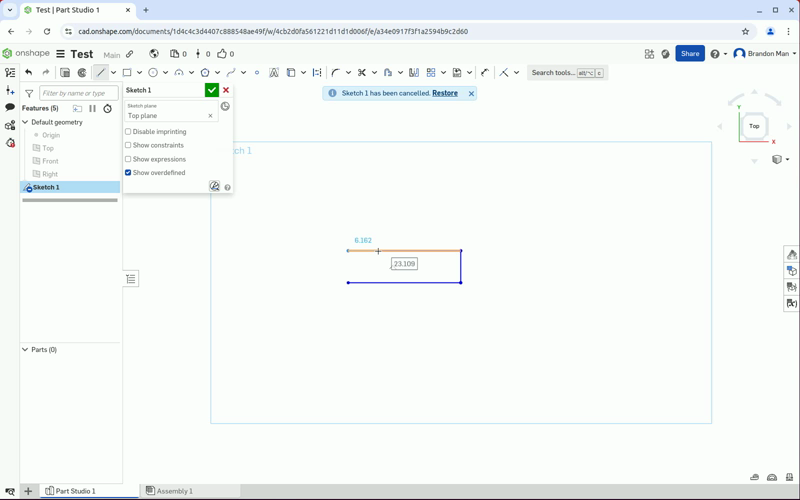
mouse_move(348, 282)
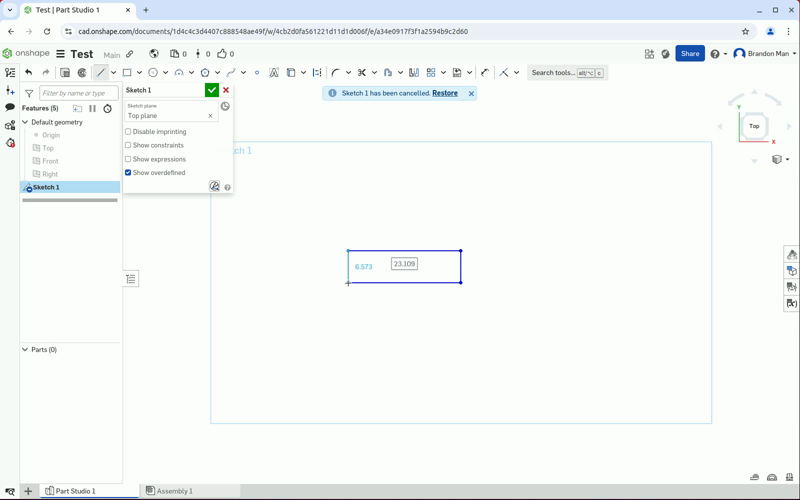
key_up(shift)
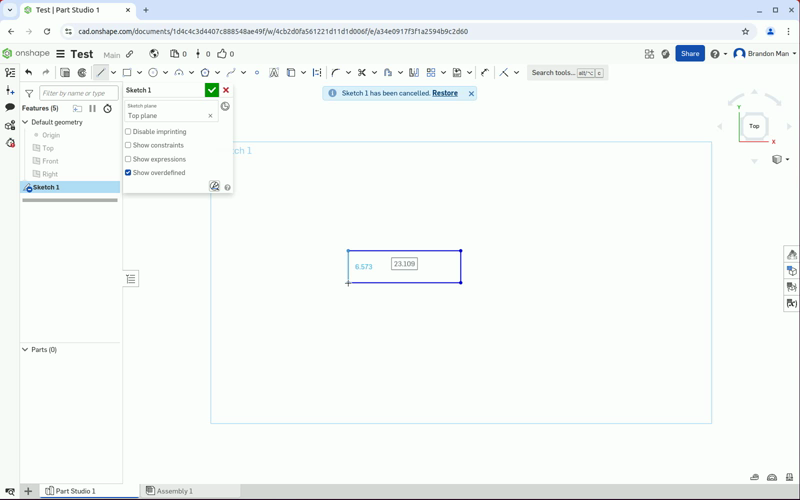
click(348, 282)
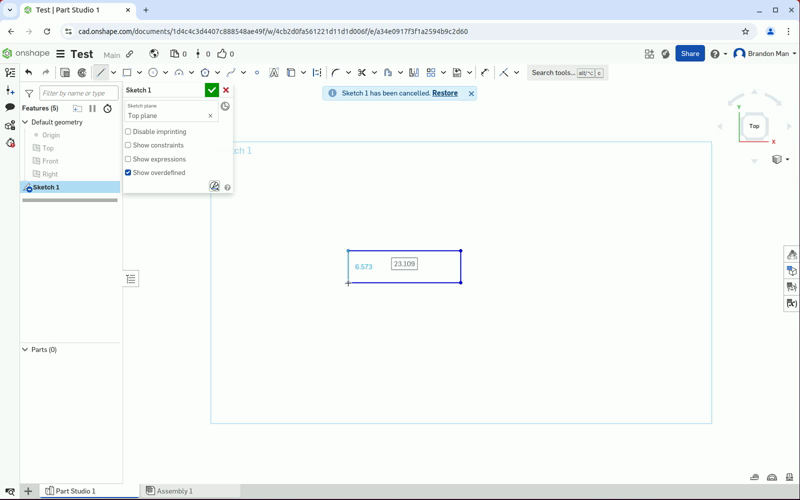
key(esc)
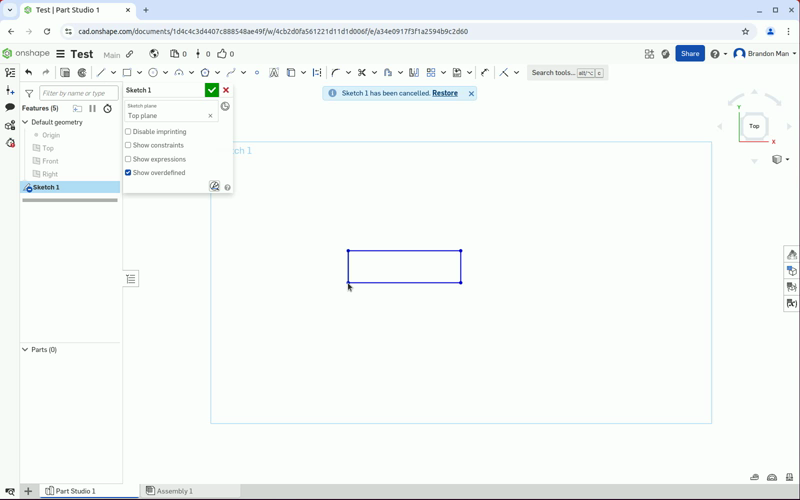
mouse_move(439, 262)
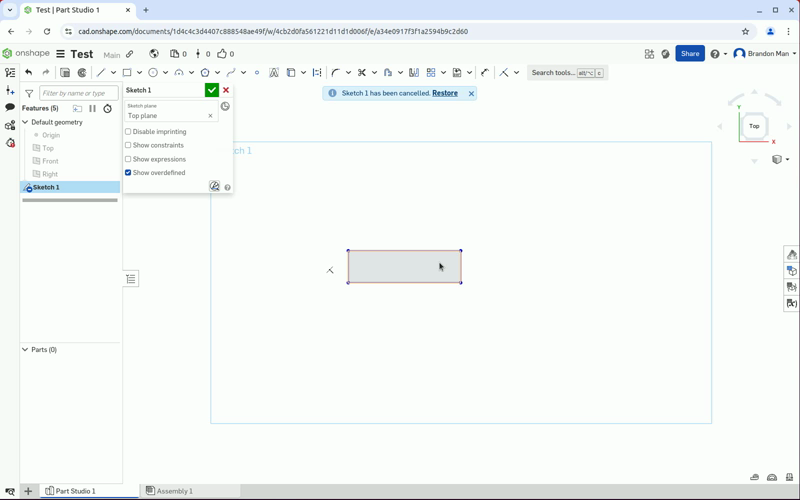
click(439, 262)
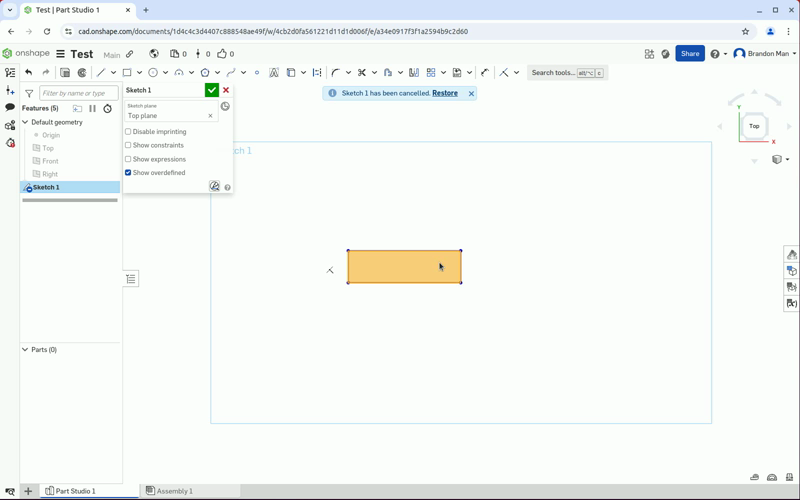
mouse_move(73, 352)
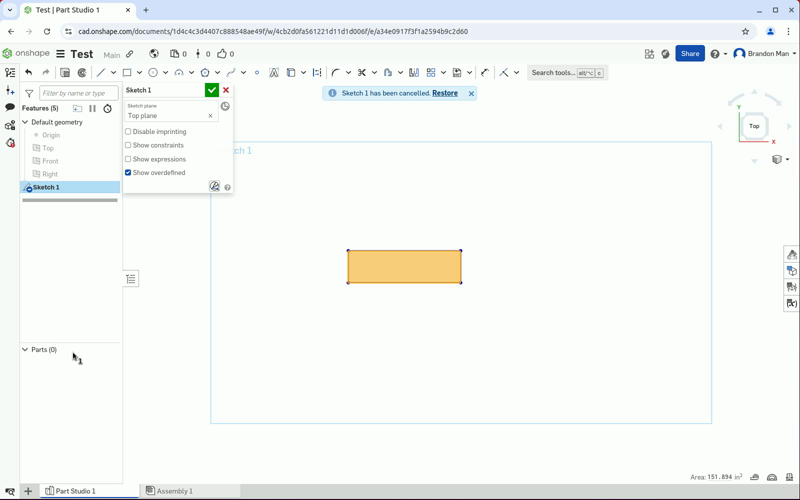
key(shift+y)
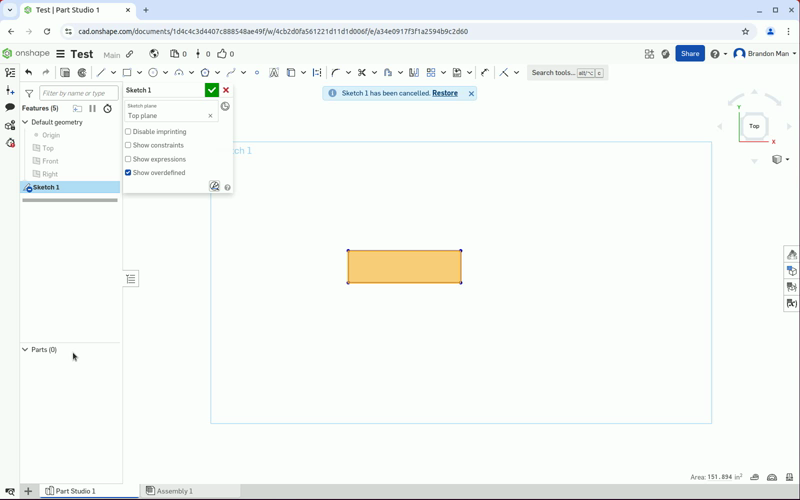
key(shift+e)
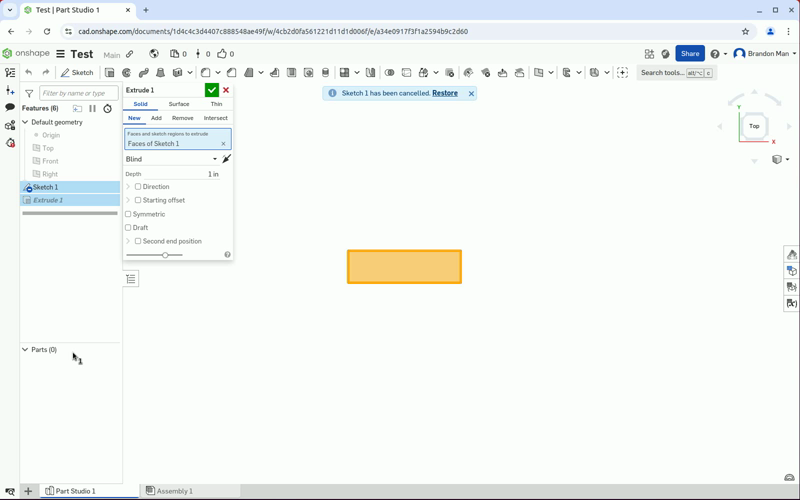
mouse_move(143, 106)
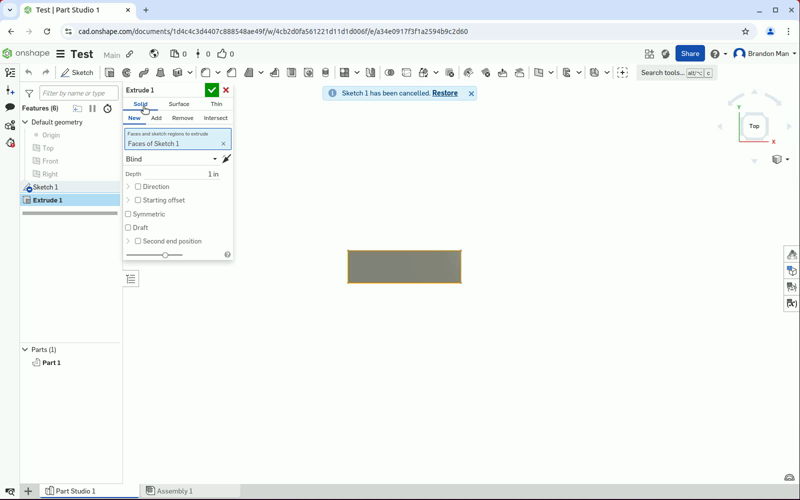
click(143, 106)
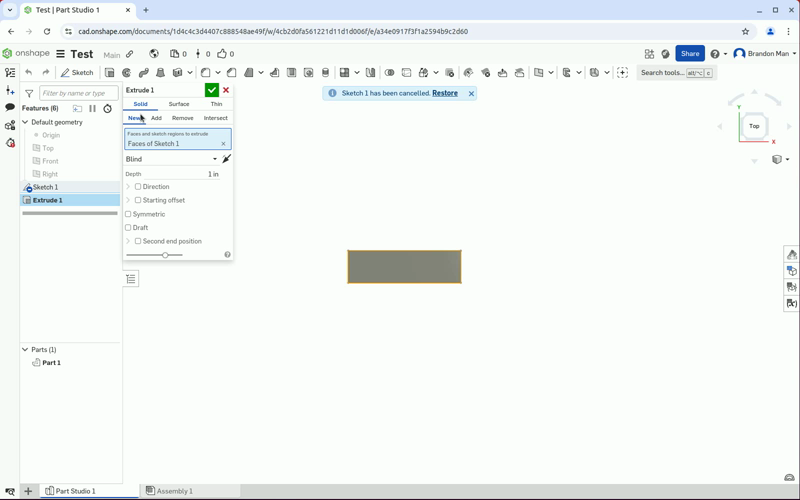
mouse_move(137, 120)
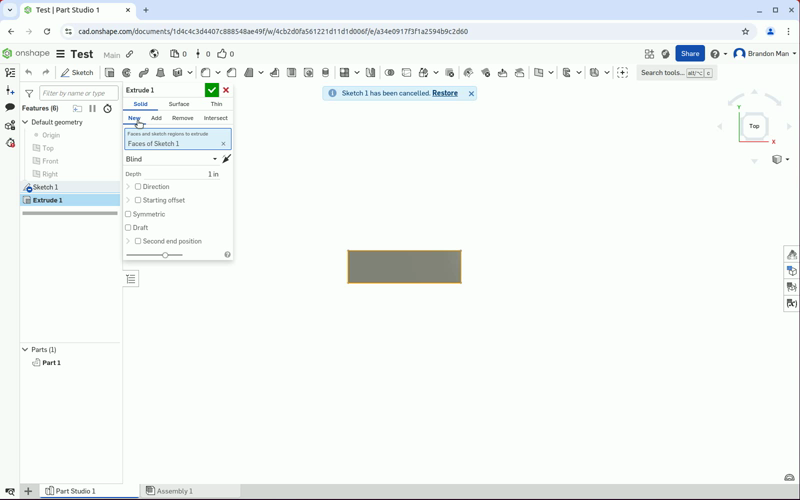
click(137, 120)
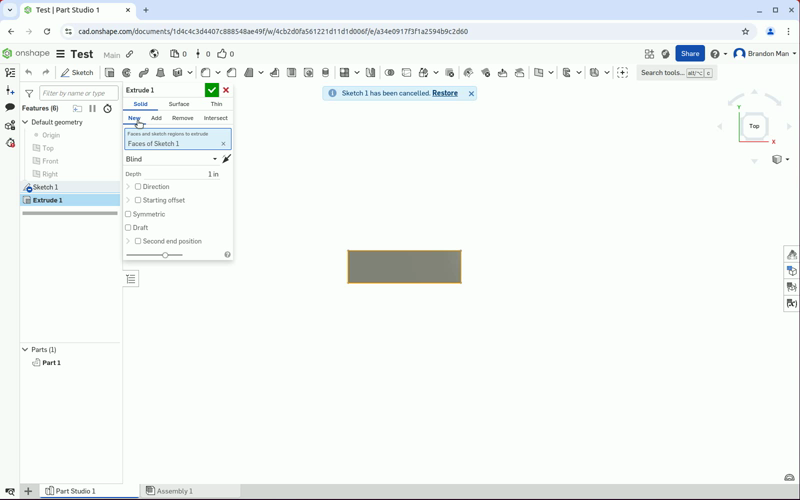
key(tab, 4)
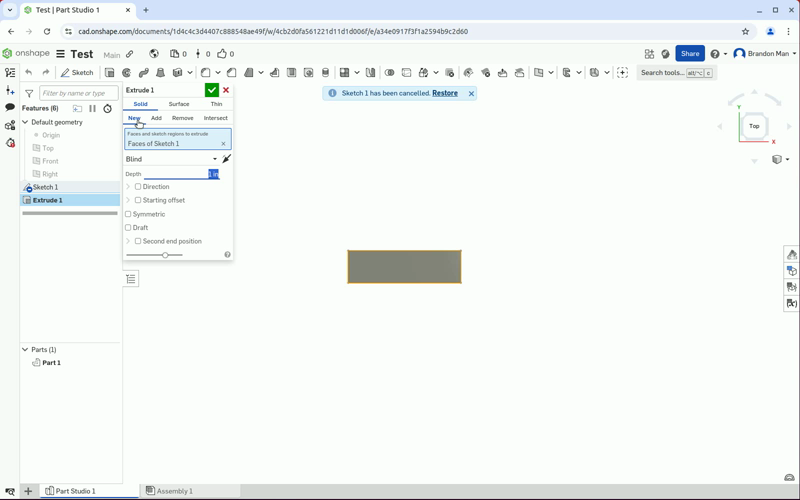
text(0.722)
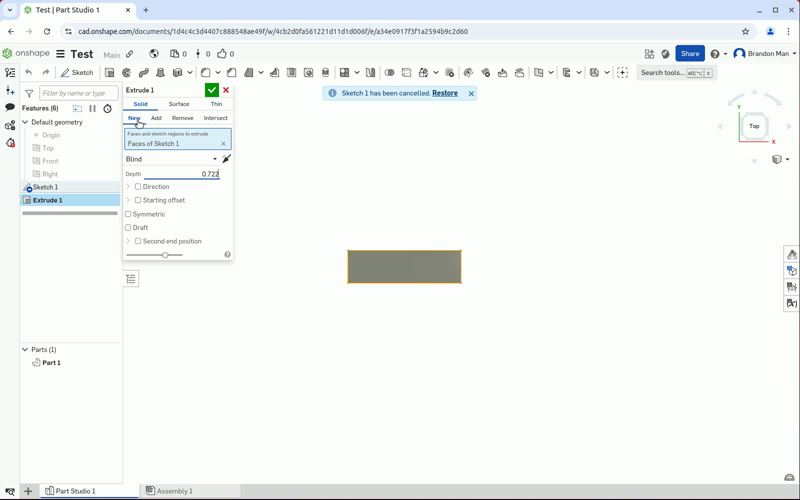
key(enter)
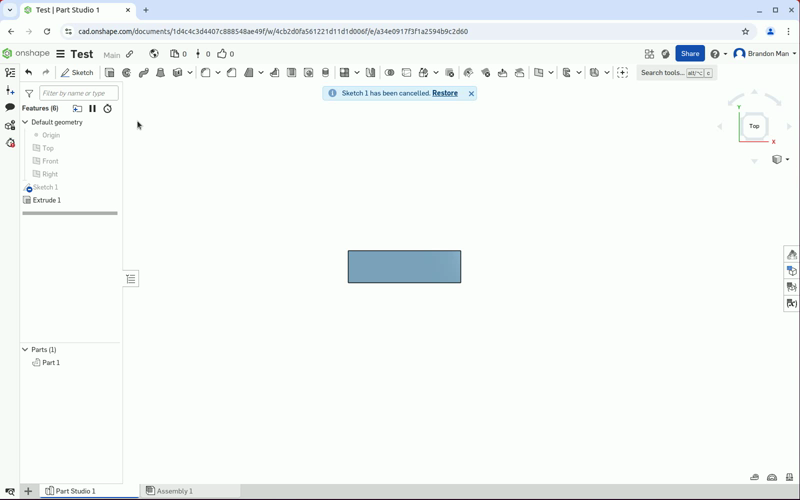
key(shift+h)
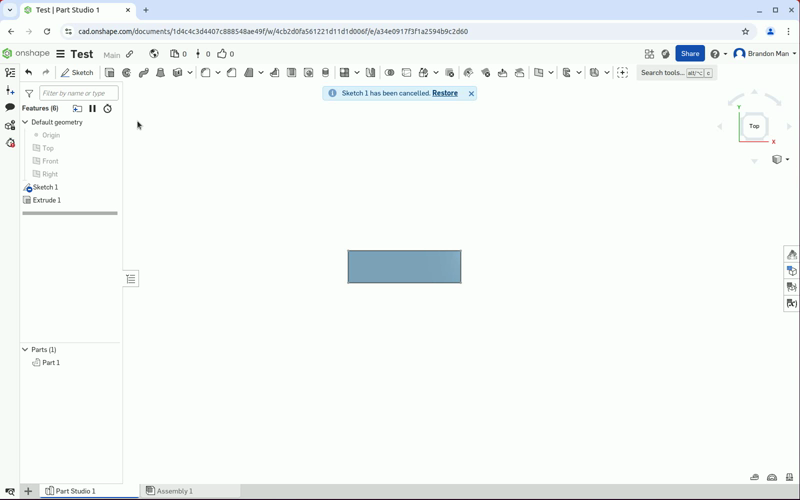
key(shift+h)
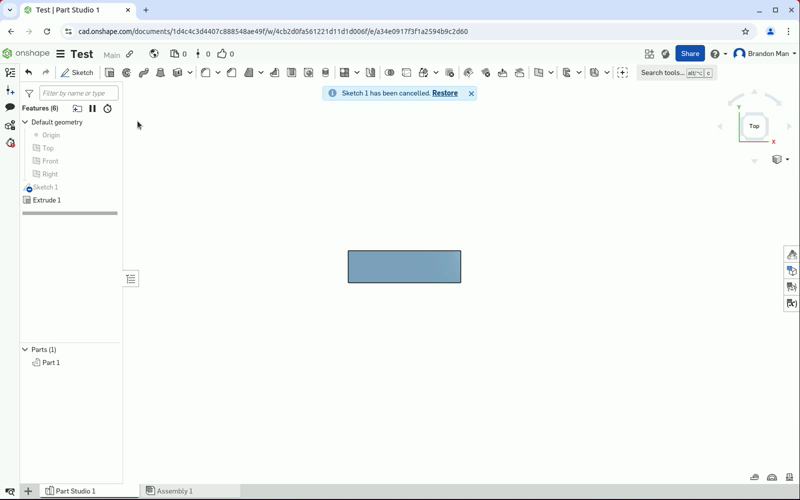
mouse_move(73, 189)
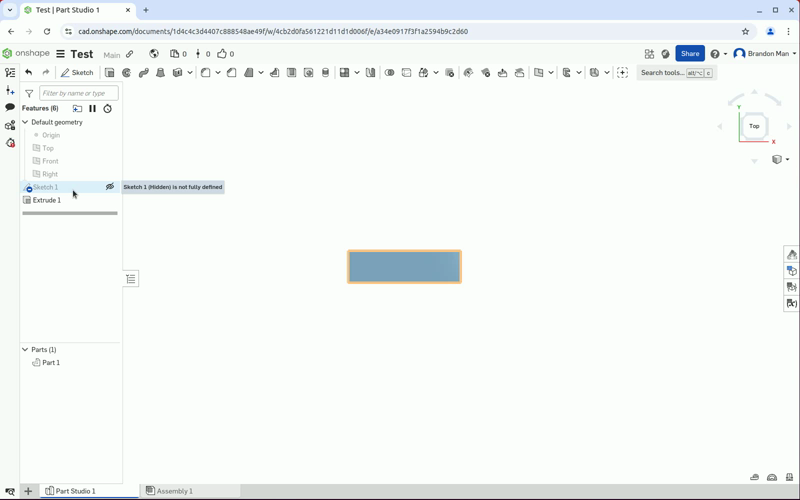
click(73, 189)
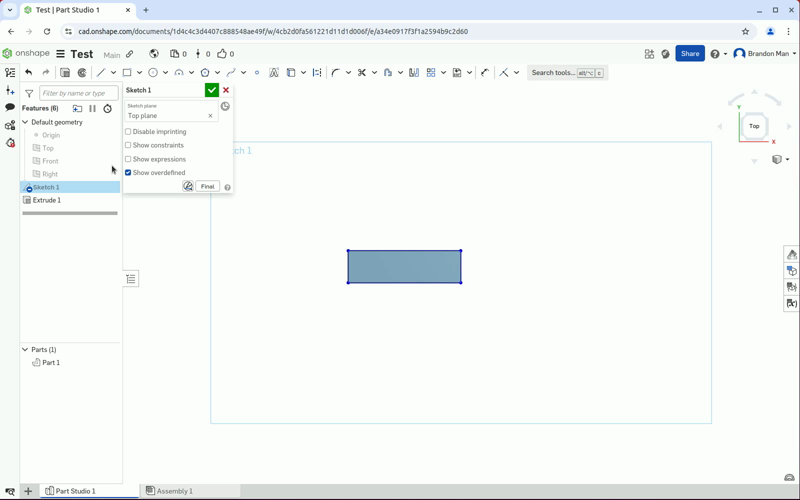
mouse_move(229, 92)
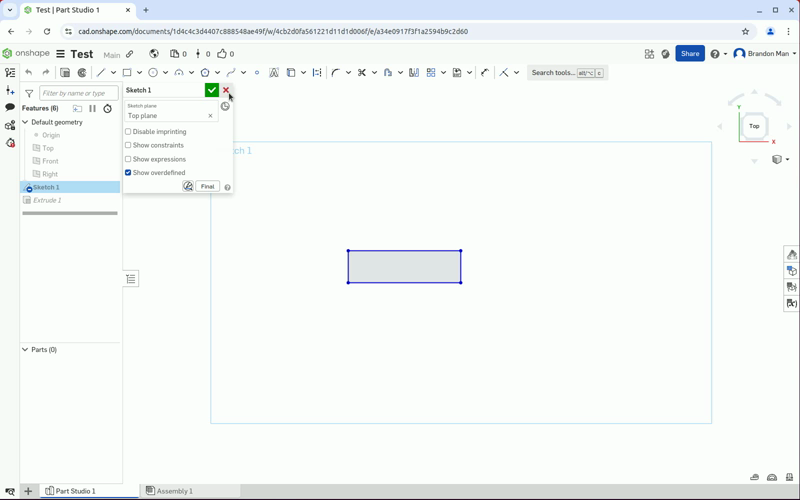
click(229, 92)
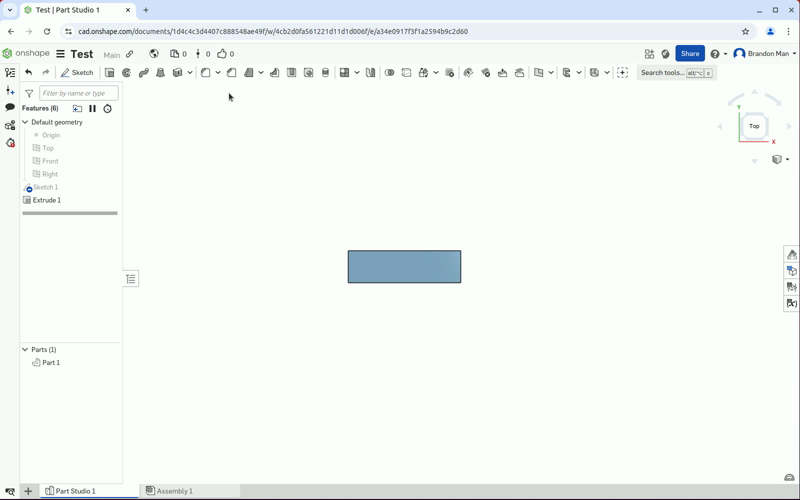
mouse_move(541, 75)
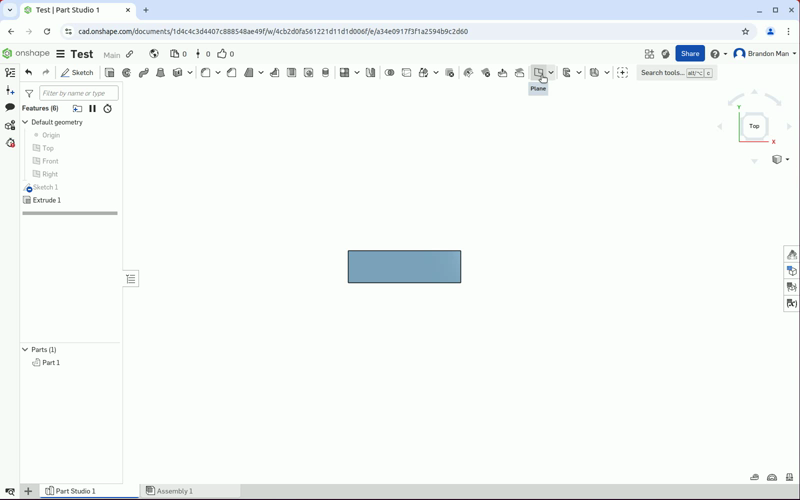
click(541, 75)
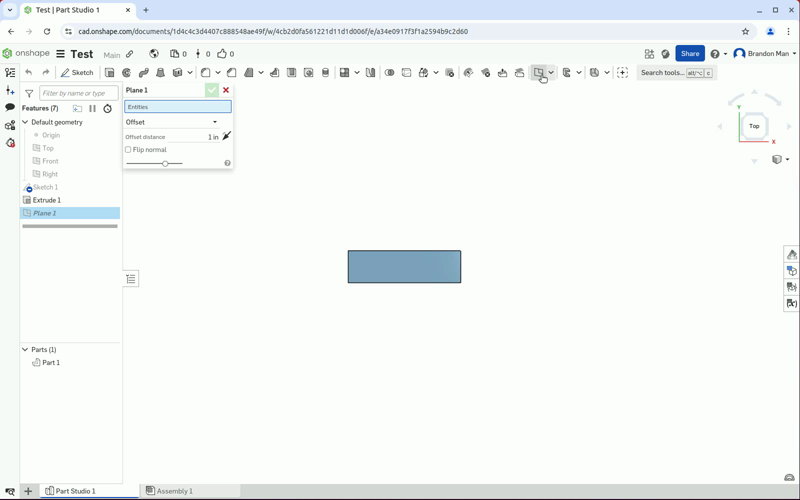
mouse_move(73, 150)
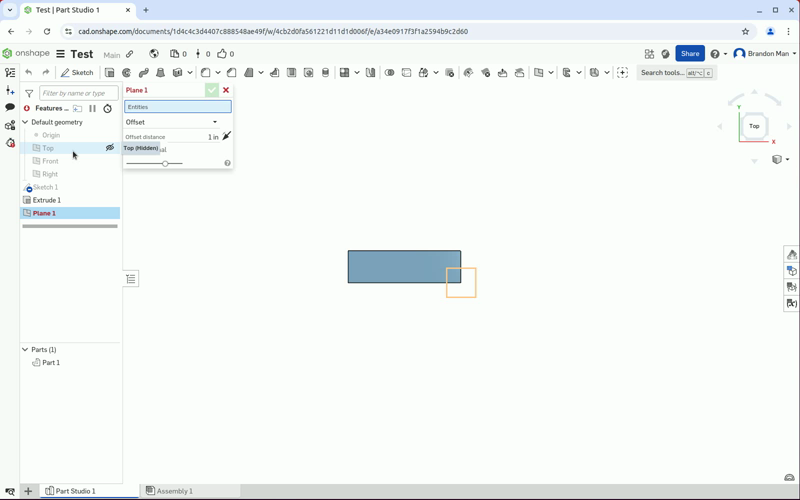
click(73, 150)
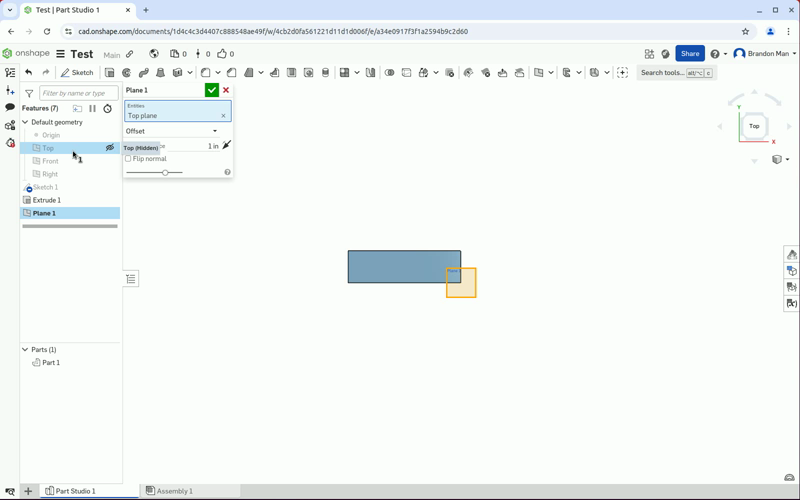
key(tab, 2)
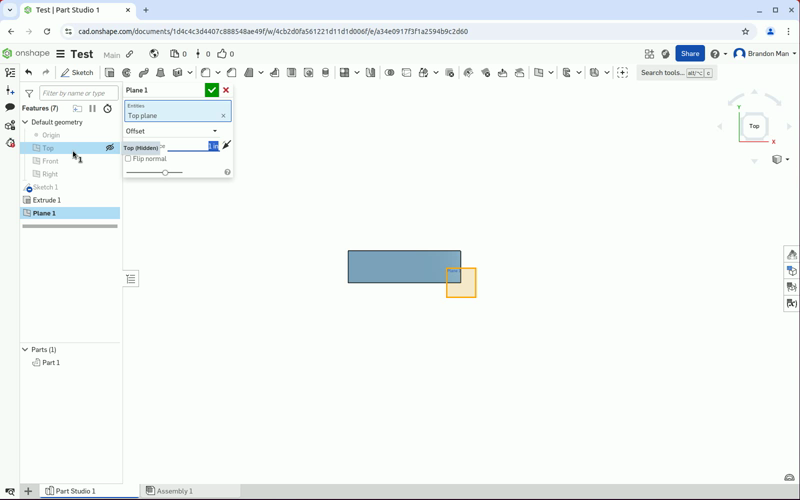
text(0.709)
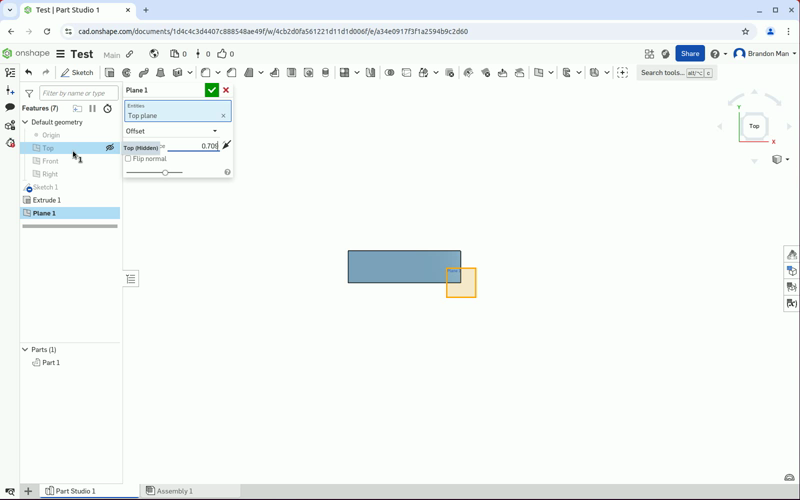
key(enter, 2)
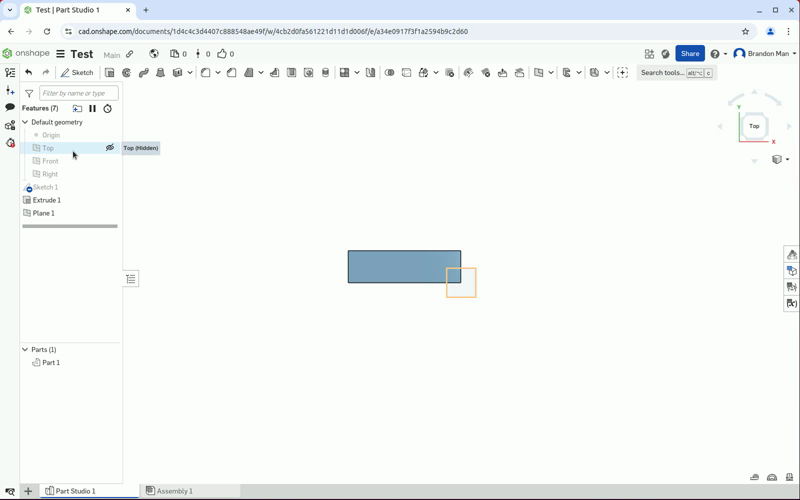
key(shift+s)
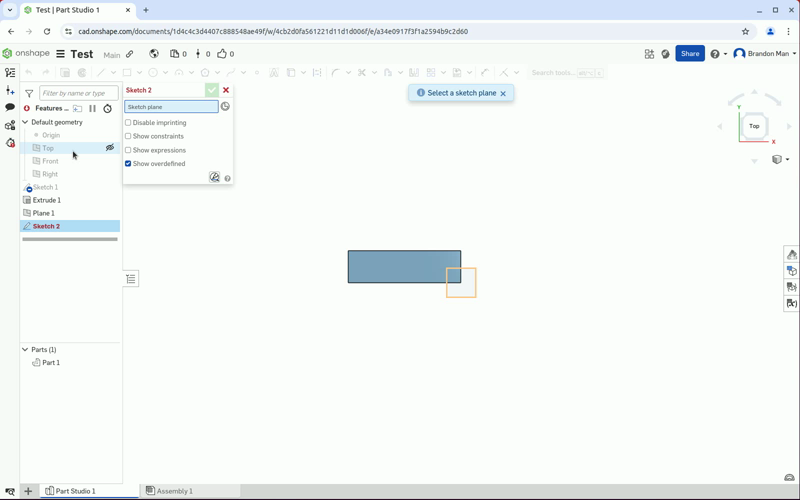
mouse_move(73, 215)
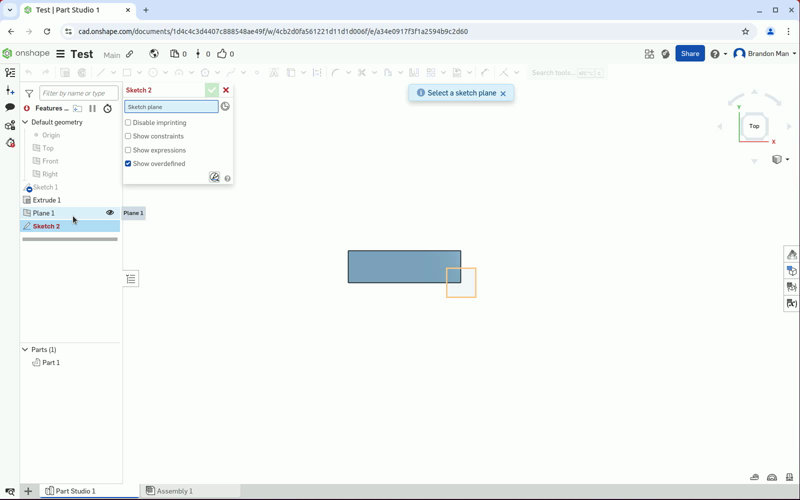
click(73, 215)
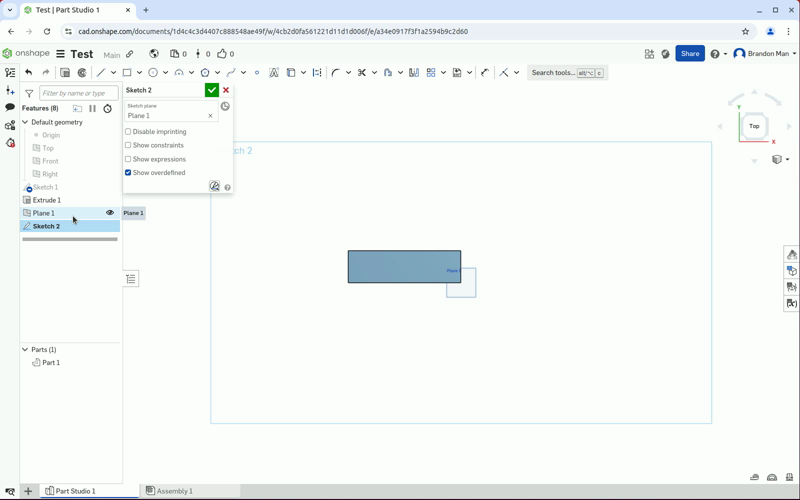
mouse_move(73, 352)
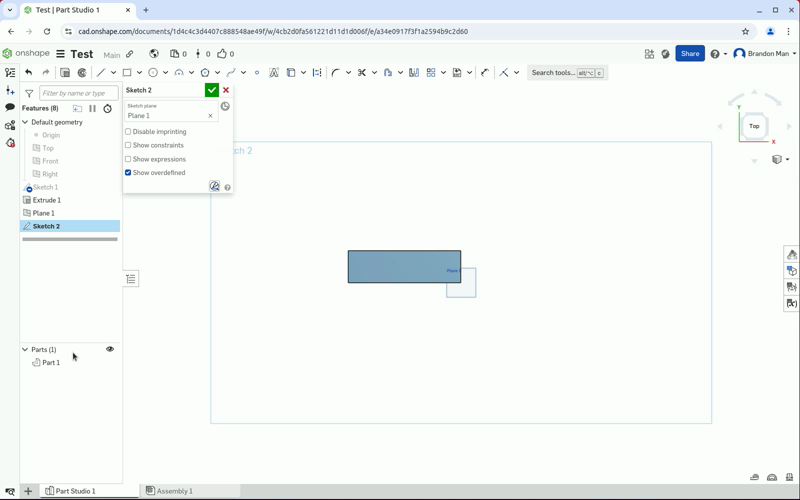
key(y)
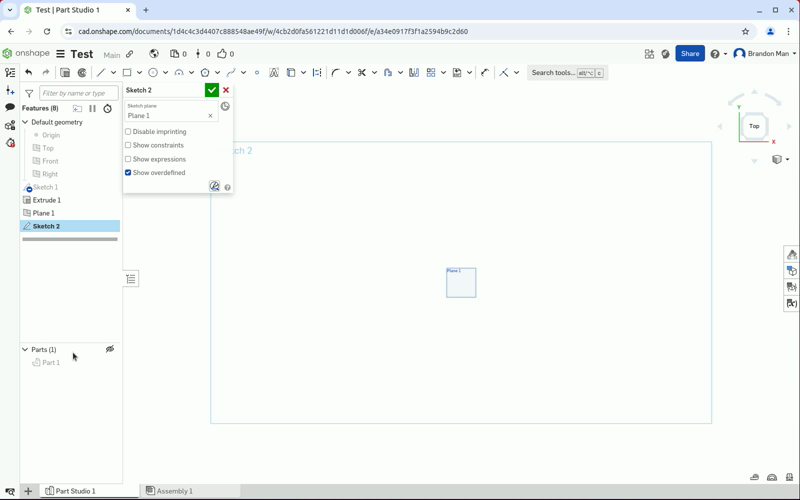
key(l)
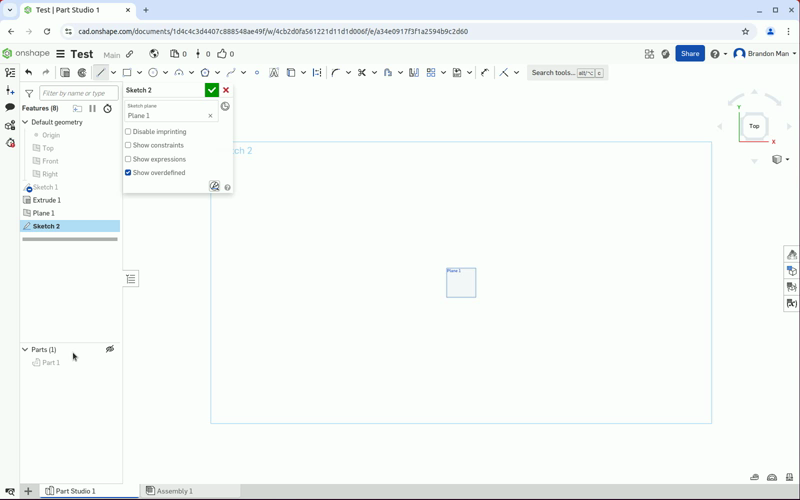
key_down(shift)
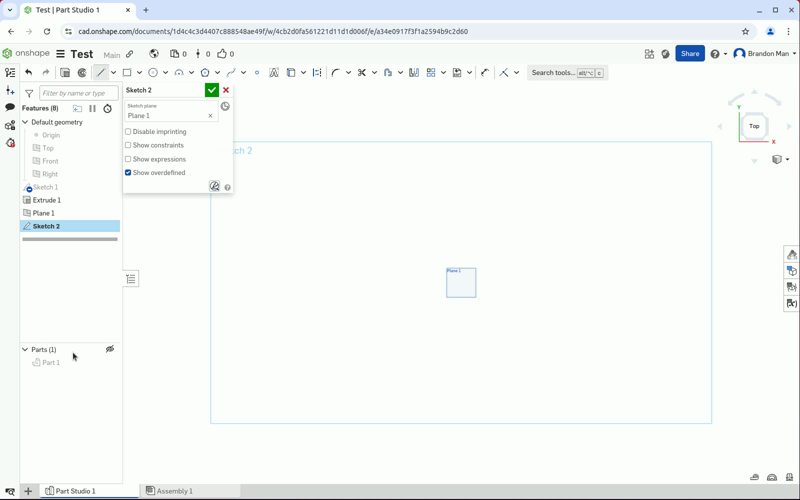
mouse_move(350, 265)
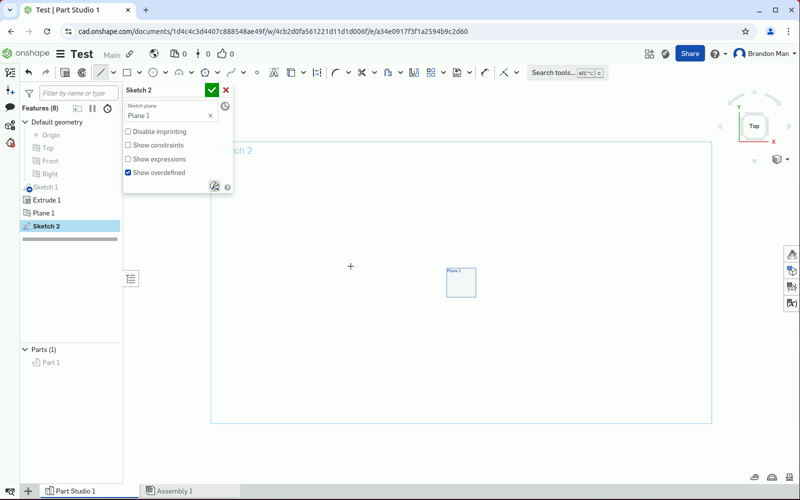
click(350, 265)
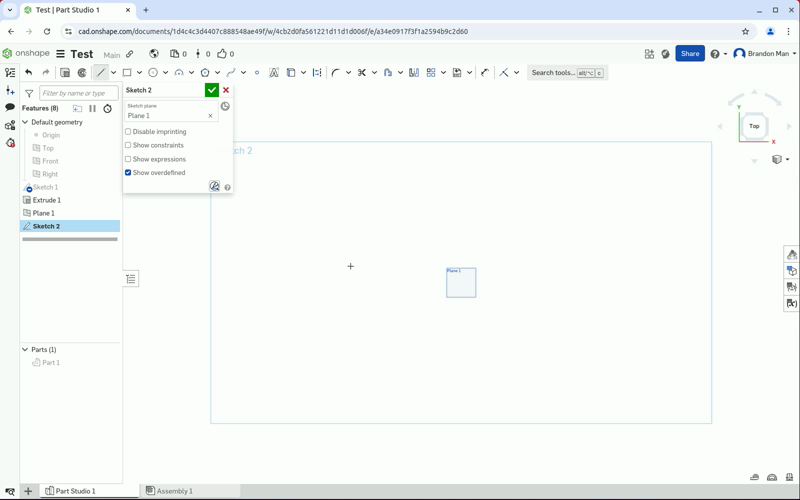
key_up(shift)
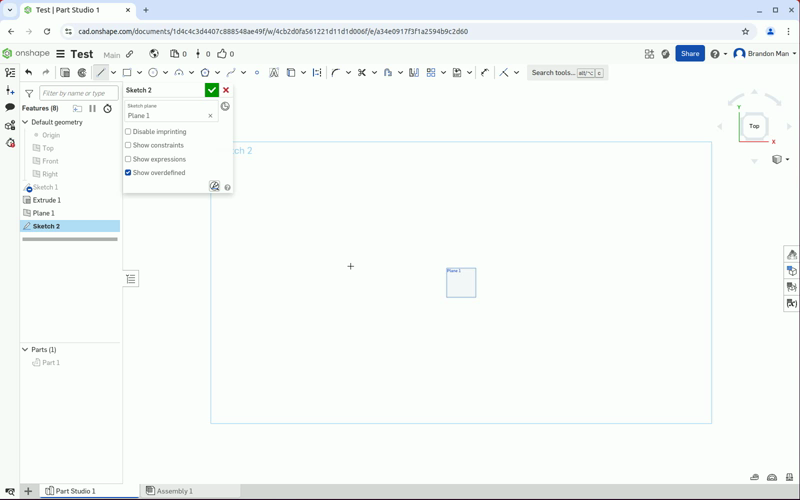
key_down(shift)
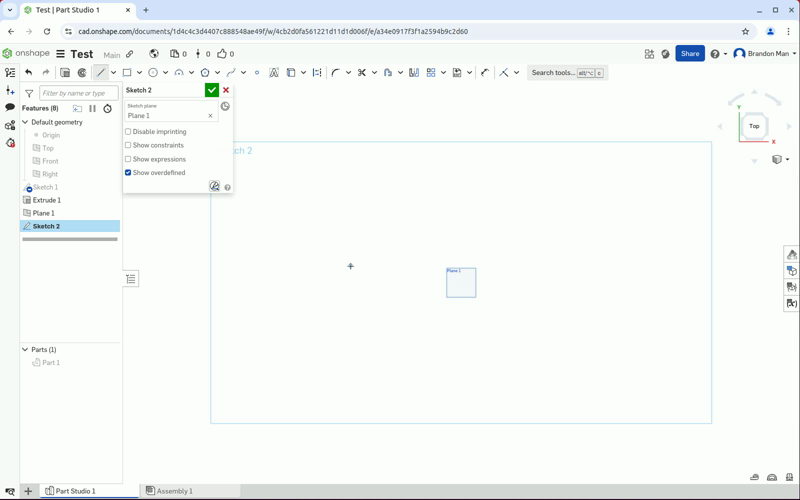
mouse_move(457, 265)
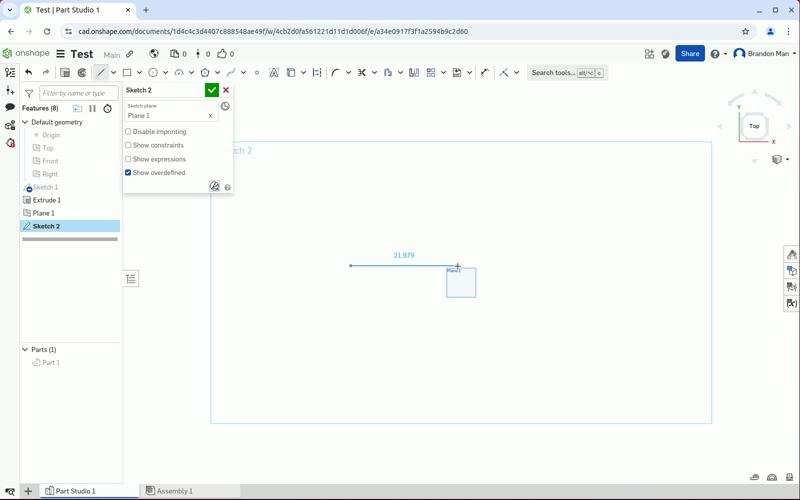
click(457, 265)
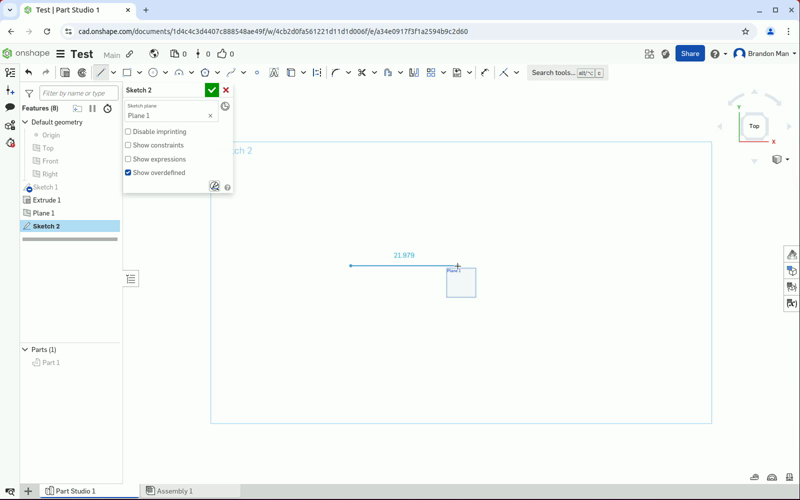
key_up(shift)
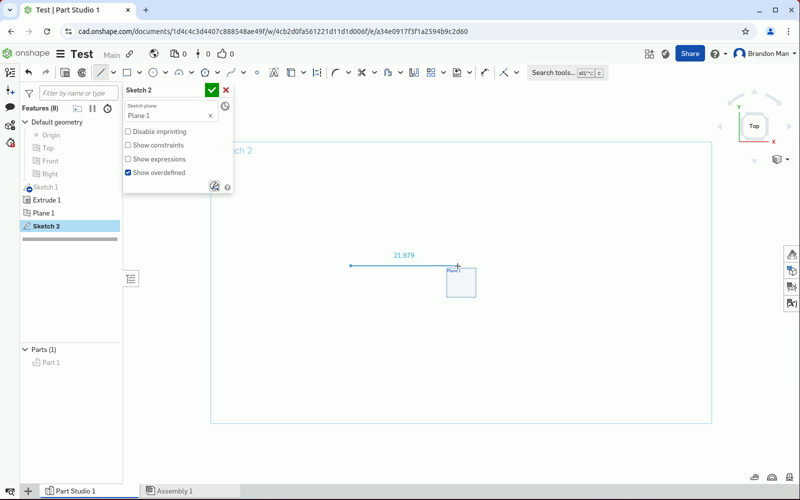
key_down(shift)
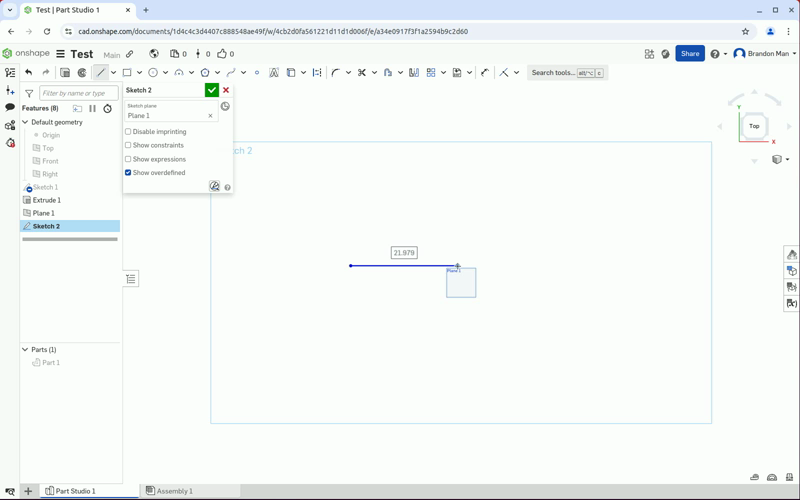
mouse_move(487, 265)
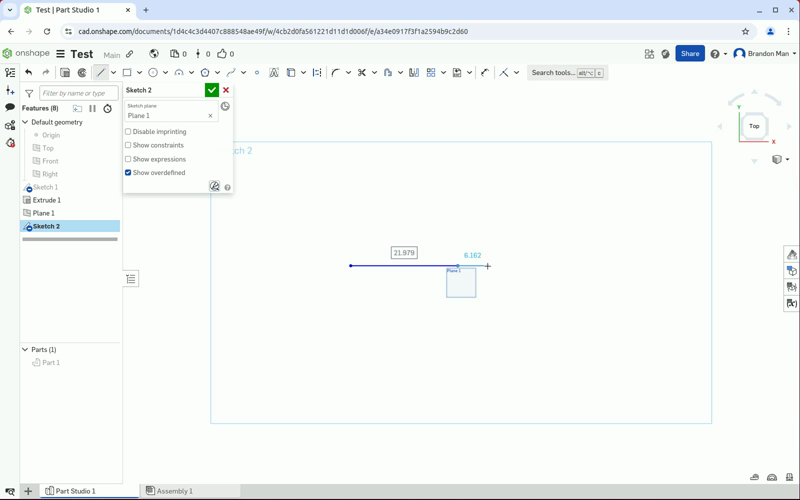
mouse_move(457, 261)
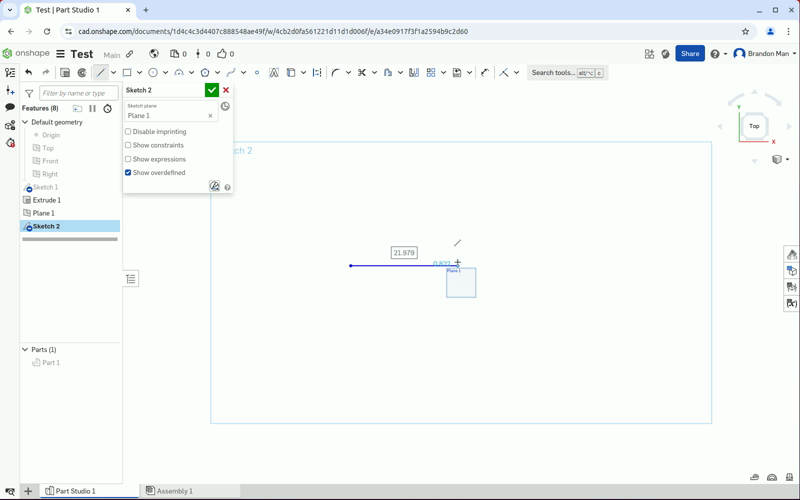
scroll(6)
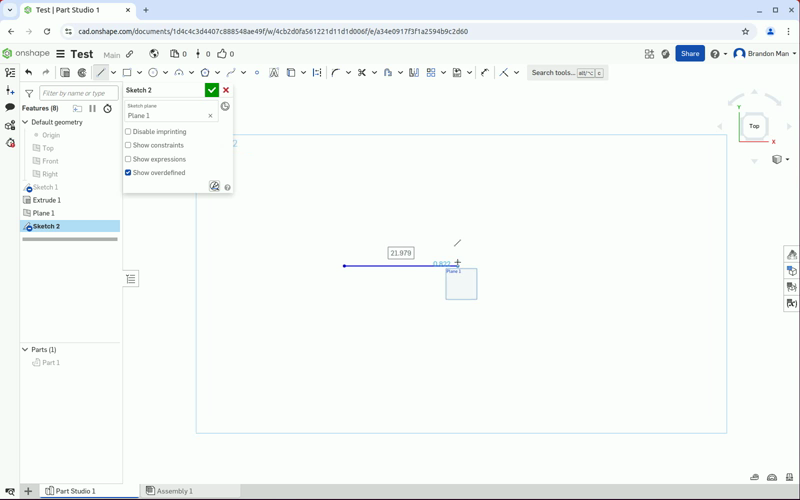
scroll(6)
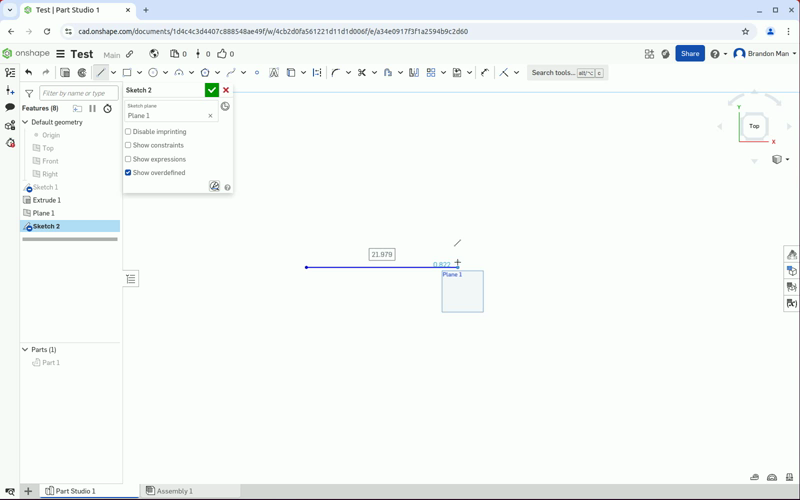
scroll(6)
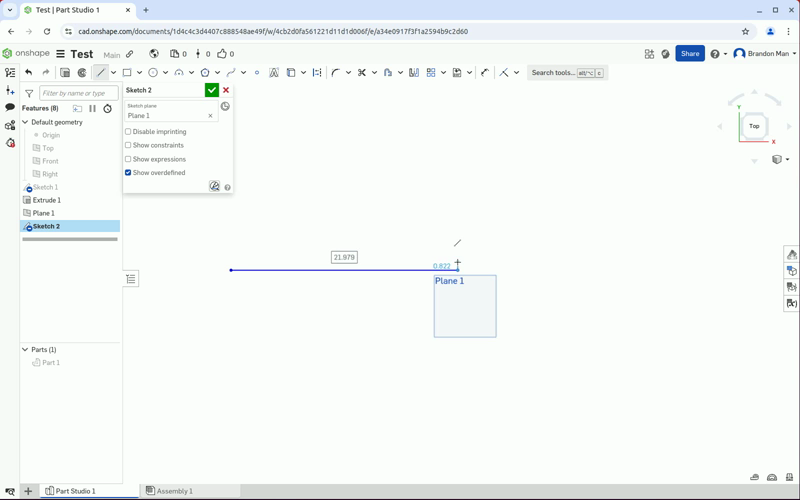
scroll(6)
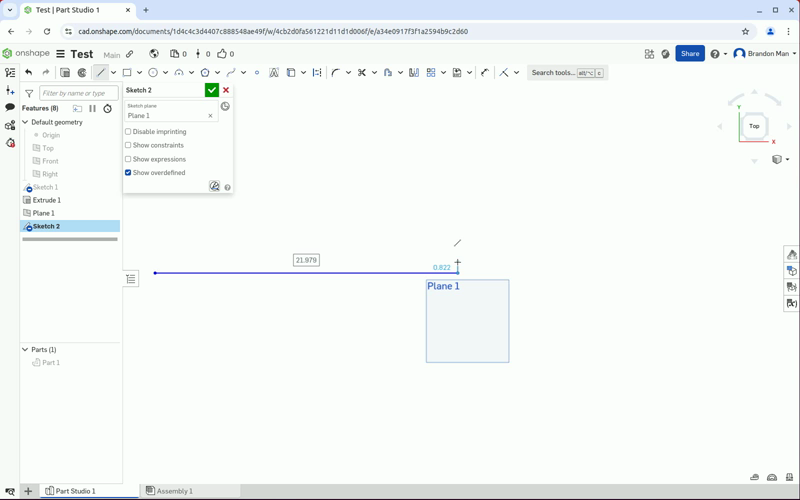
scroll(6)
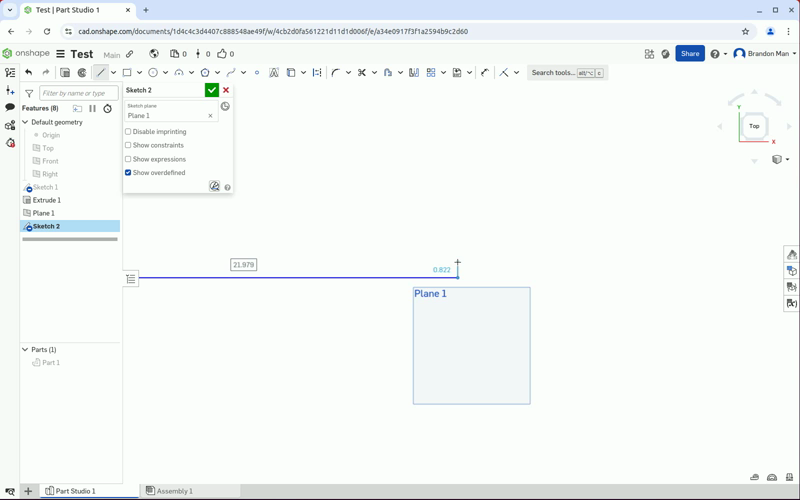
scroll(6)
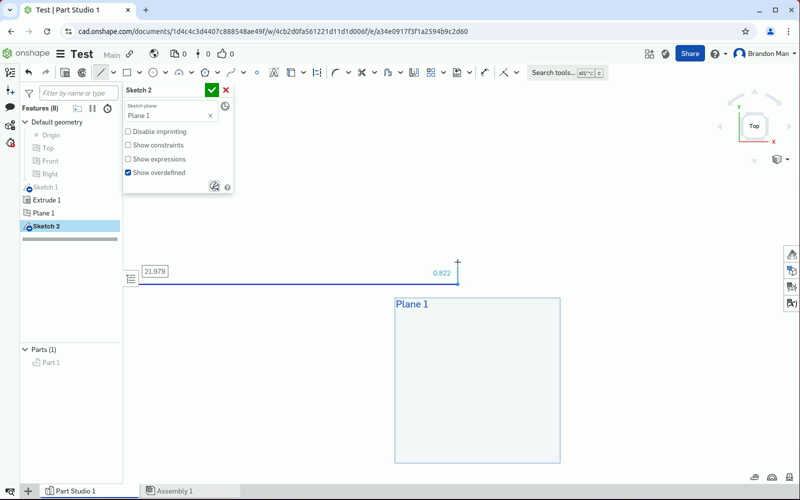
scroll(6)
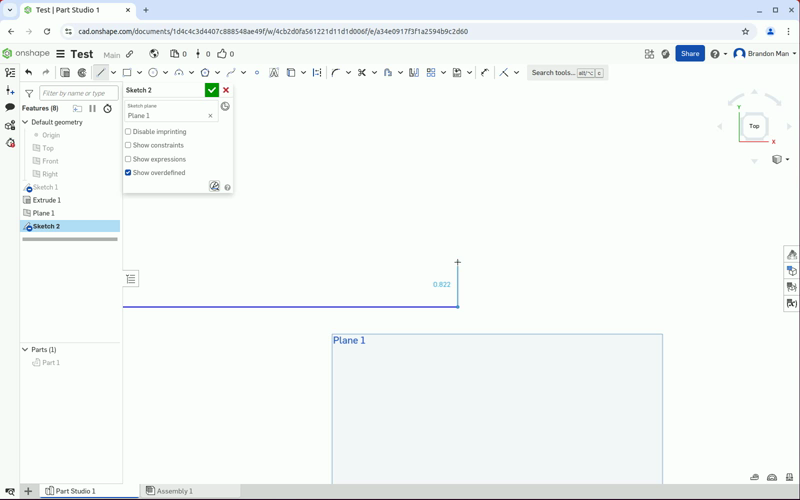
click(457, 261)
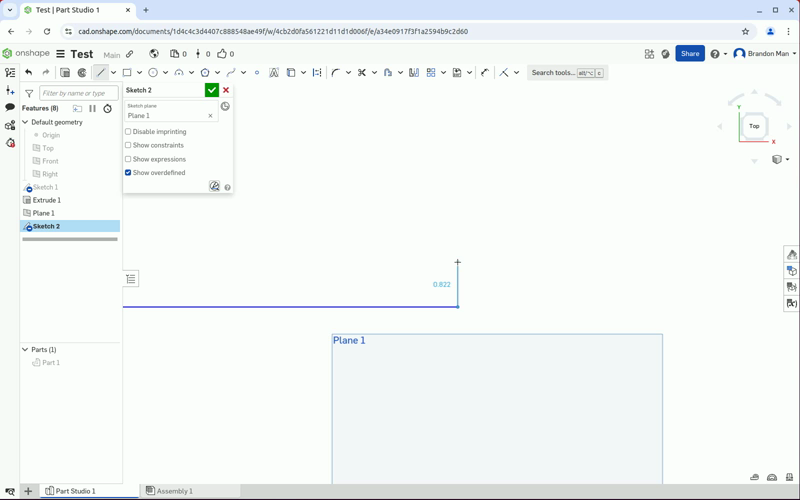
scroll(-6)
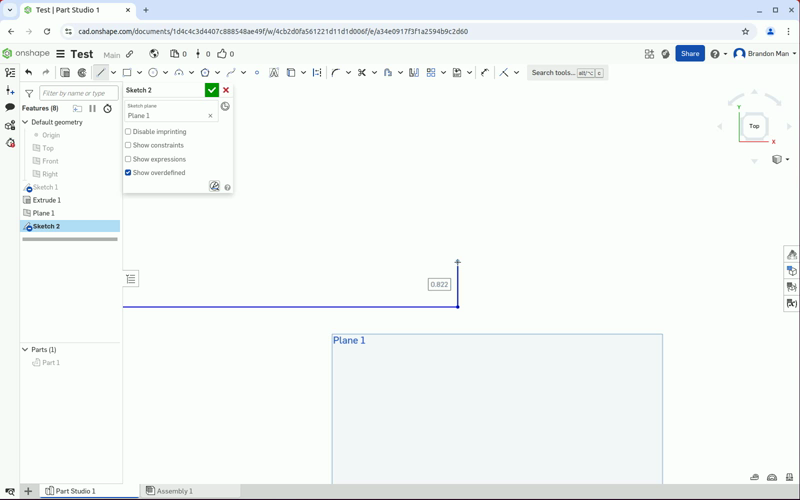
scroll(-6)
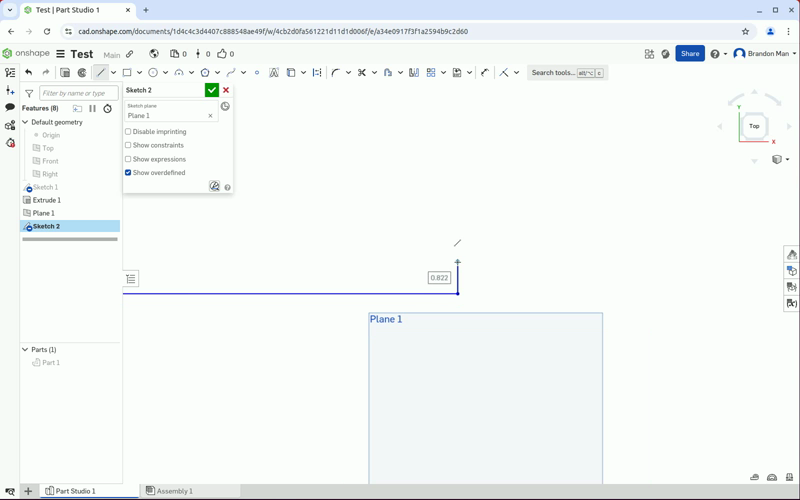
scroll(-6)
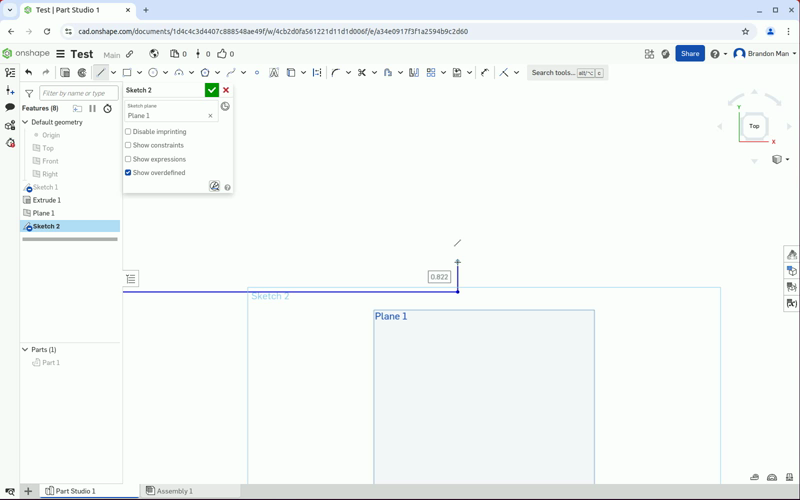
scroll(-6)
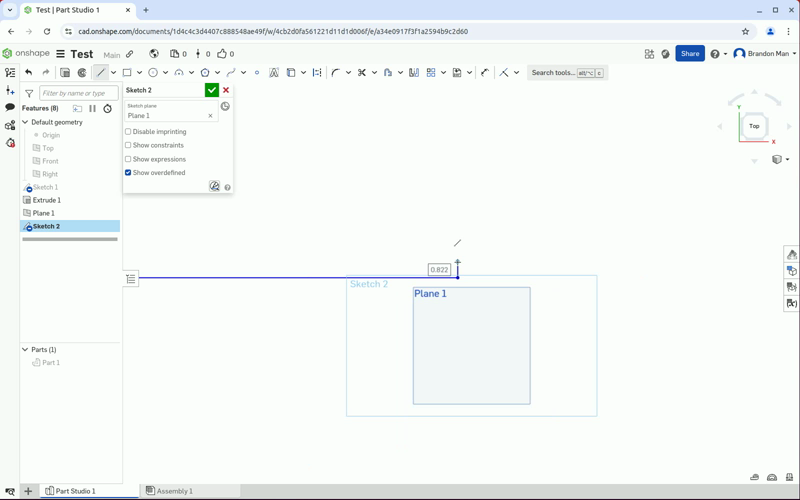
scroll(-6)
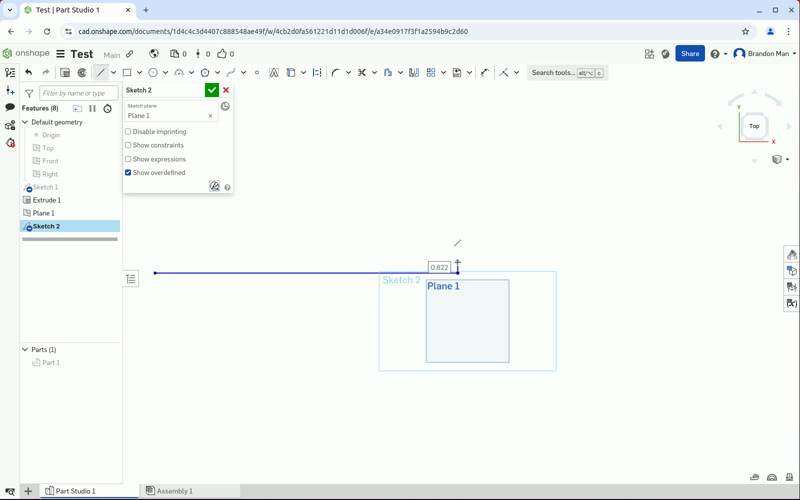
scroll(-6)
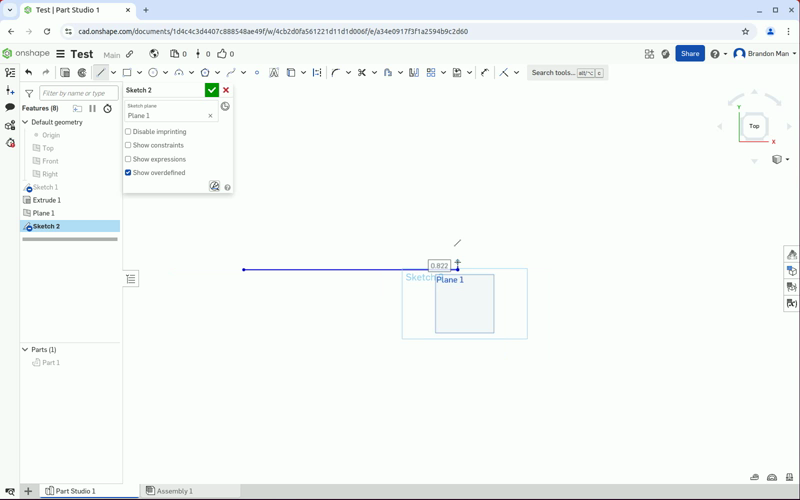
scroll(-6)
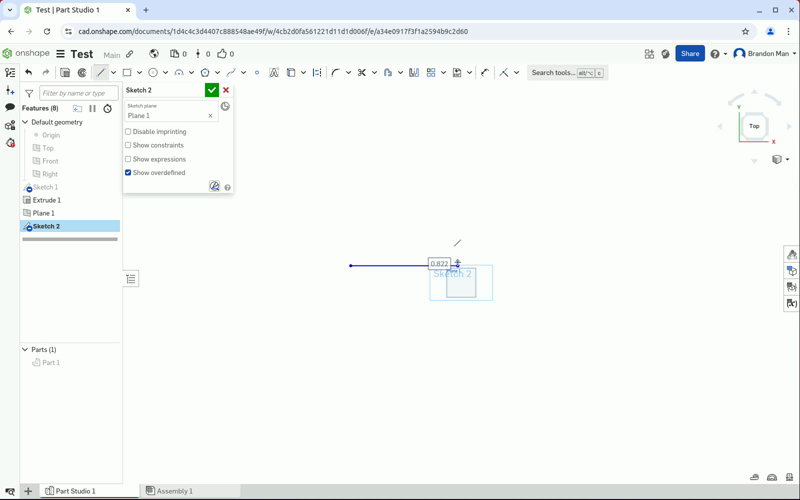
key_up(shift)
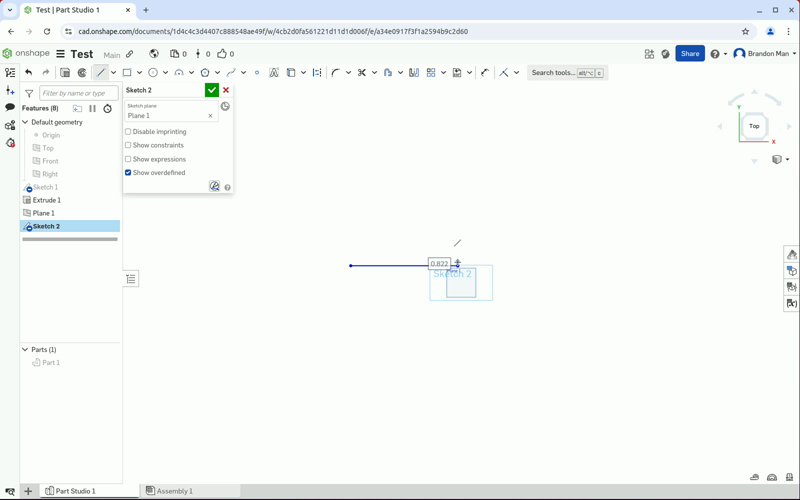
key_down(shift)
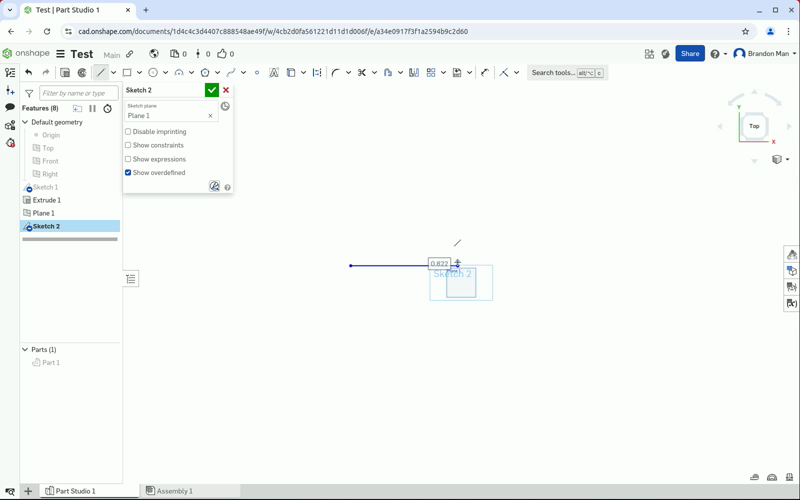
mouse_move(350, 261)
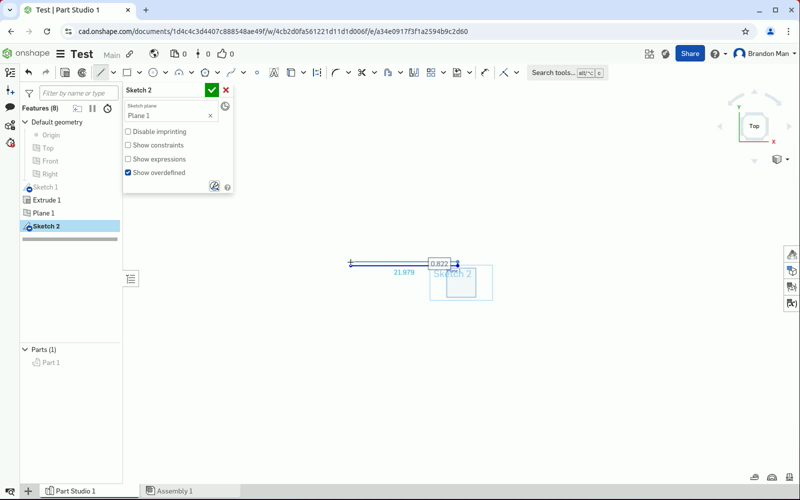
scroll(6)
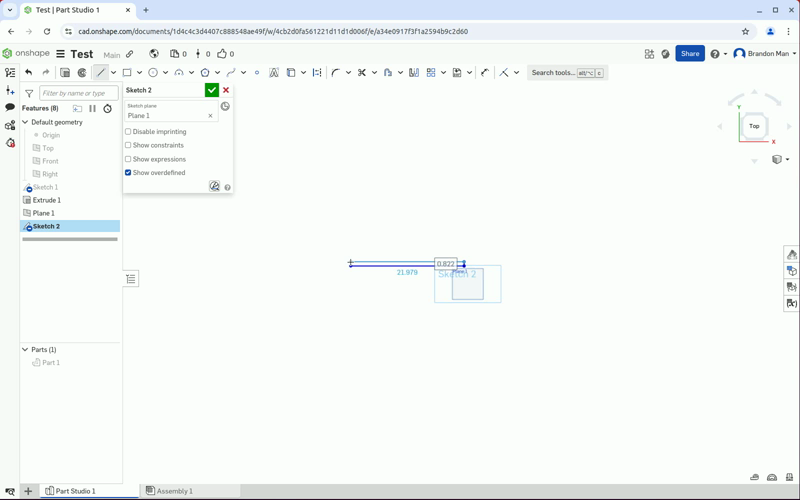
scroll(6)
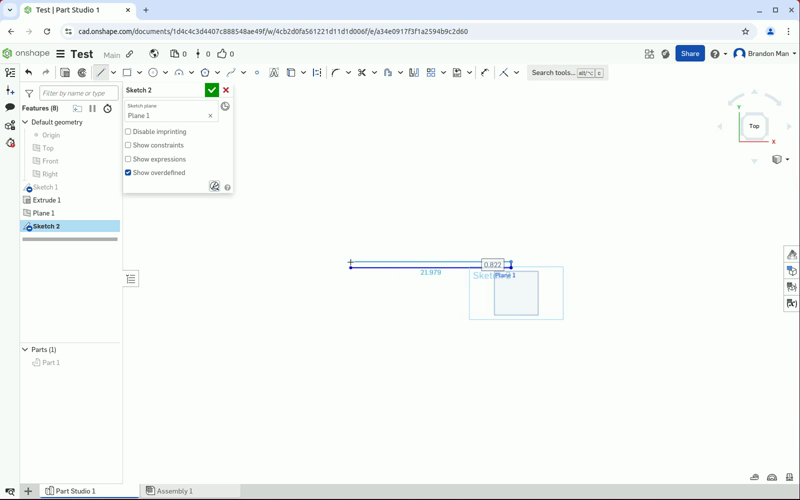
scroll(6)
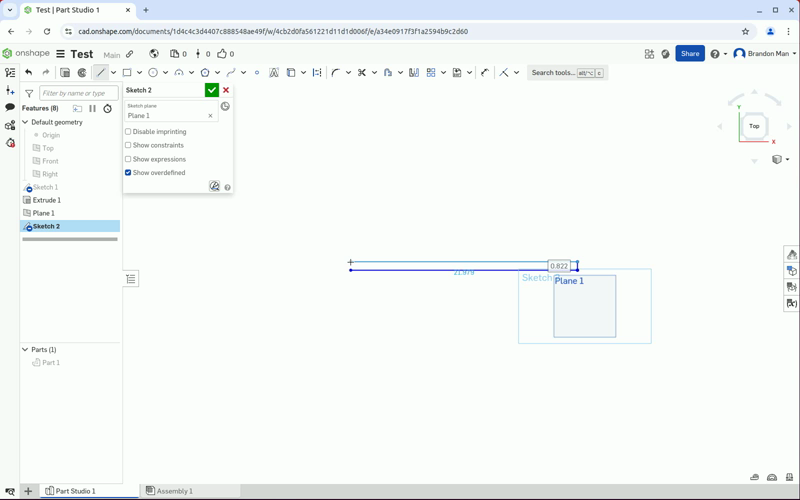
scroll(6)
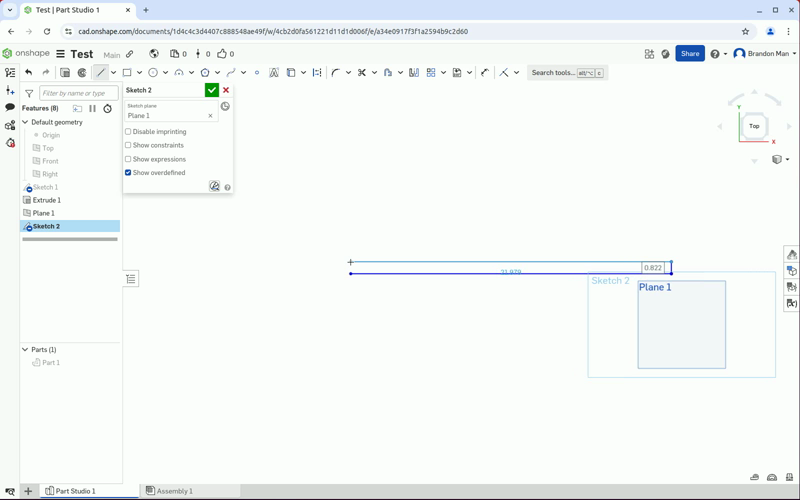
scroll(6)
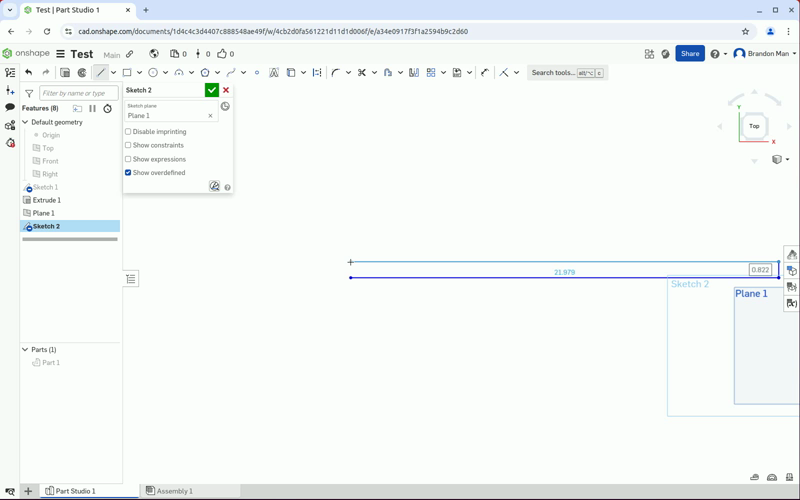
scroll(6)
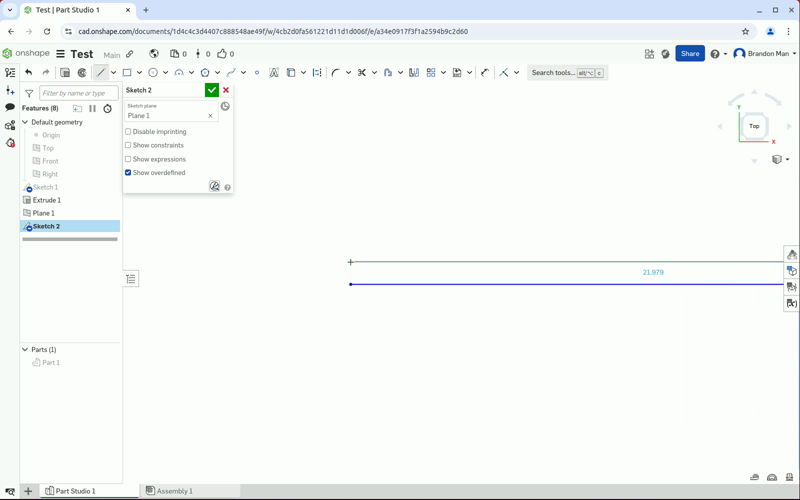
scroll(6)
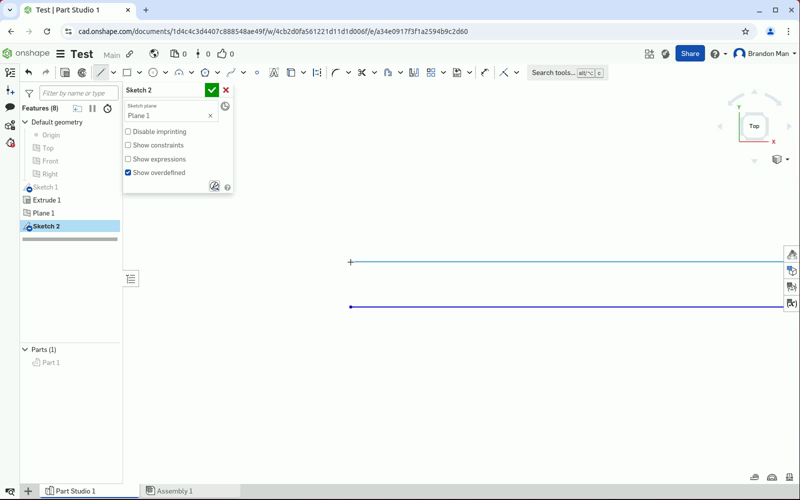
click(350, 261)
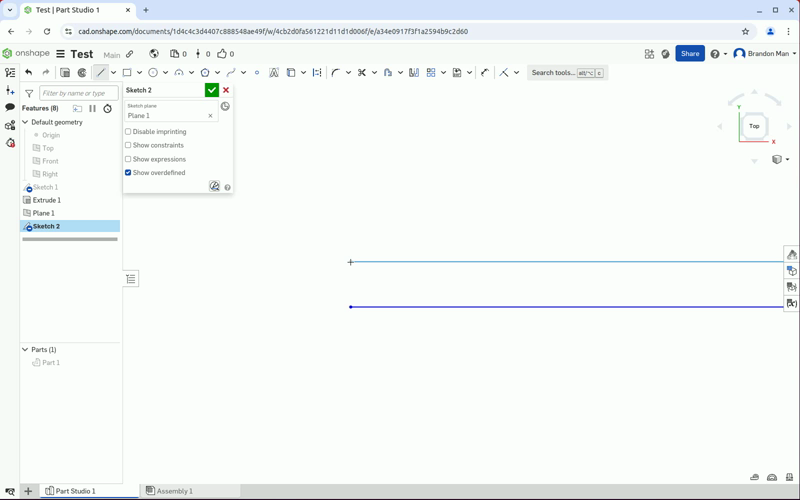
scroll(-6)
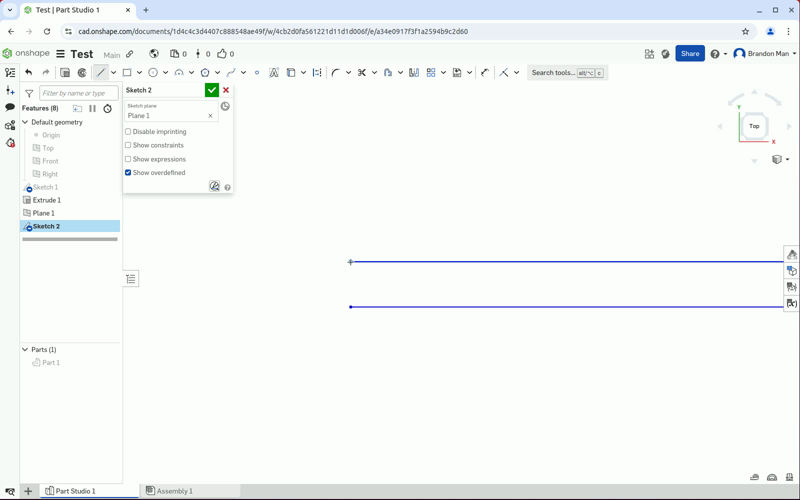
scroll(-6)
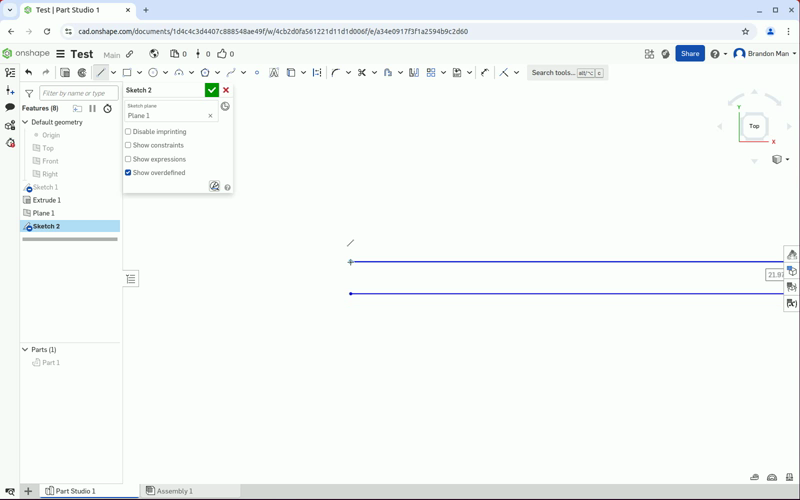
scroll(-6)
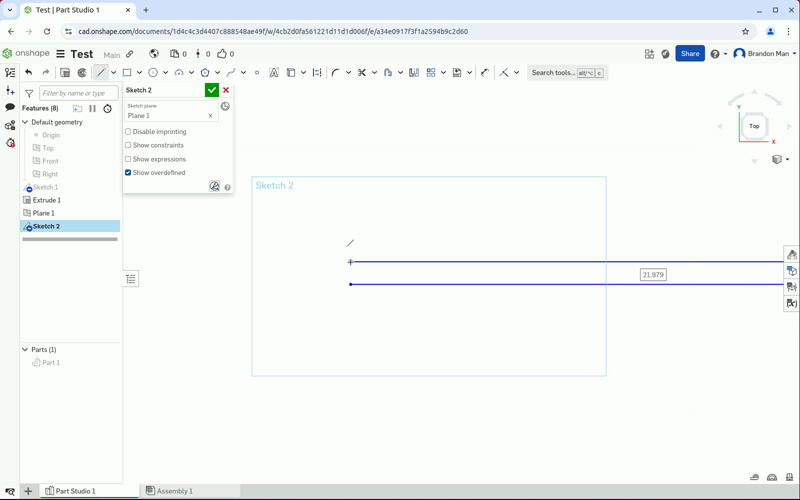
scroll(-6)
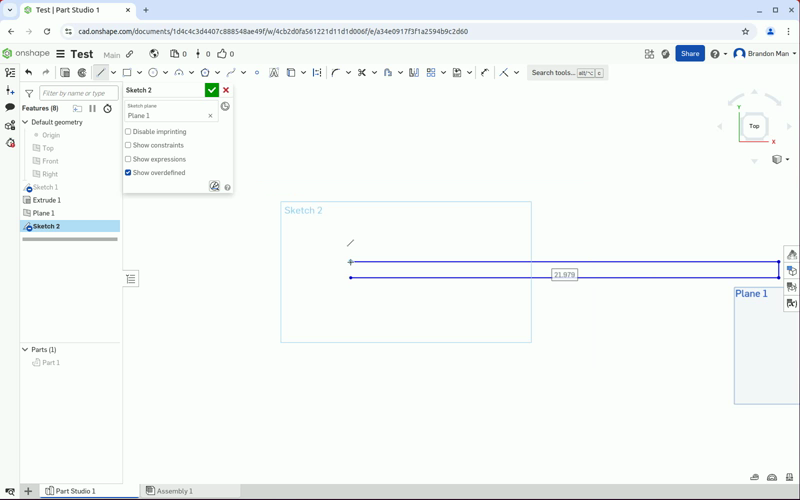
scroll(-6)
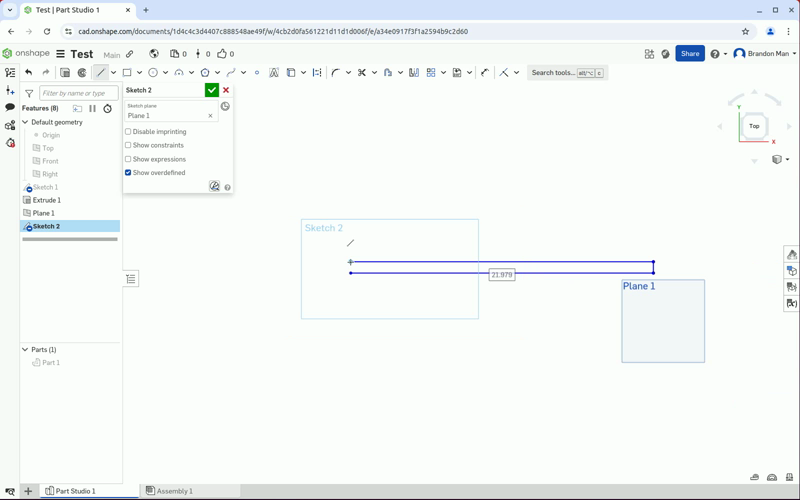
scroll(-6)
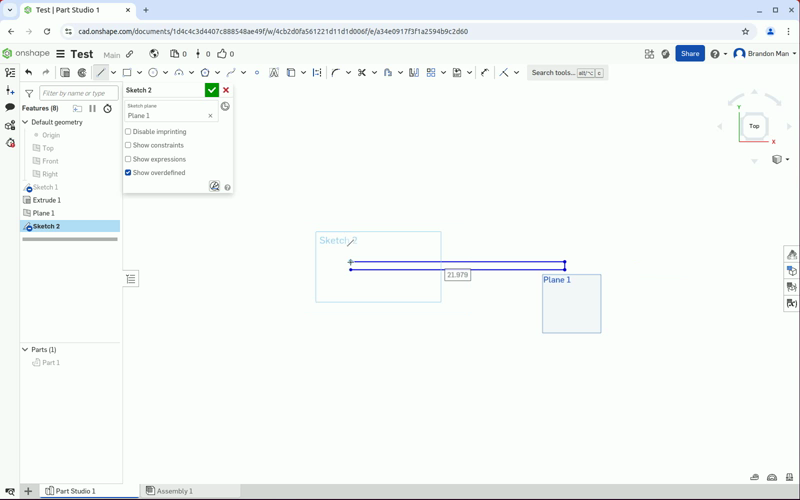
scroll(-6)
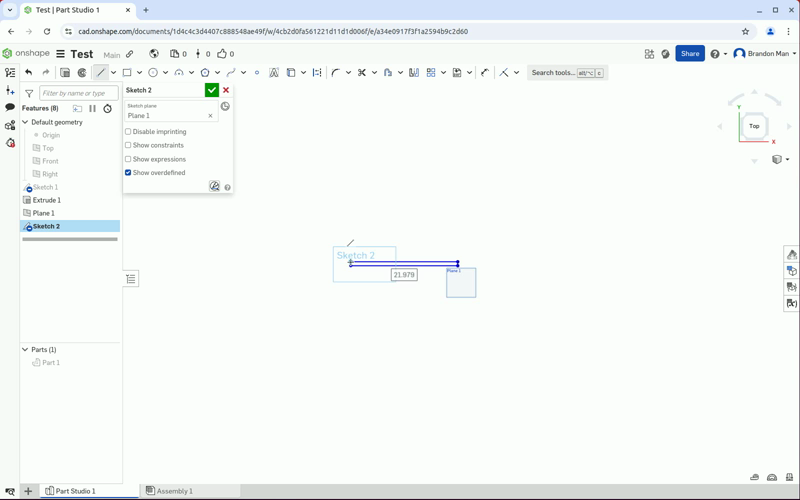
key_up(shift)
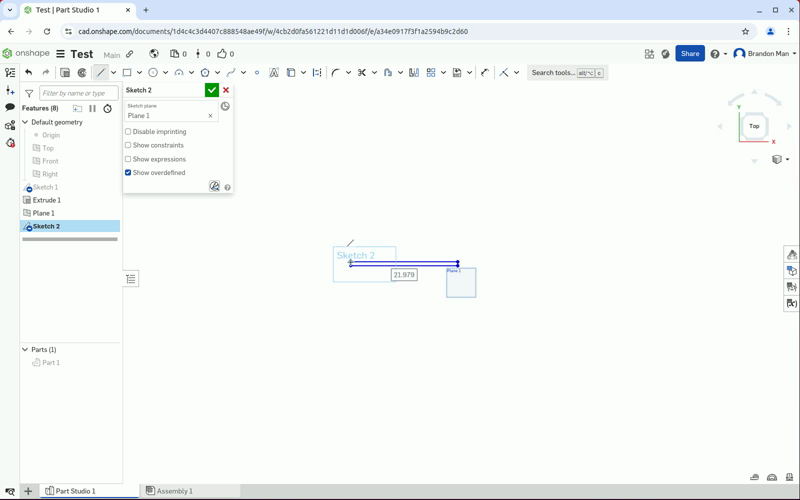
mouse_move(380, 261)
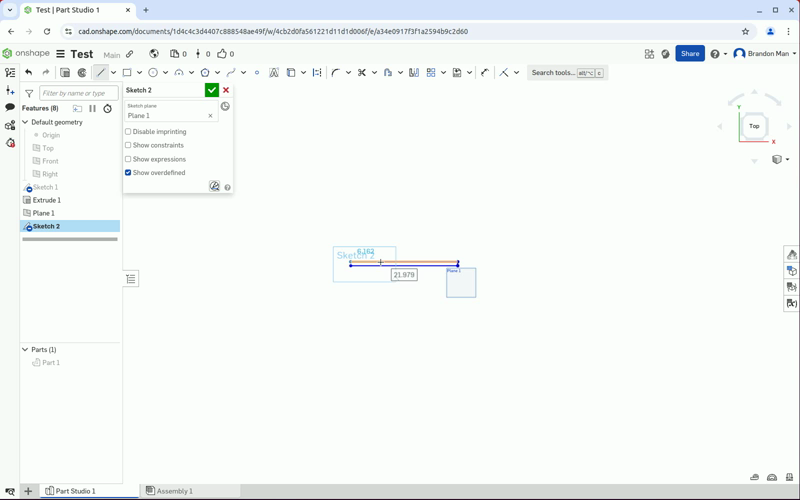
key_down(shift)
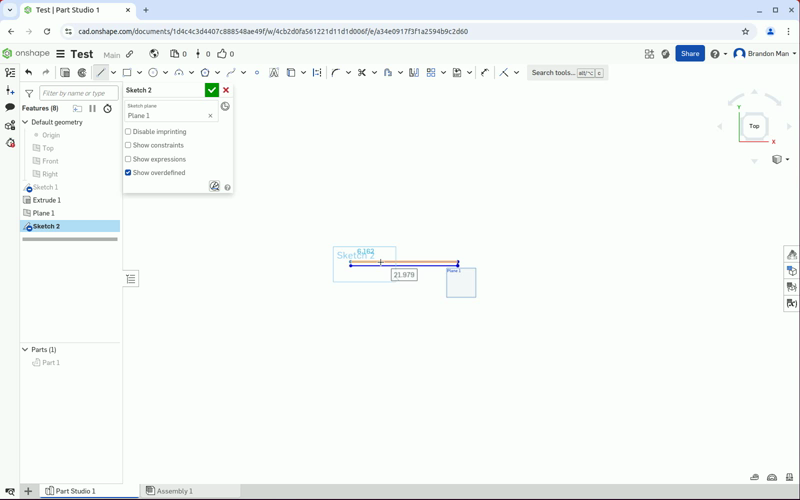
mouse_move(350, 265)
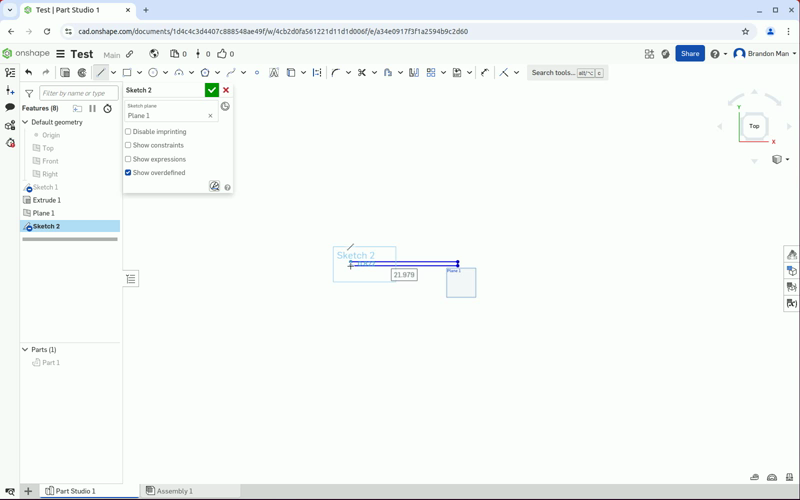
scroll(6)
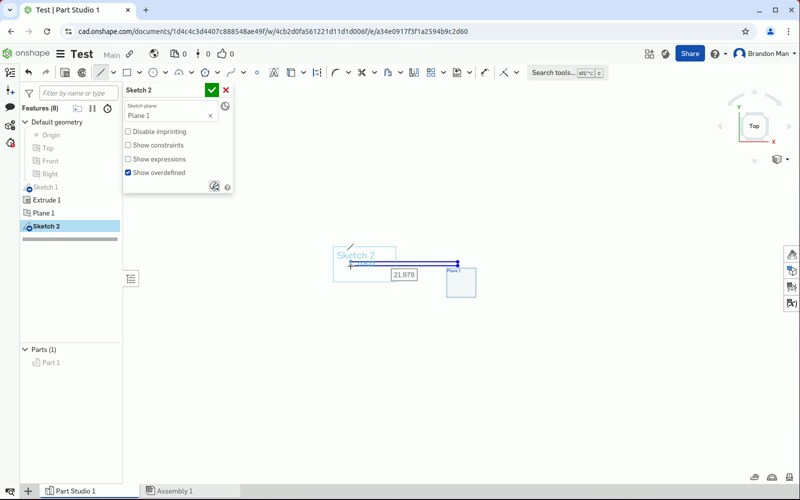
scroll(6)
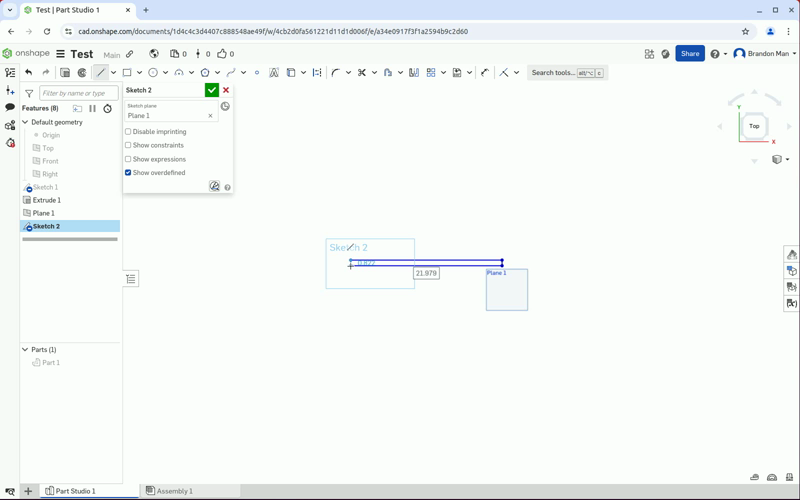
scroll(6)
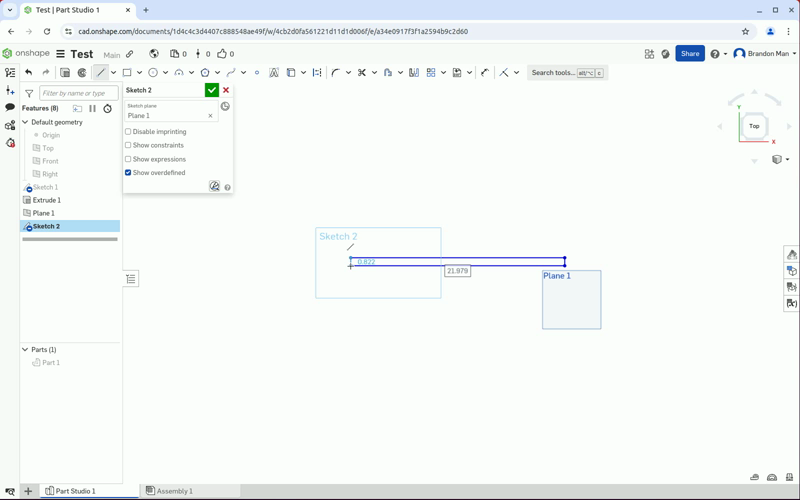
scroll(6)
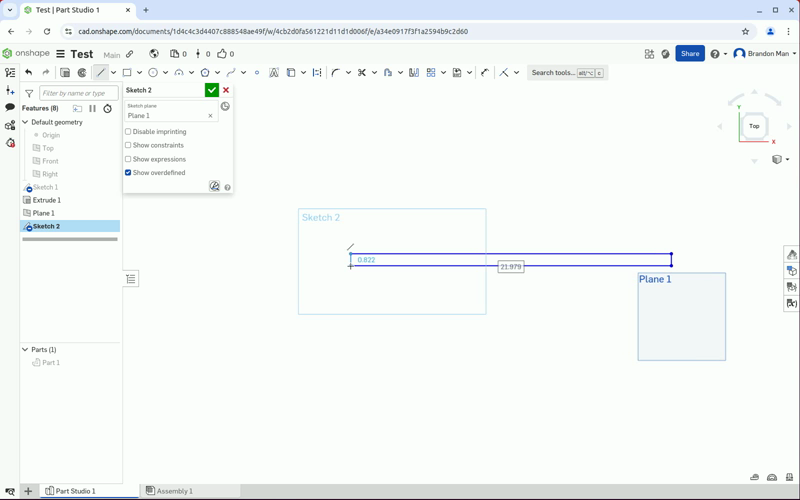
scroll(6)
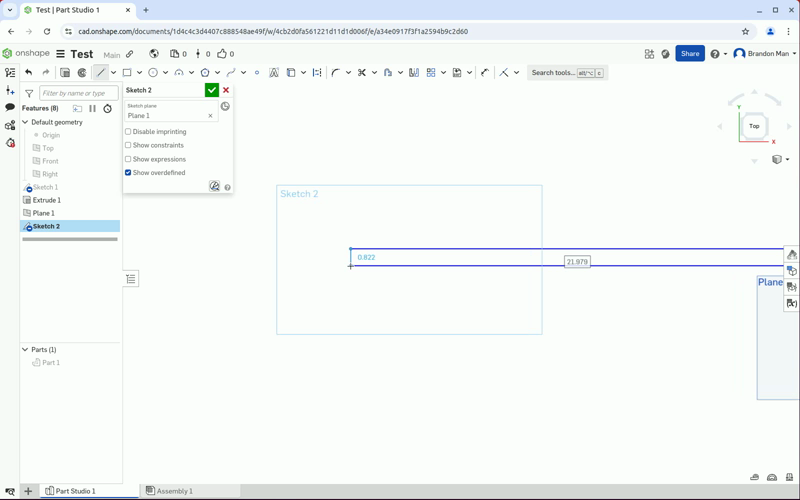
scroll(6)
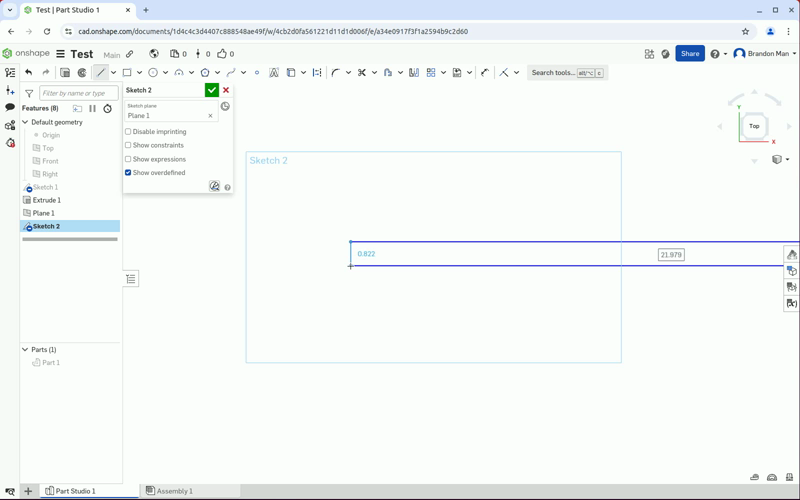
scroll(6)
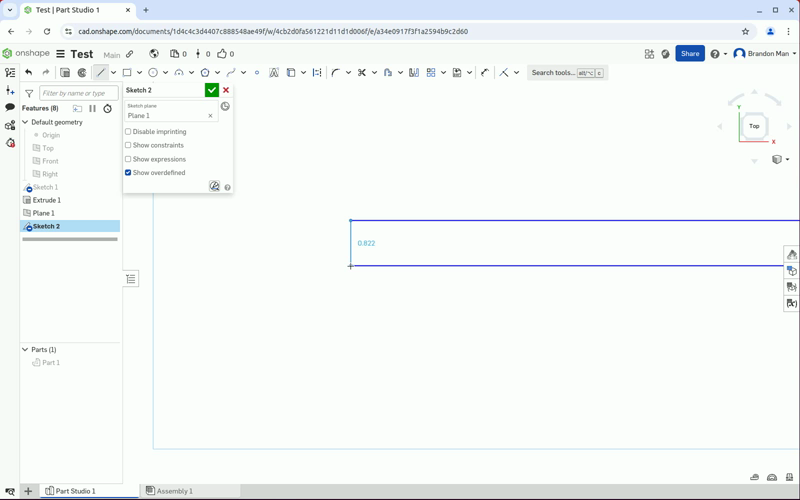
key_up(shift)
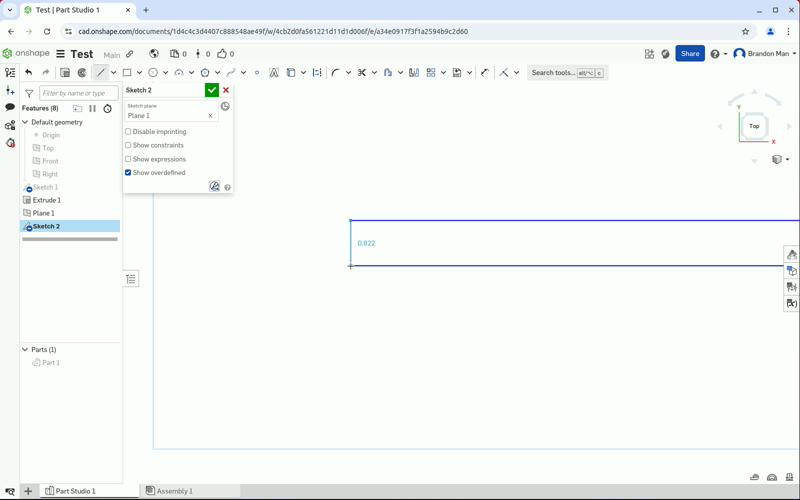
click(350, 265)
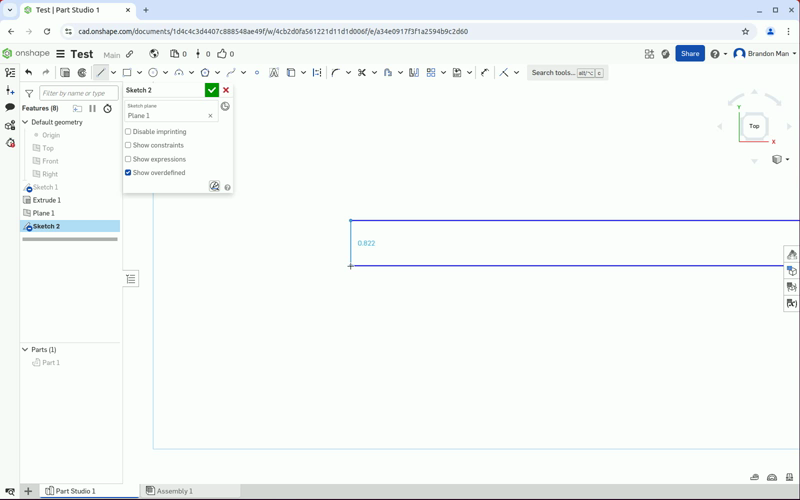
scroll(-6)
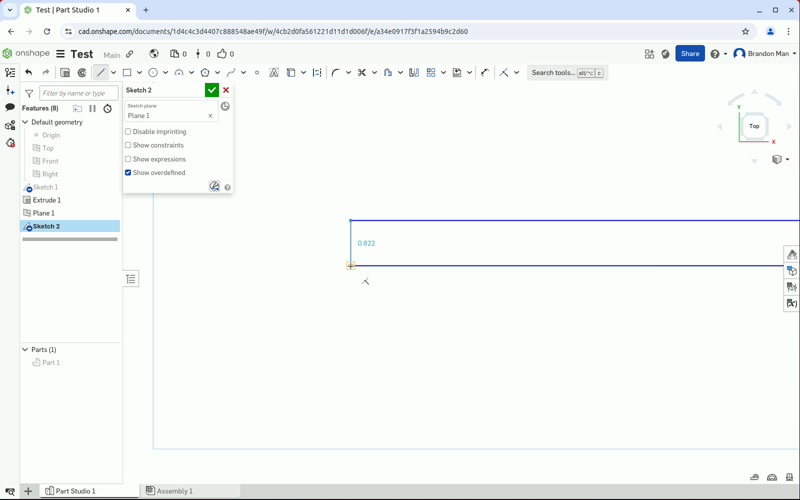
scroll(-6)
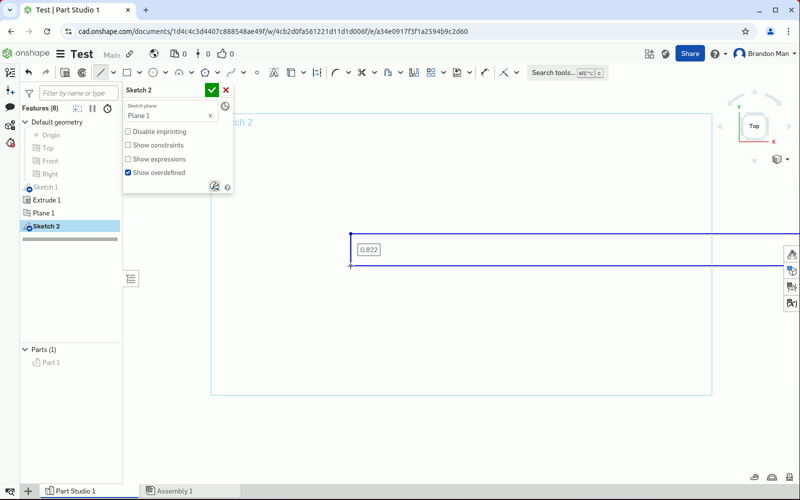
scroll(-6)
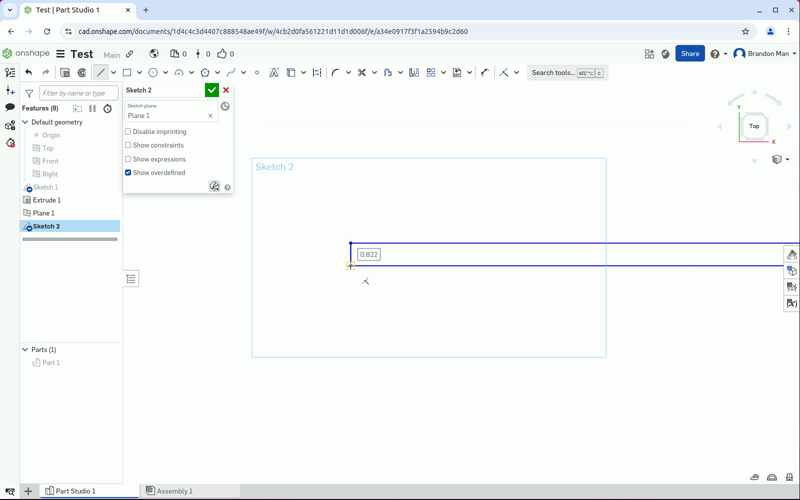
scroll(-6)
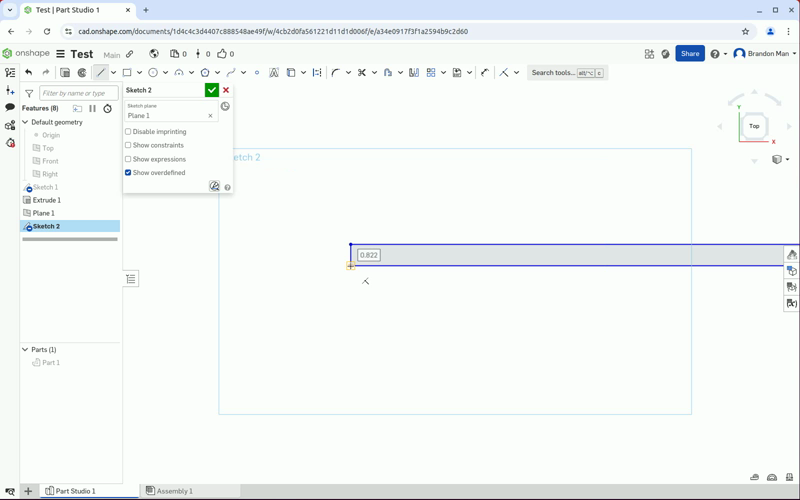
scroll(-6)
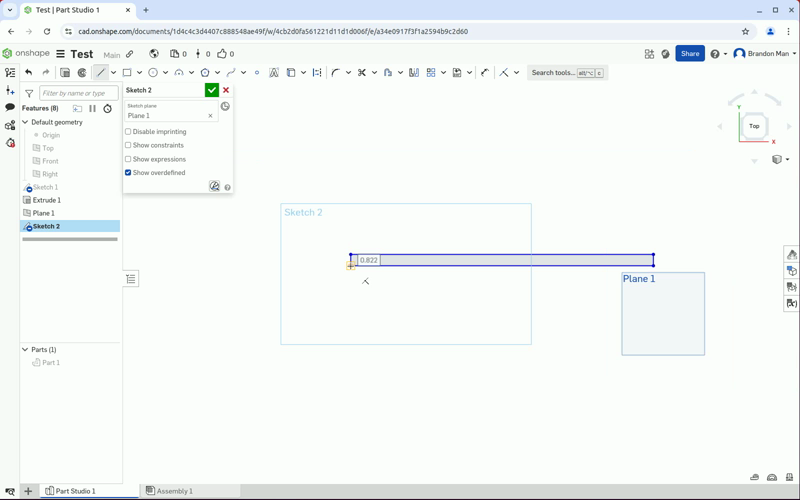
scroll(-6)
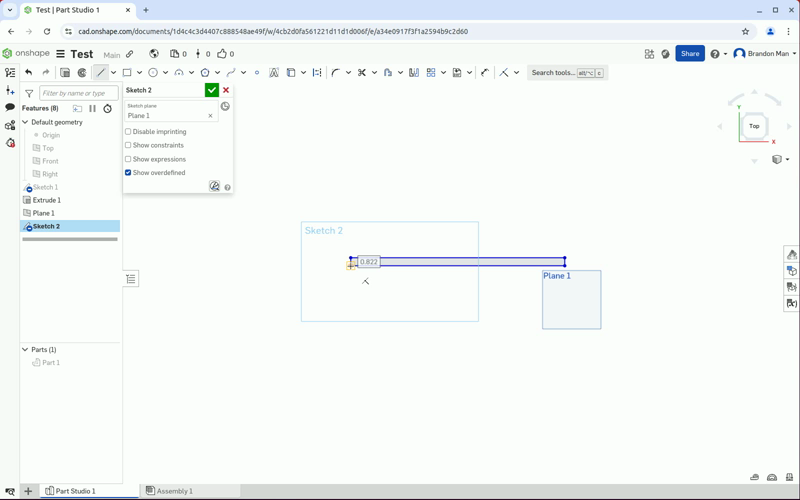
scroll(-6)
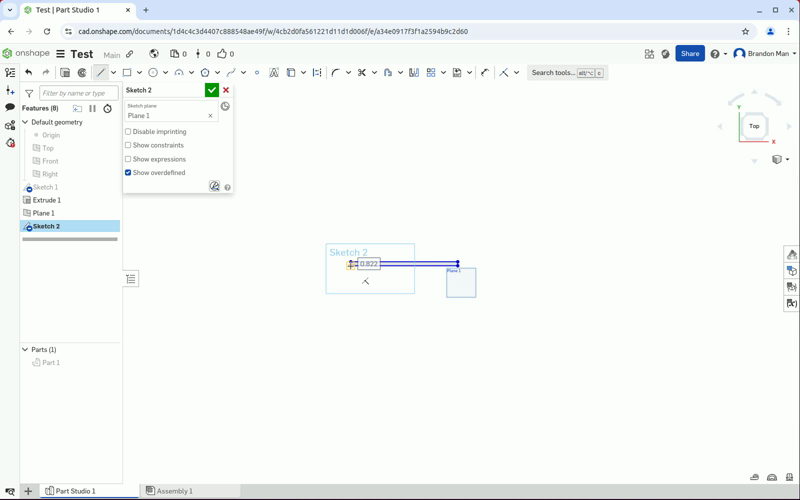
key(esc)
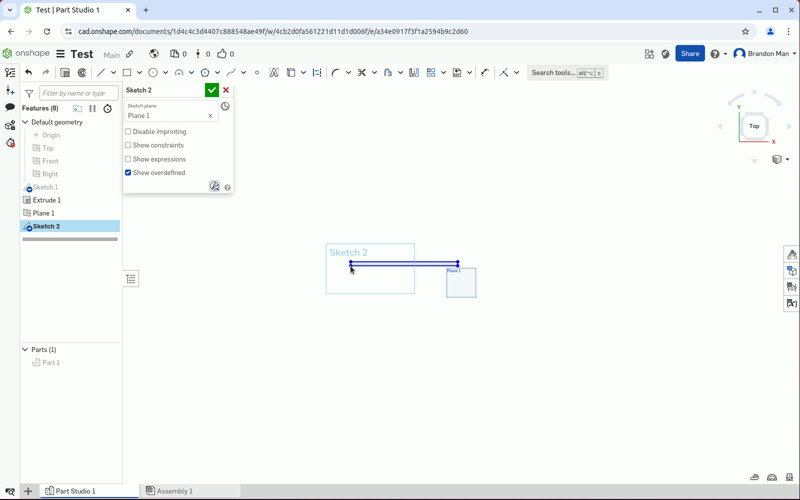
mouse_move(423, 264)
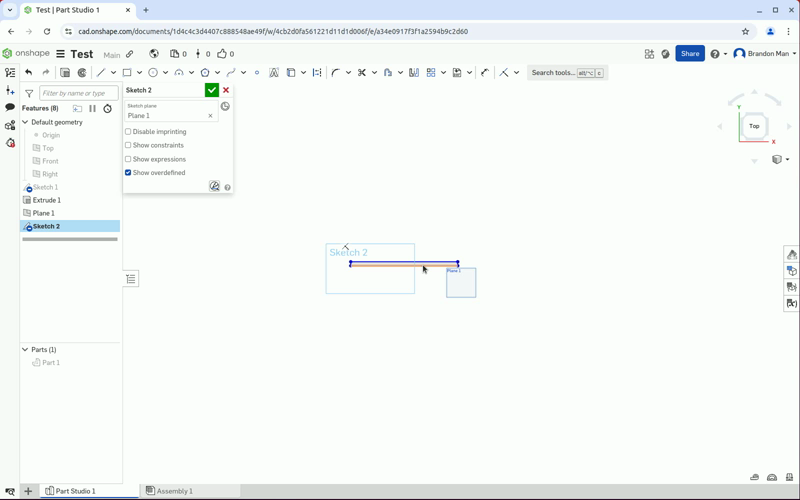
scroll(6)
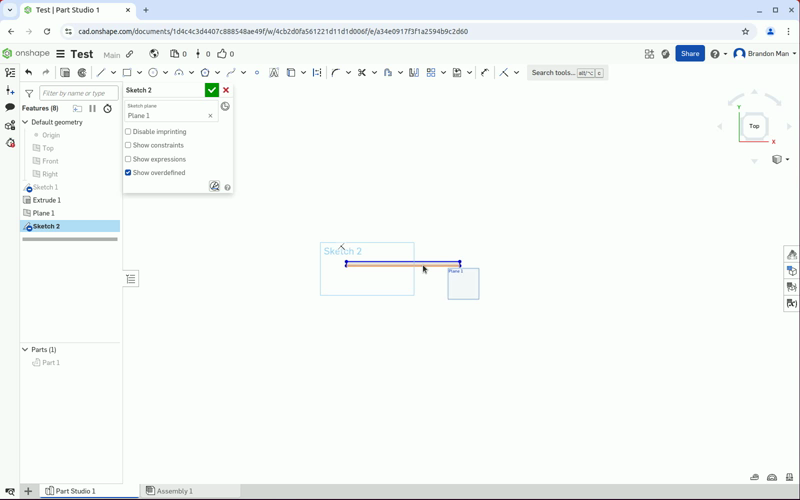
scroll(6)
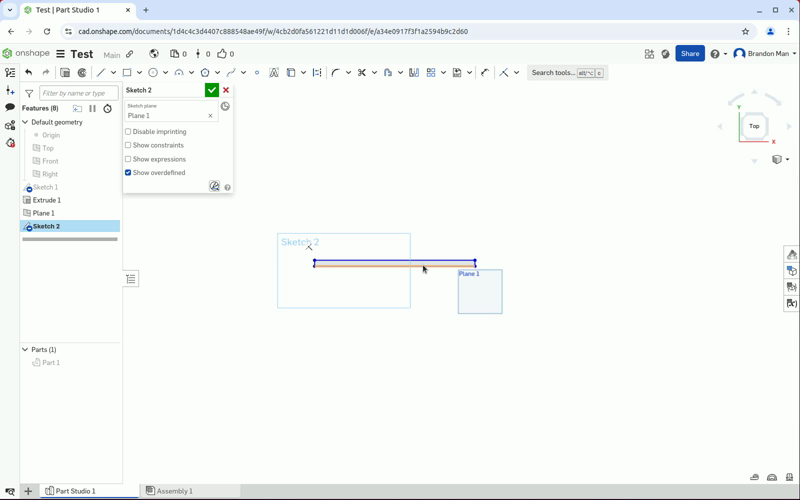
scroll(6)
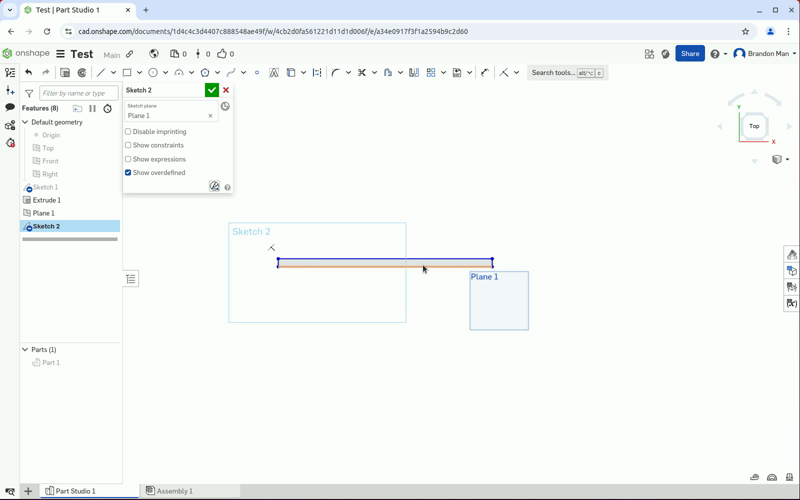
scroll(6)
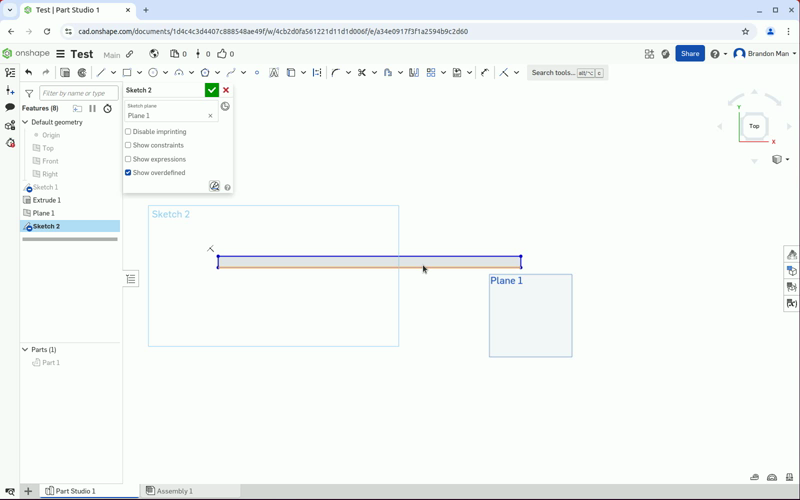
scroll(6)
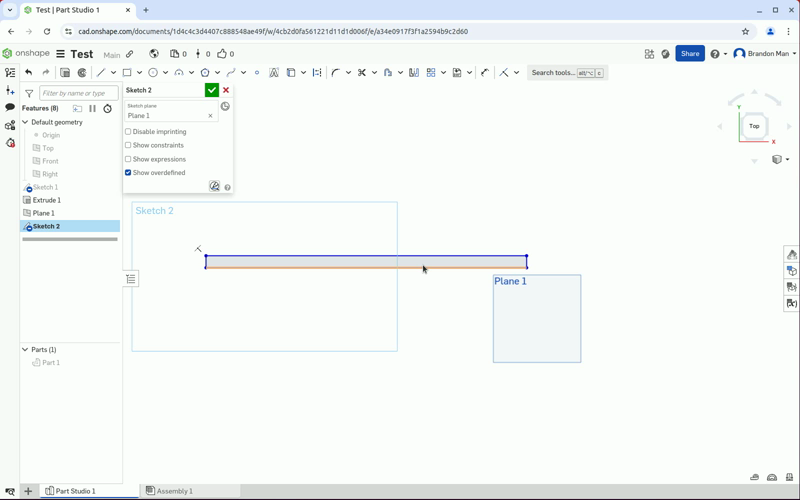
scroll(6)
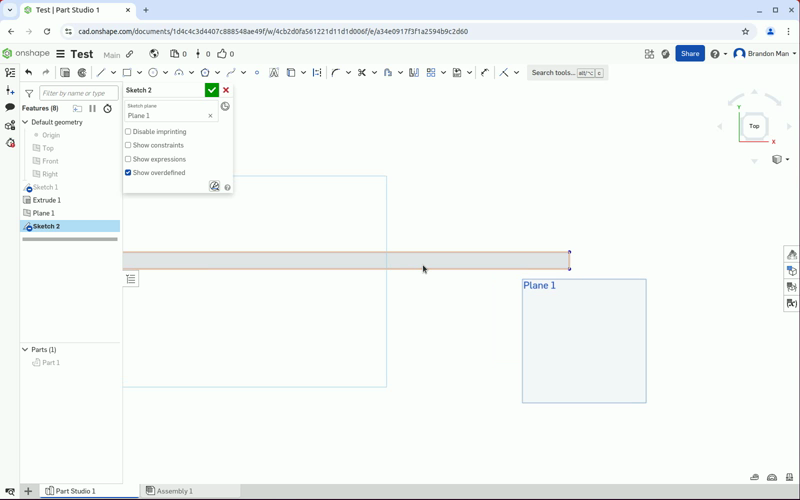
scroll(6)
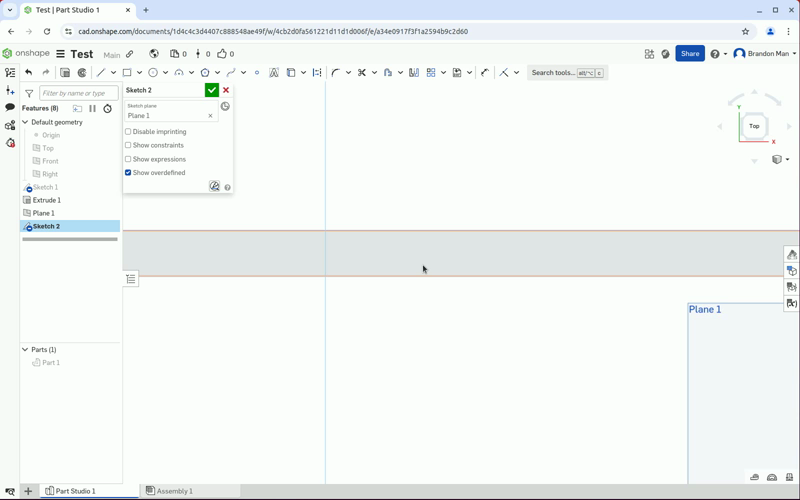
click(423, 264)
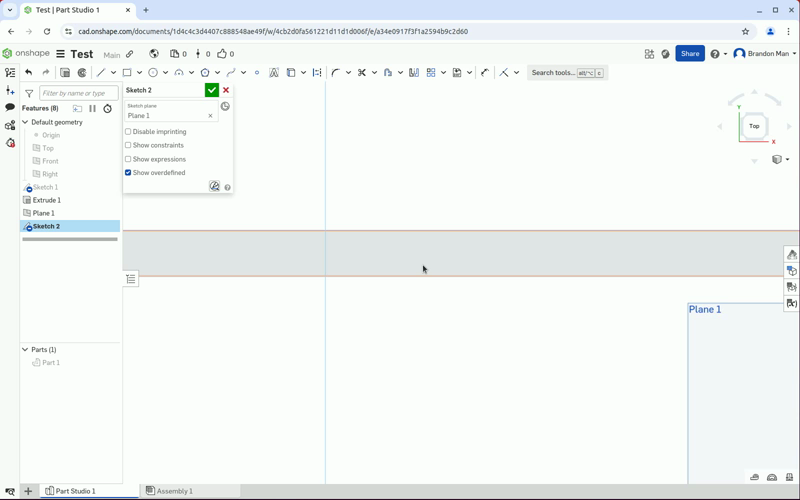
scroll(-6)
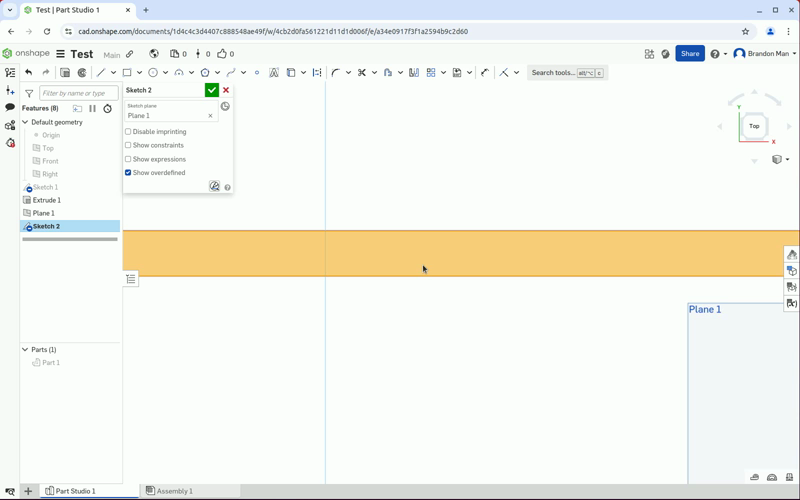
scroll(-6)
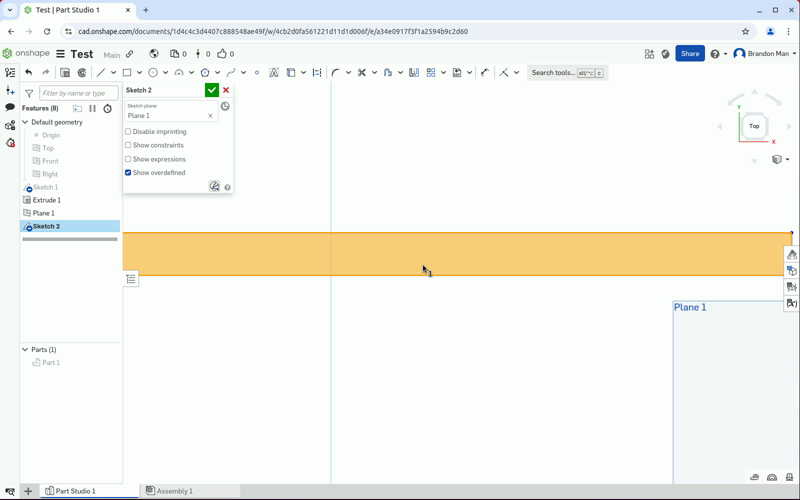
scroll(-6)
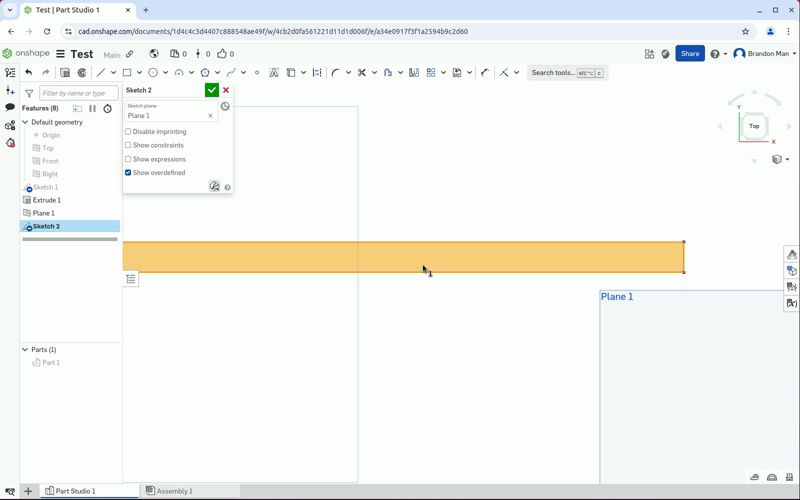
scroll(-6)
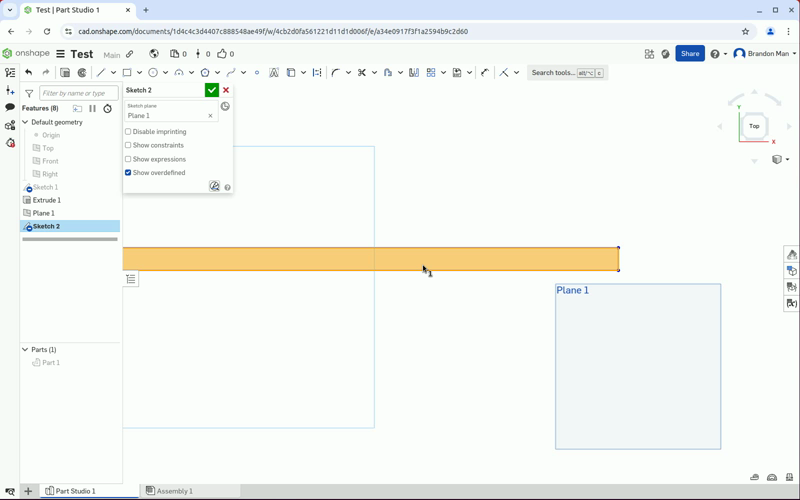
scroll(-6)
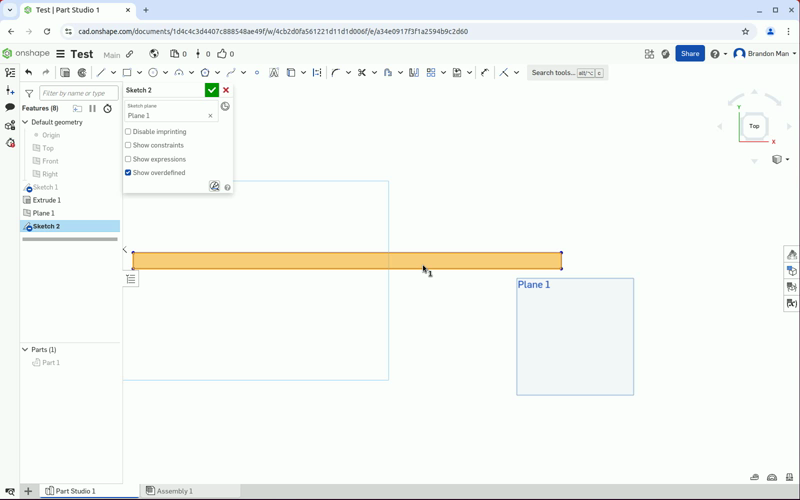
scroll(-6)
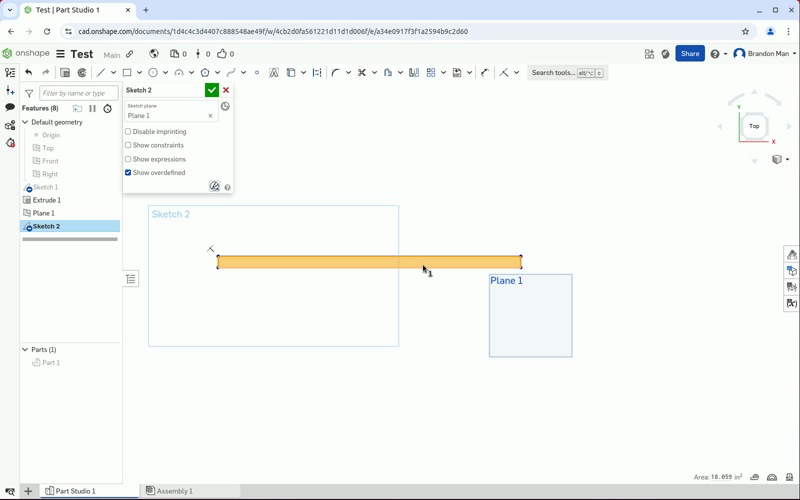
scroll(-6)
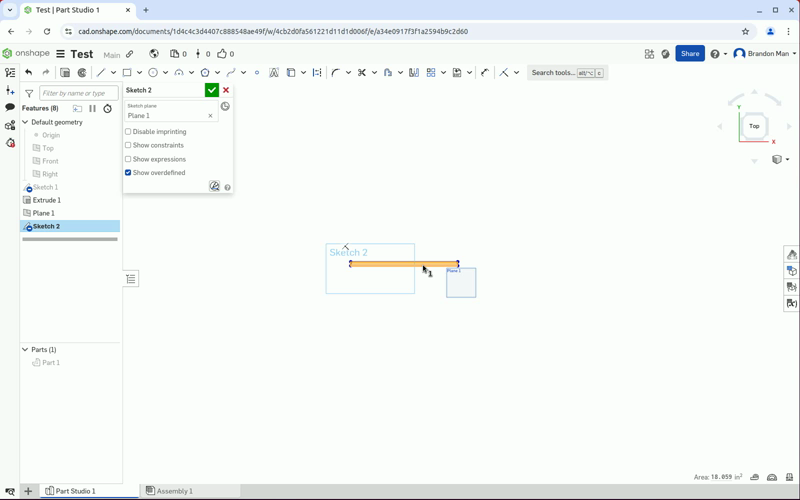
mouse_move(73, 352)
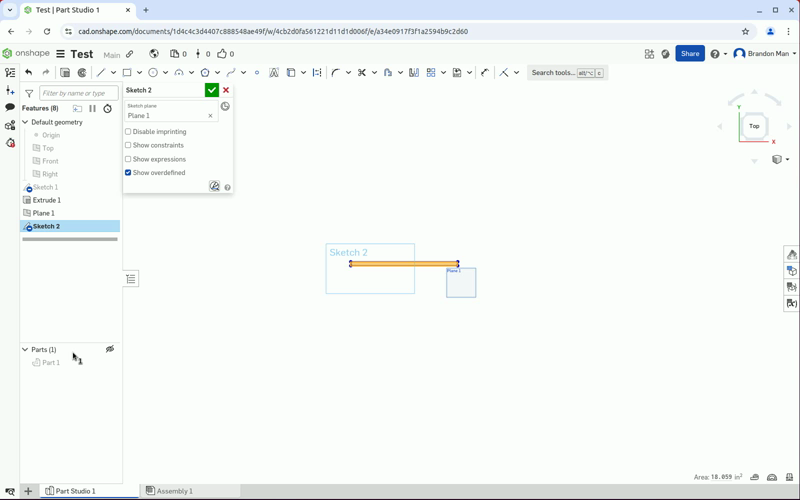
key(shift+y)
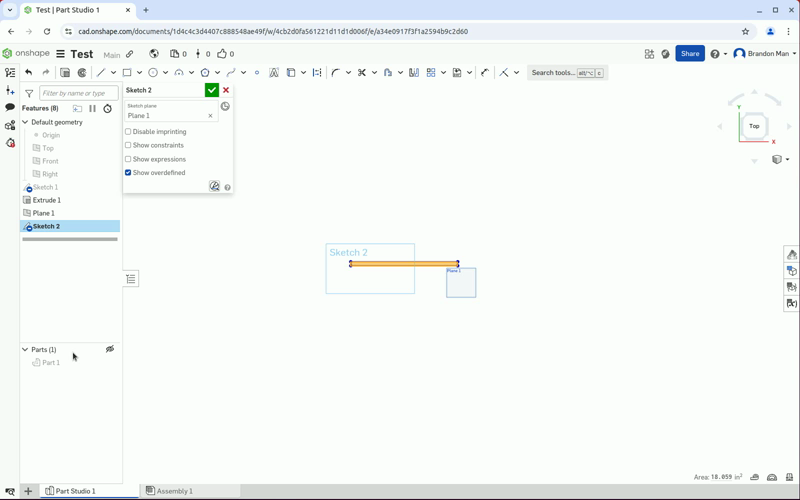
key(shift+e)
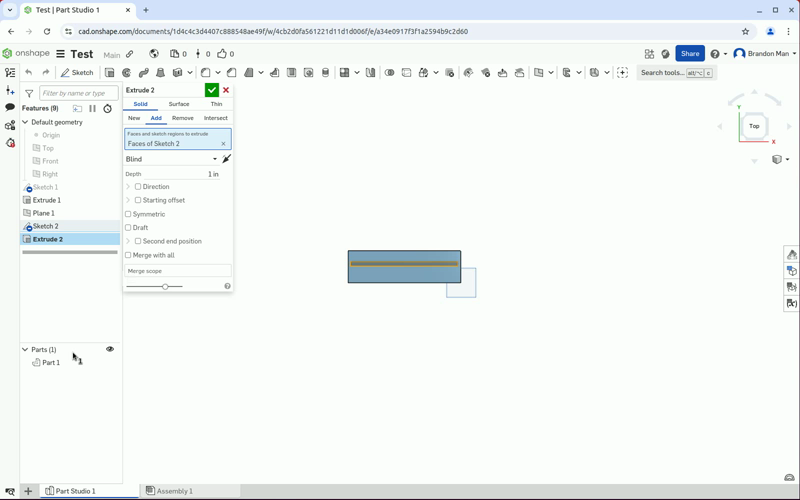
mouse_move(143, 106)
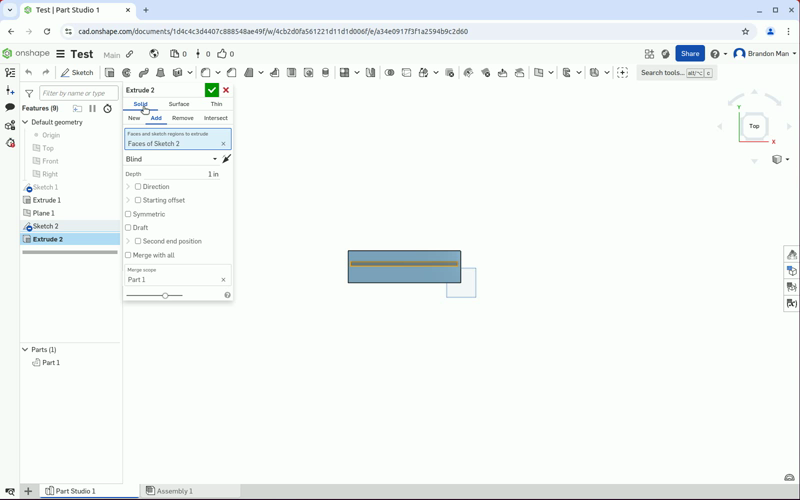
click(143, 106)
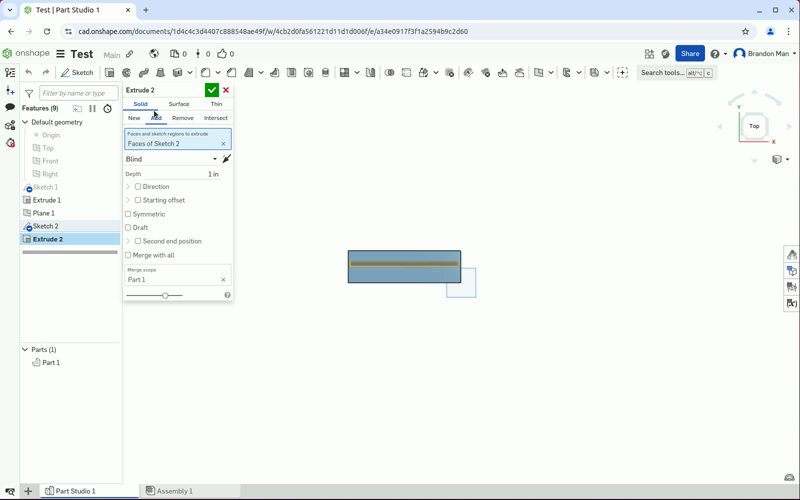
mouse_move(186, 120)
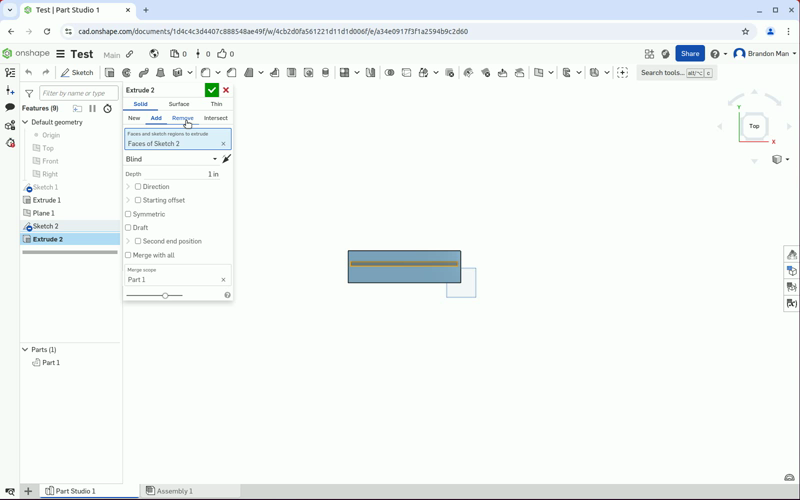
click(186, 120)
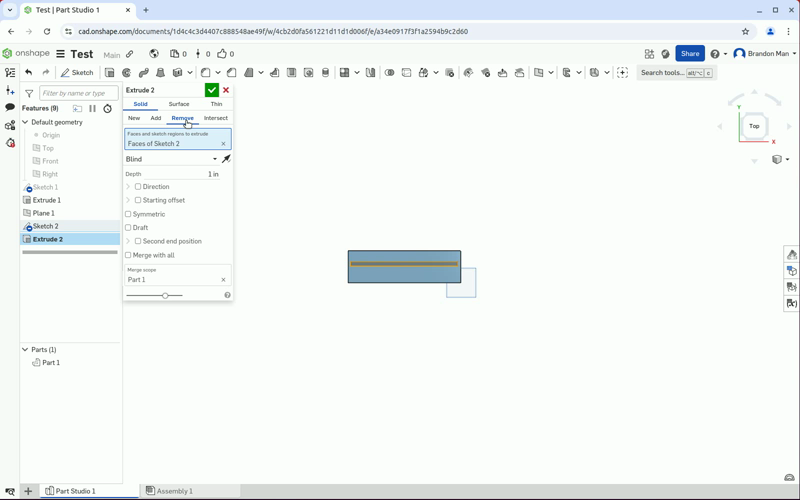
key(tab, 4)
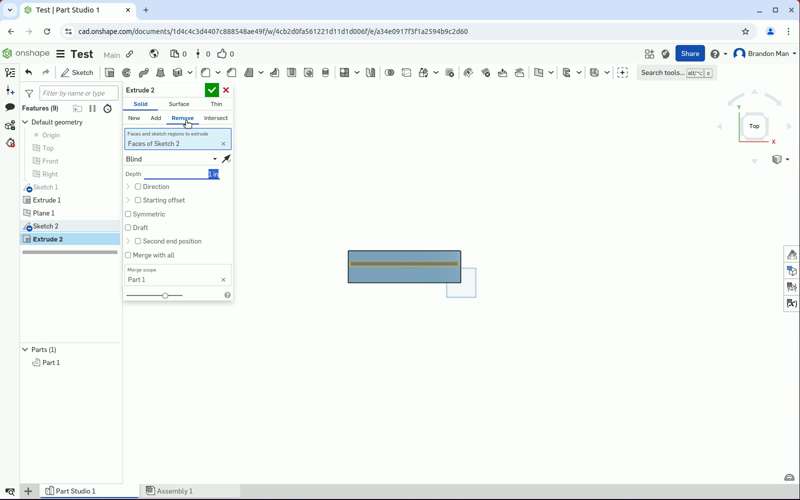
text(0.241)
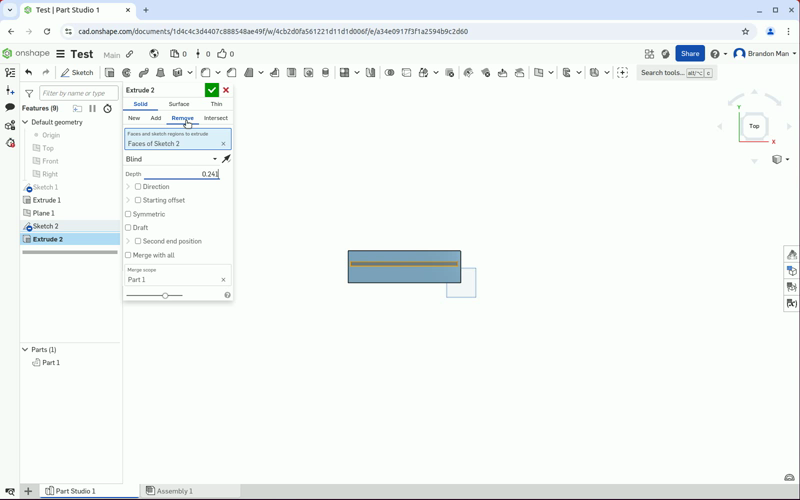
key(tab, 6)
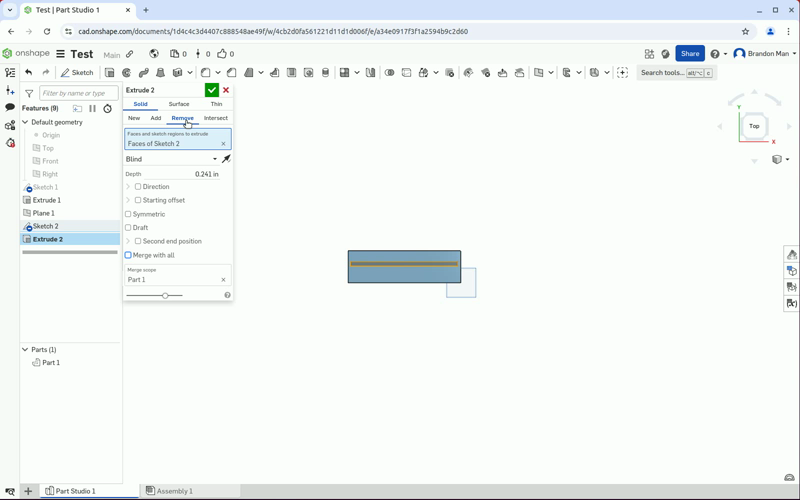
key(space)
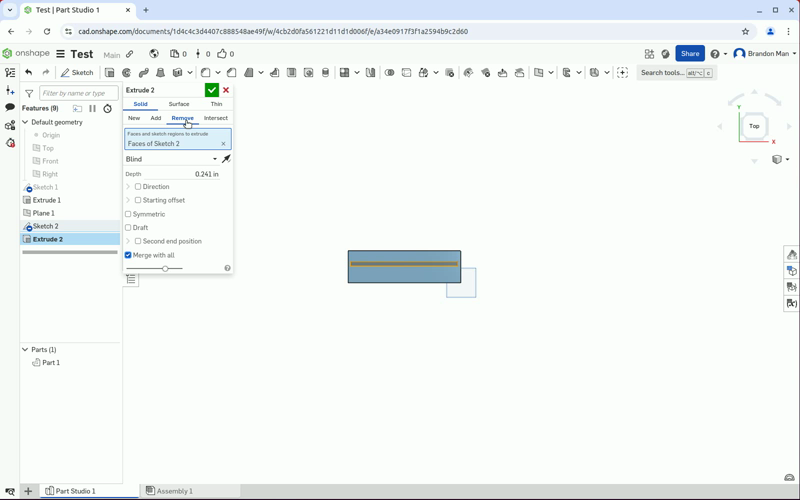
key(enter)
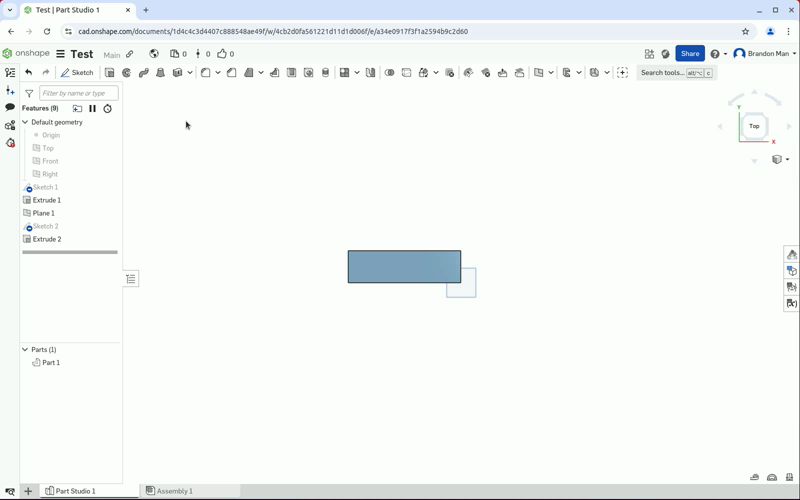
key(shift+h)
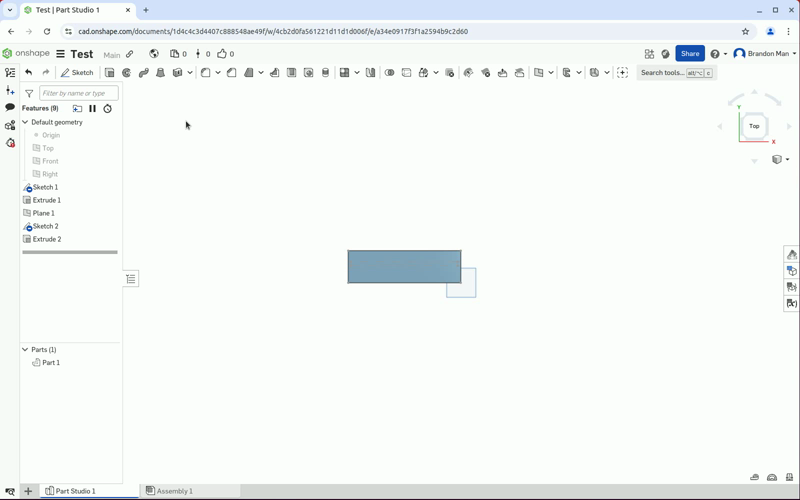
key(shift+h)
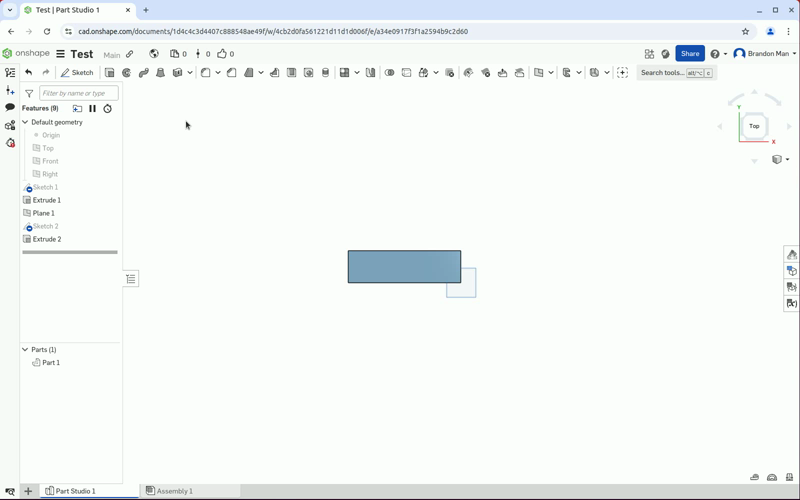
mouse_move(73, 189)
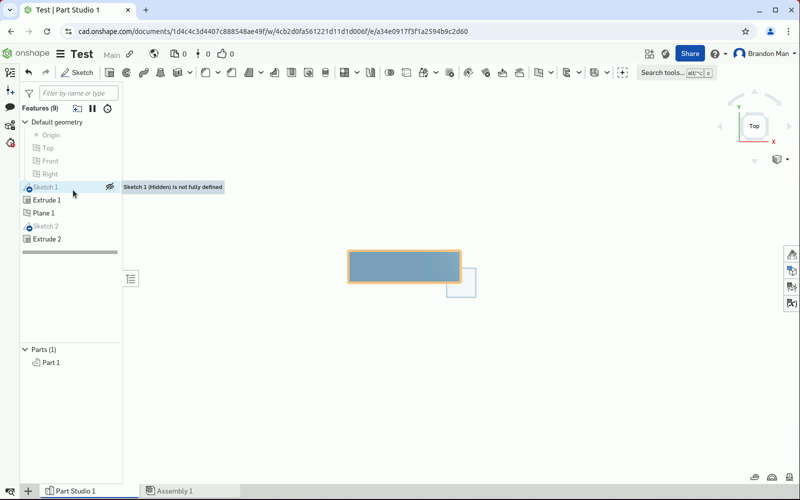
click(73, 189)
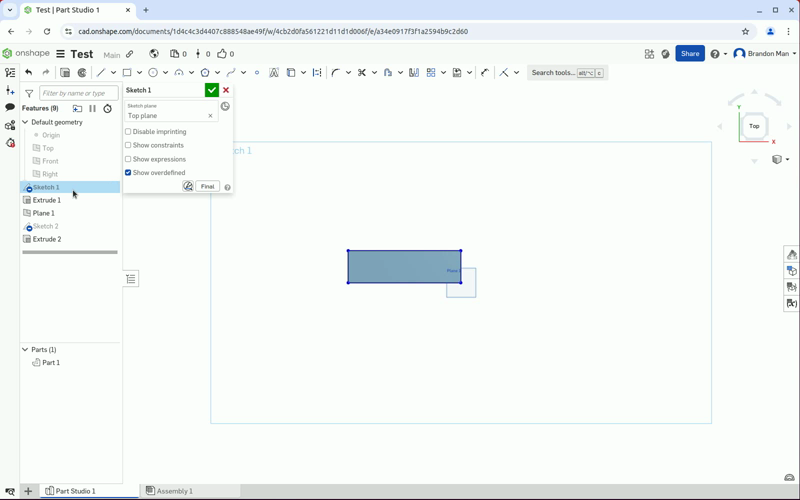
mouse_move(229, 92)
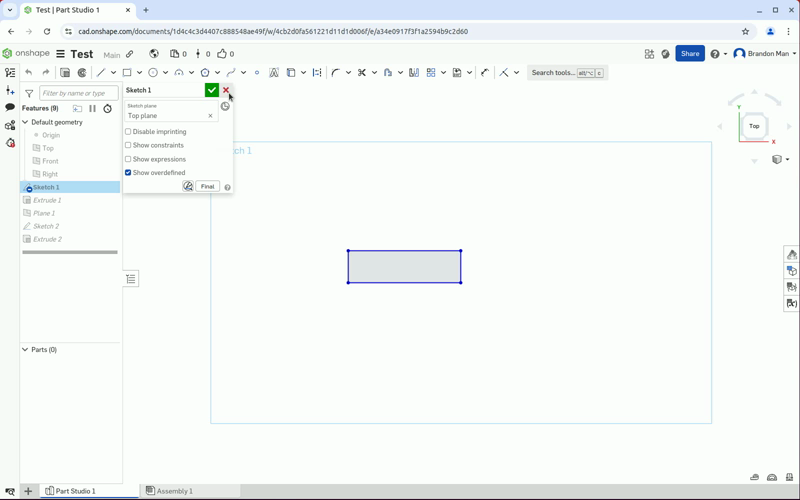
click(229, 92)
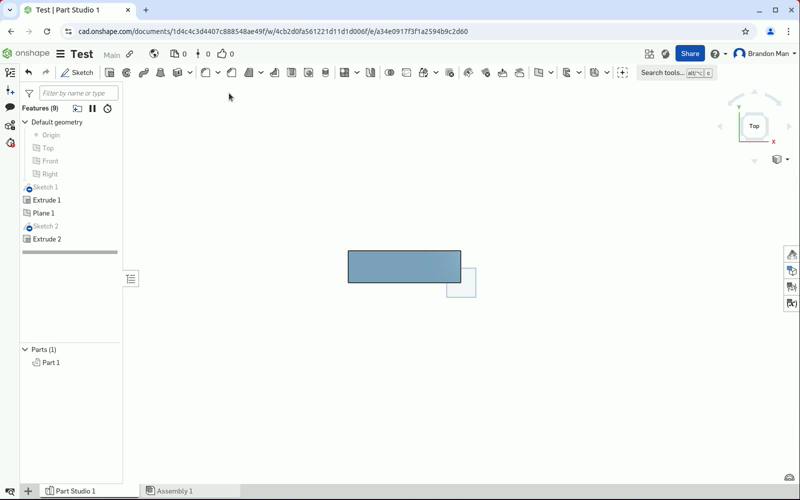
mouse_move(541, 75)
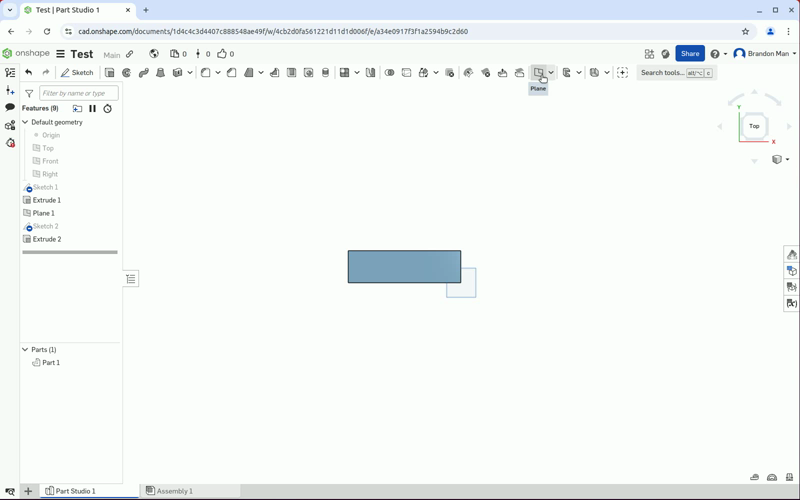
click(541, 75)
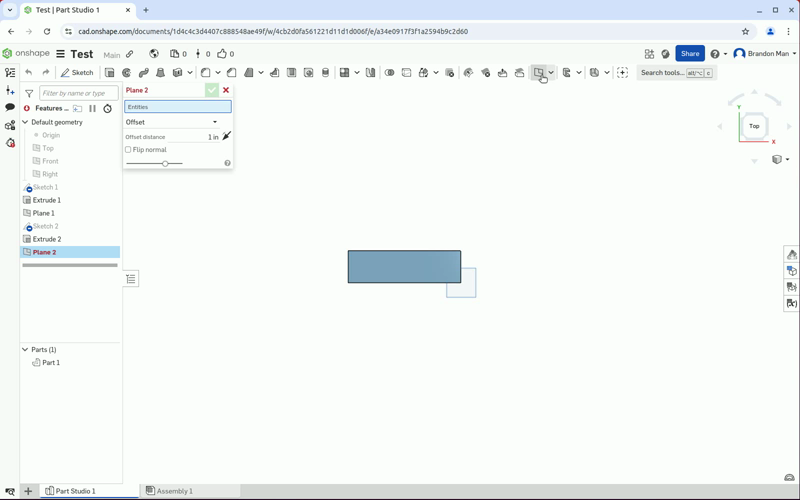
mouse_move(73, 150)
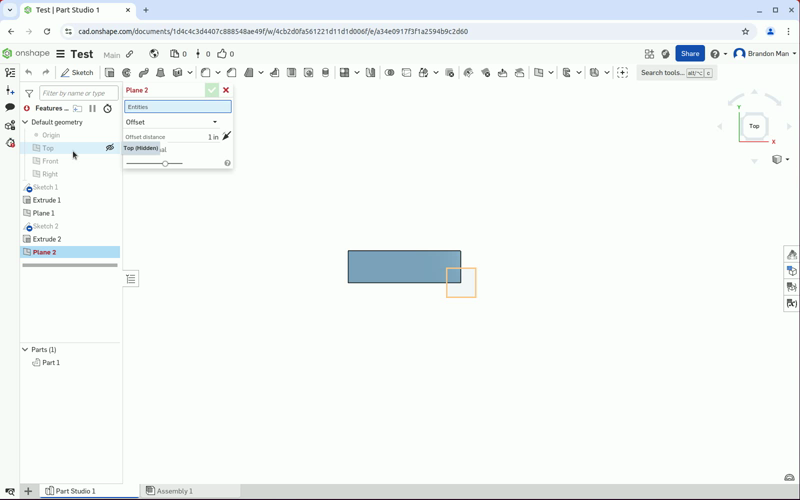
click(73, 150)
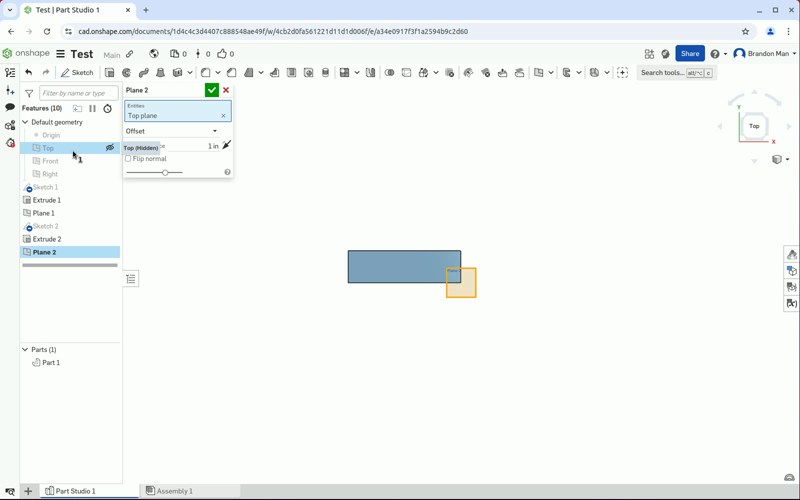
key(tab, 2)
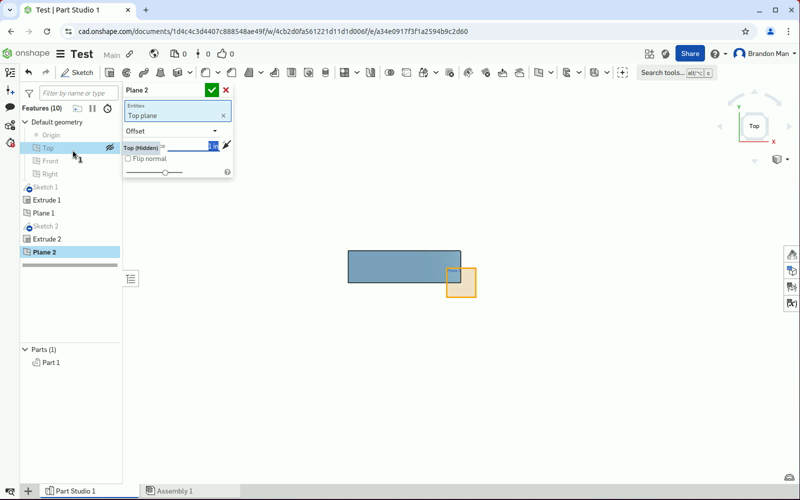
text(0.246)
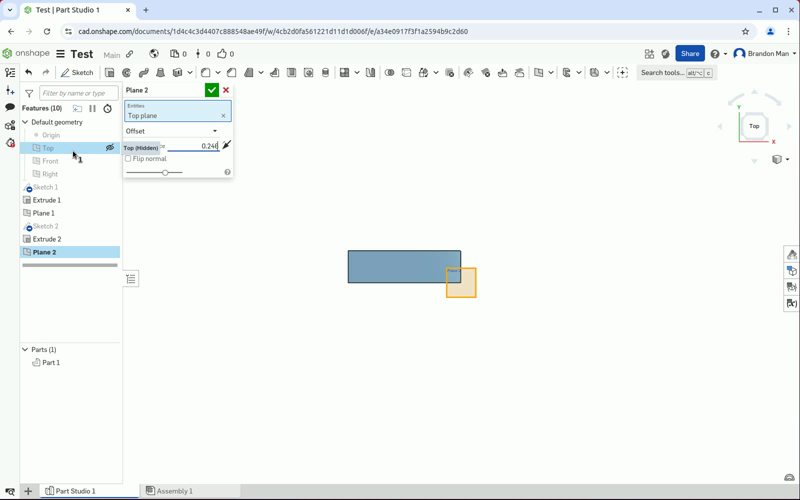
key(enter, 2)
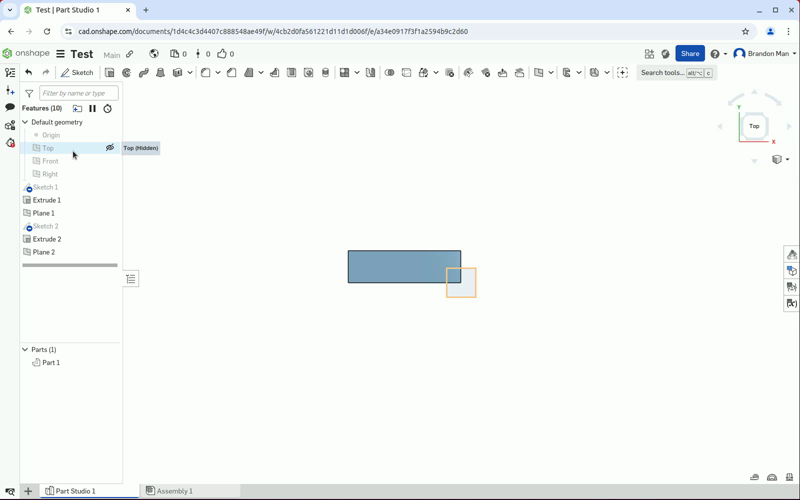
key(shift+s)
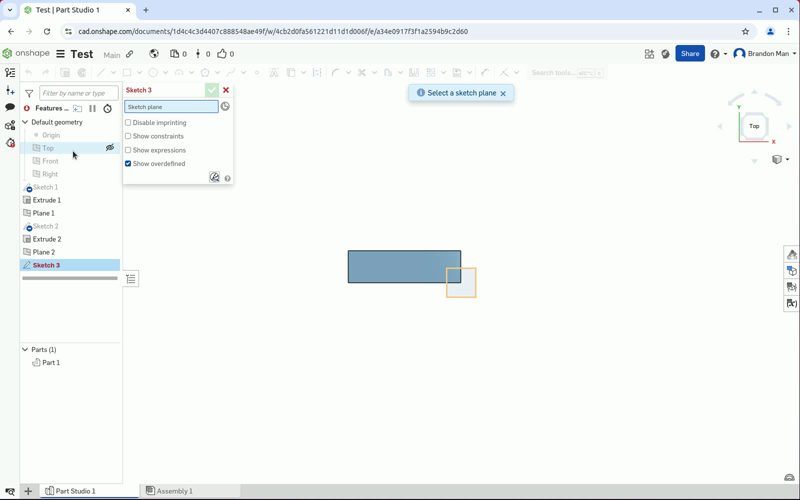
mouse_move(73, 254)
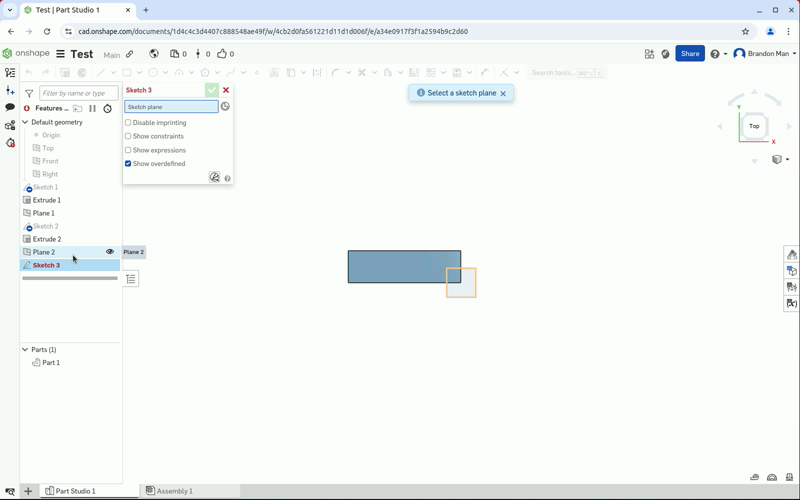
click(73, 254)
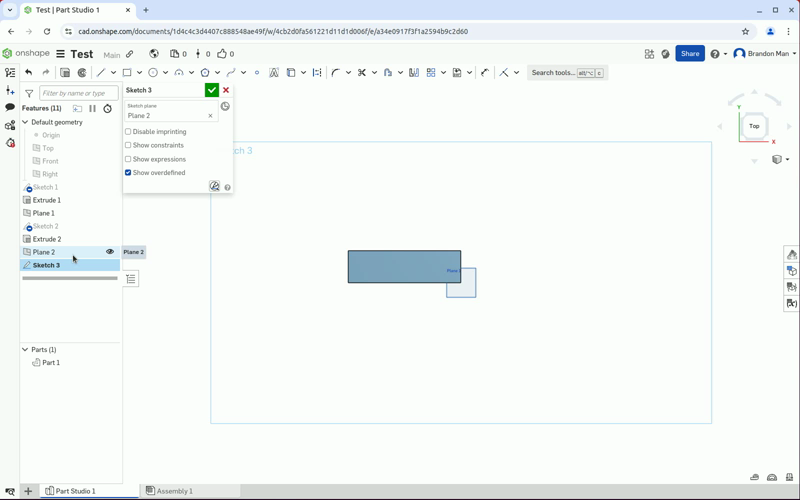
mouse_move(73, 352)
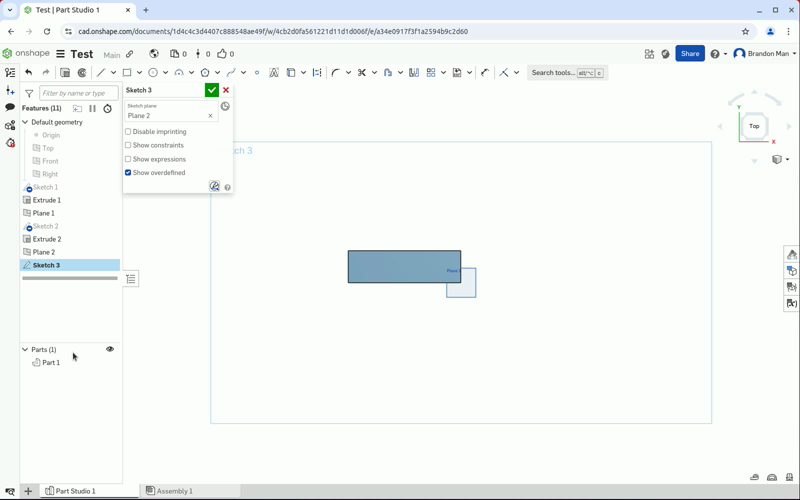
key(y)
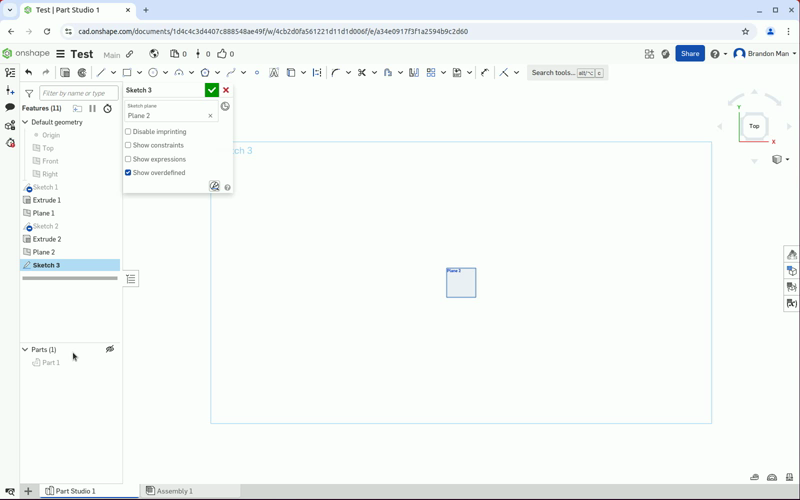
key(l)
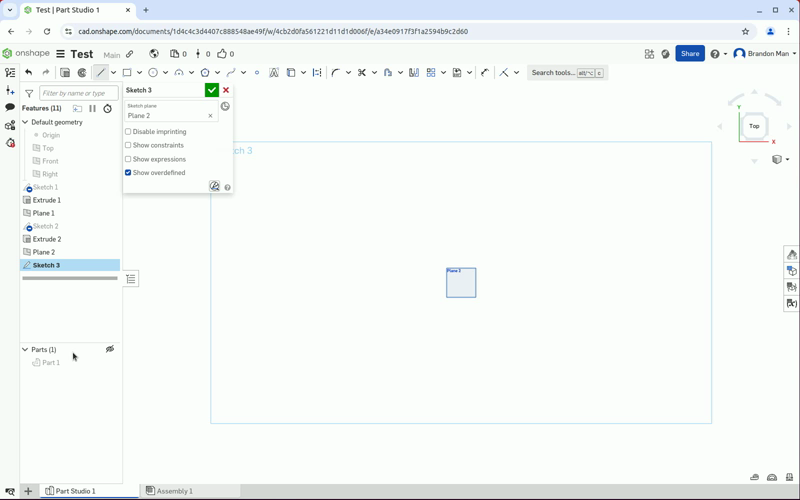
key_down(shift)
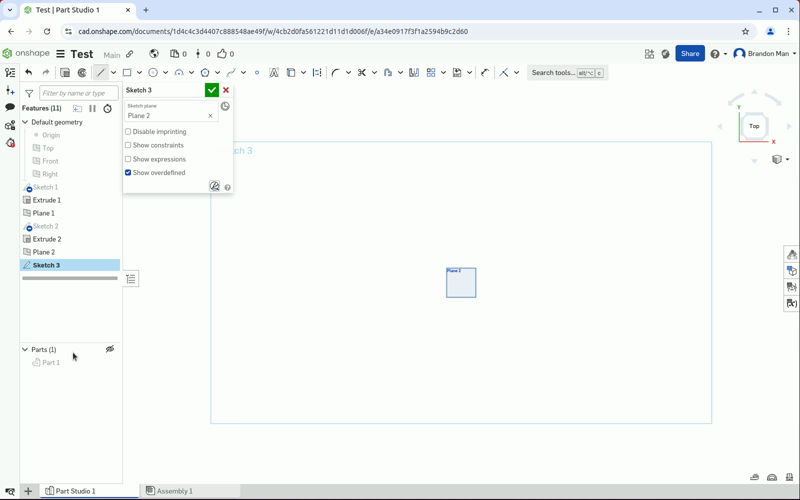
mouse_move(353, 265)
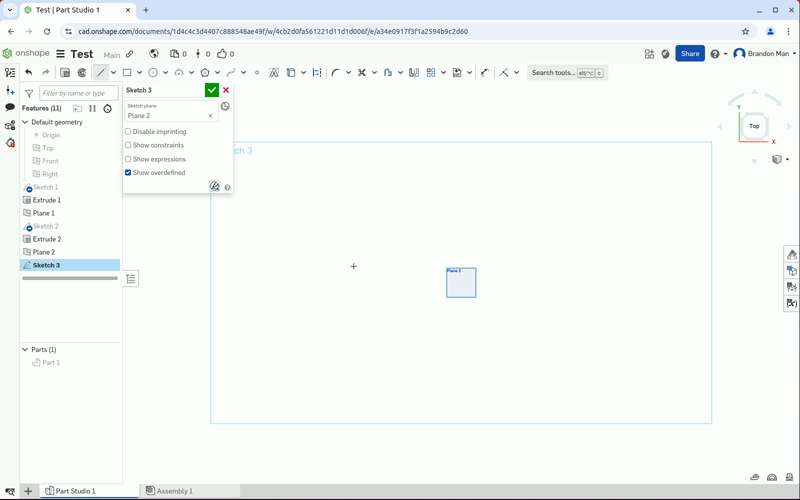
click(353, 265)
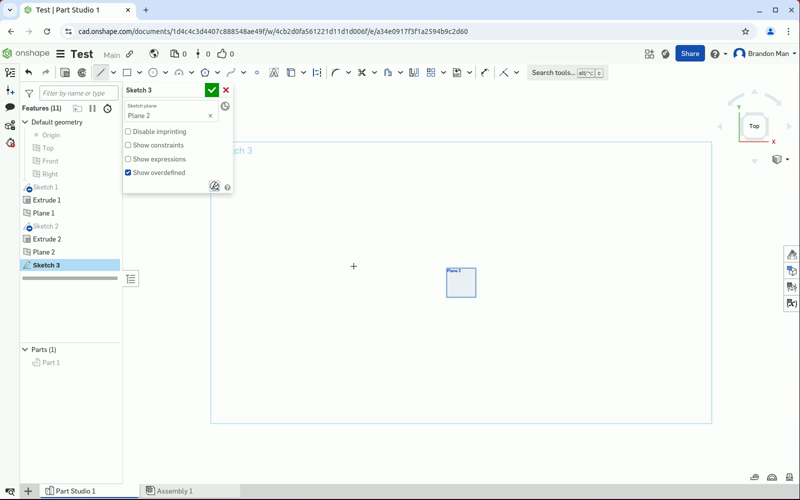
key_up(shift)
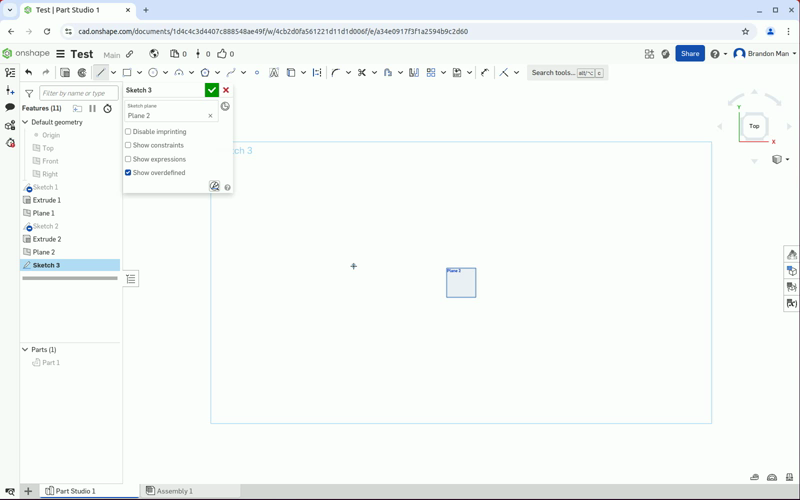
key_down(shift)
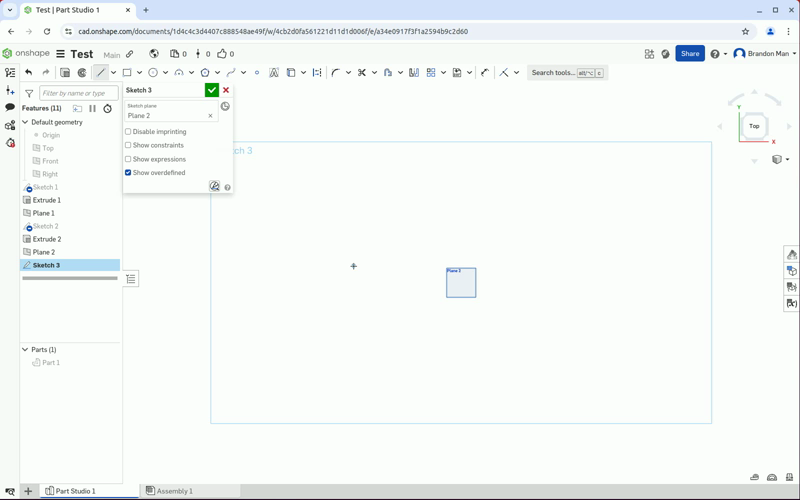
mouse_move(456, 265)
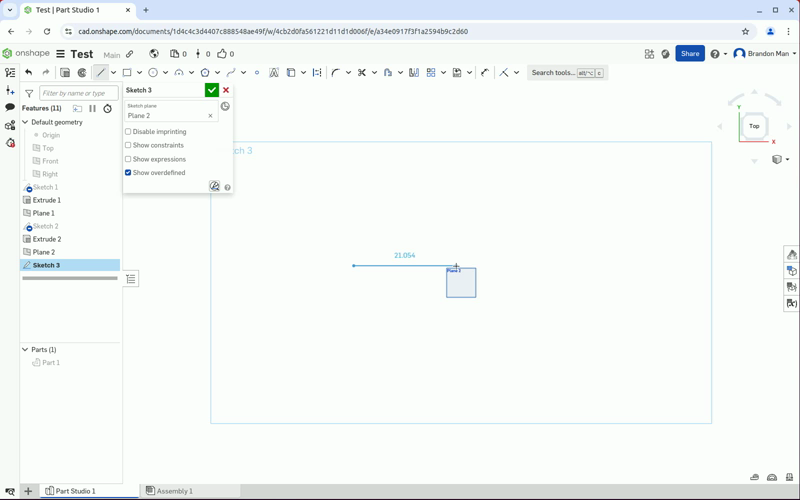
click(456, 265)
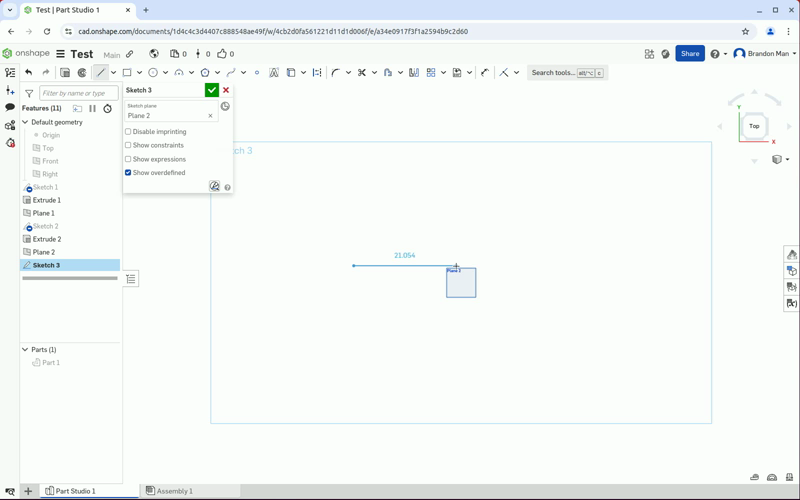
key_up(shift)
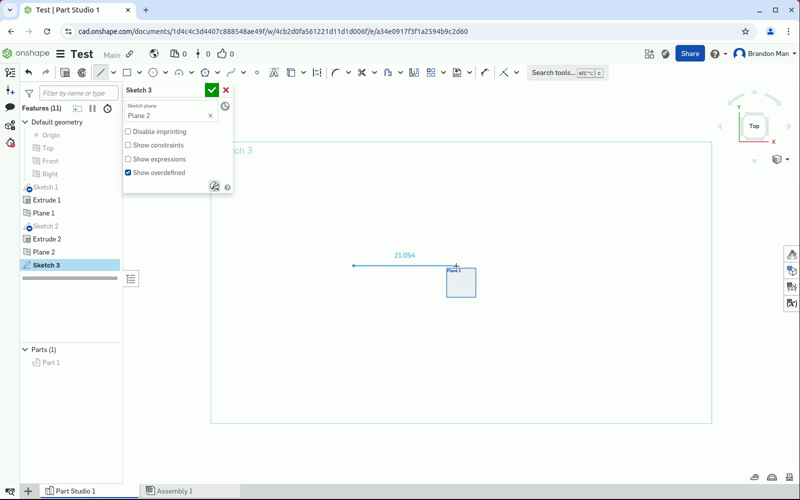
key_down(shift)
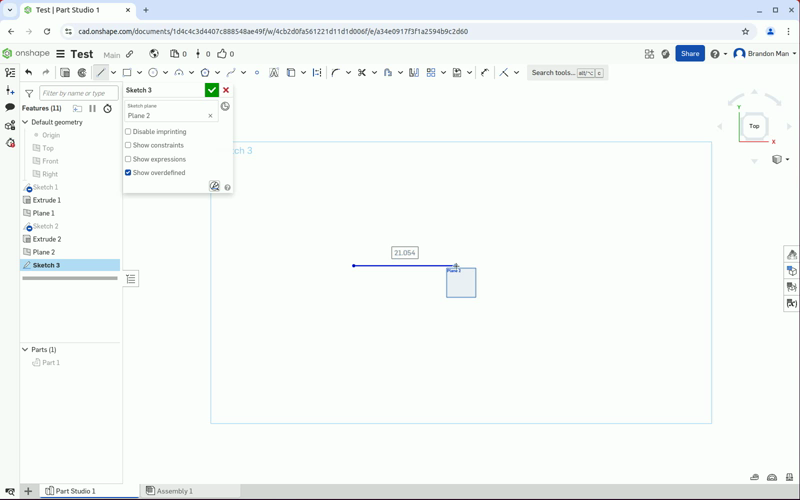
mouse_move(486, 265)
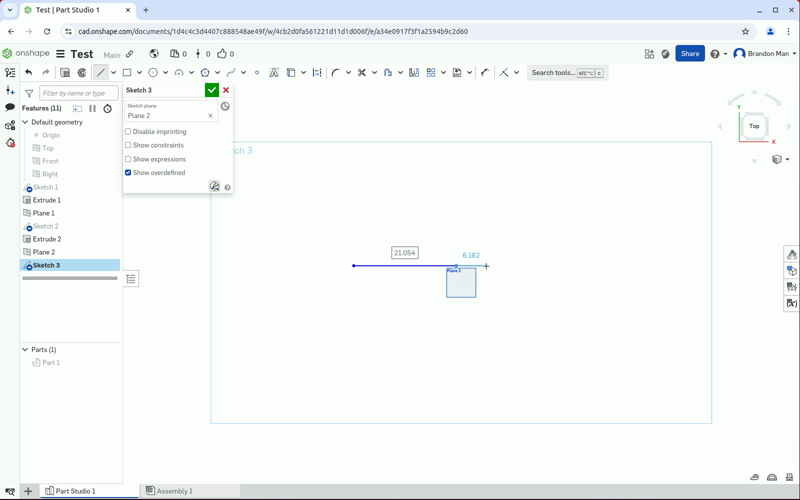
mouse_move(456, 261)
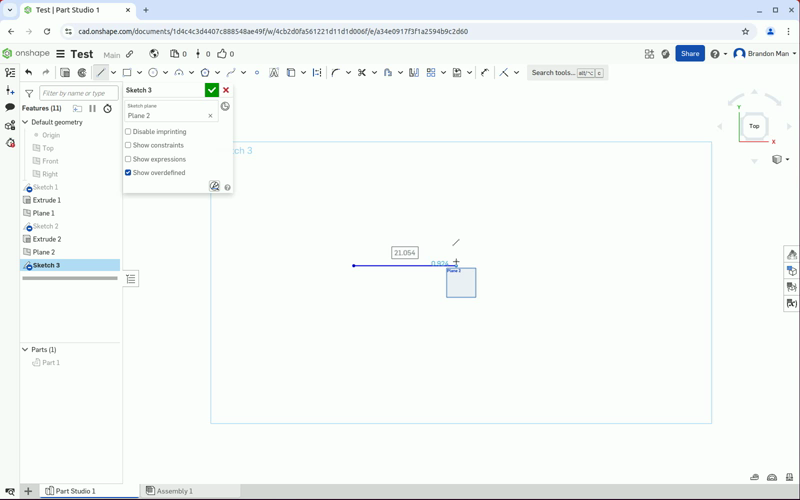
scroll(6)
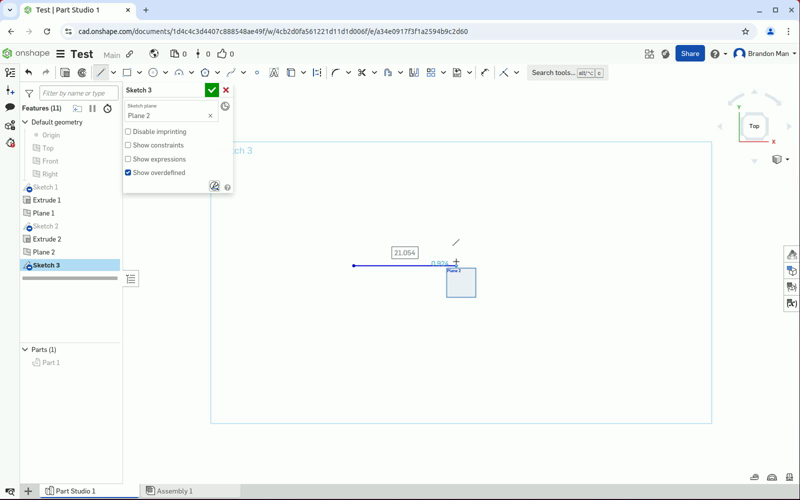
scroll(6)
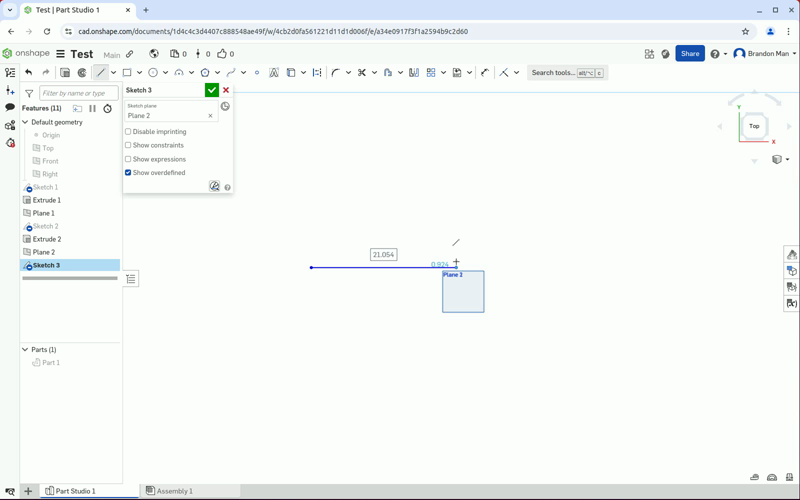
scroll(6)
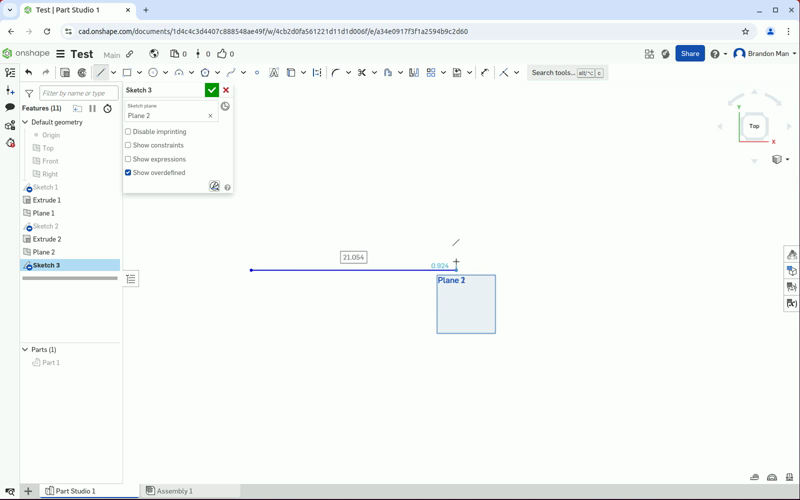
scroll(6)
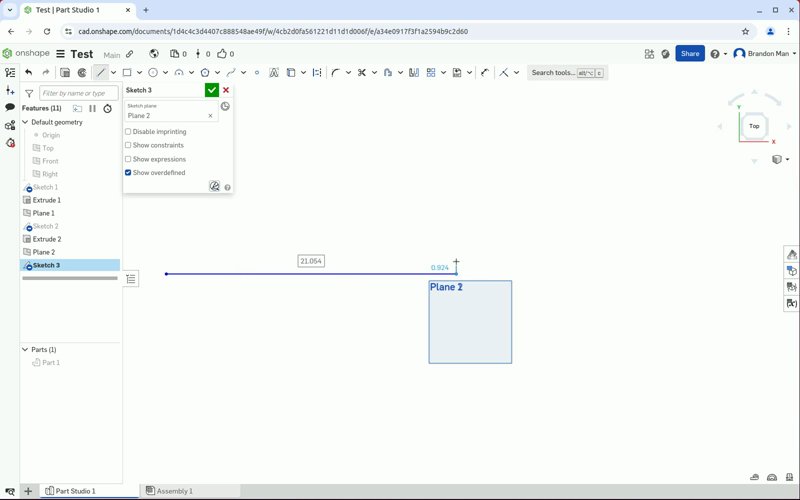
scroll(6)
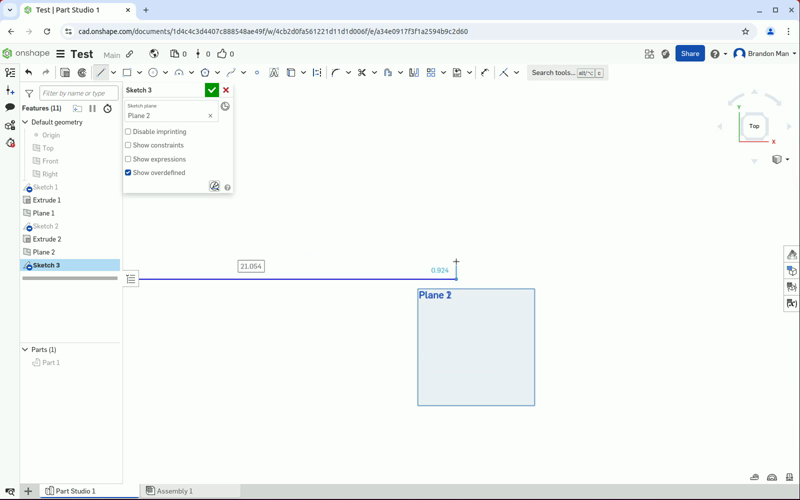
scroll(6)
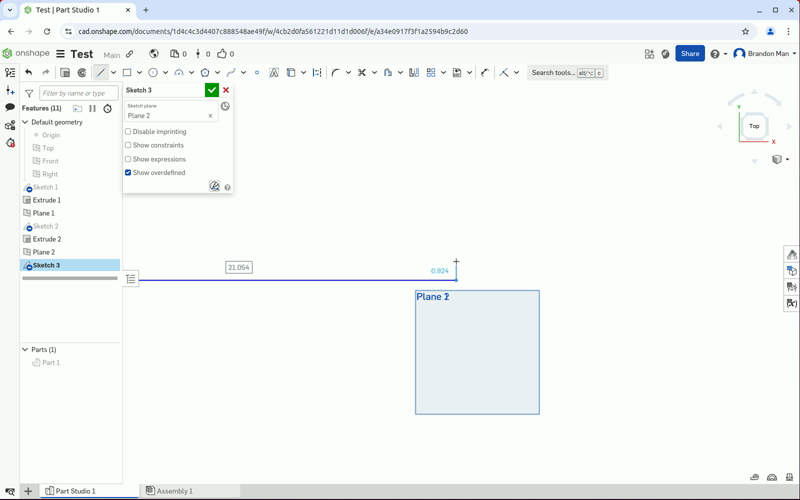
scroll(6)
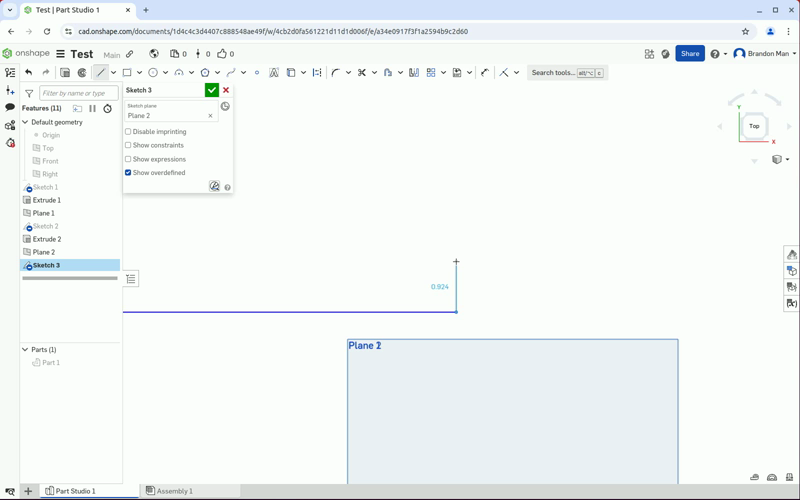
click(456, 261)
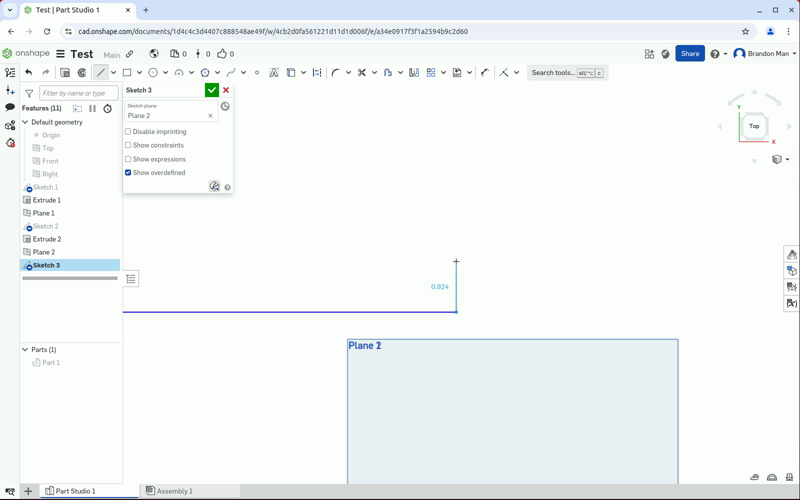
scroll(-6)
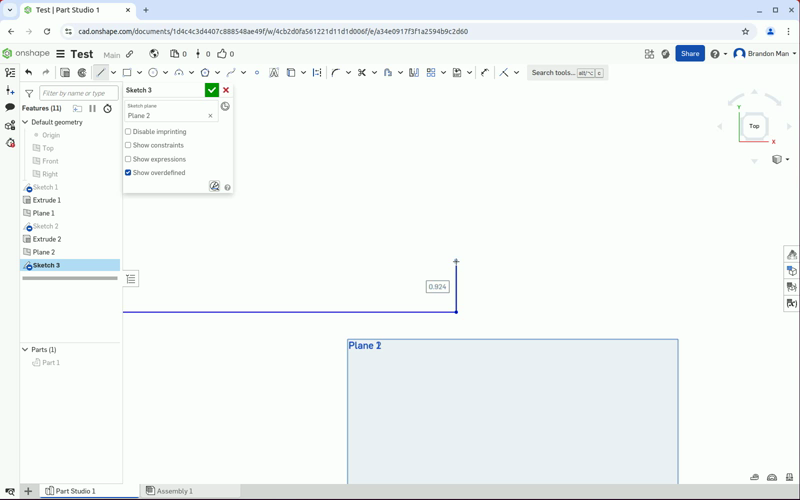
scroll(-6)
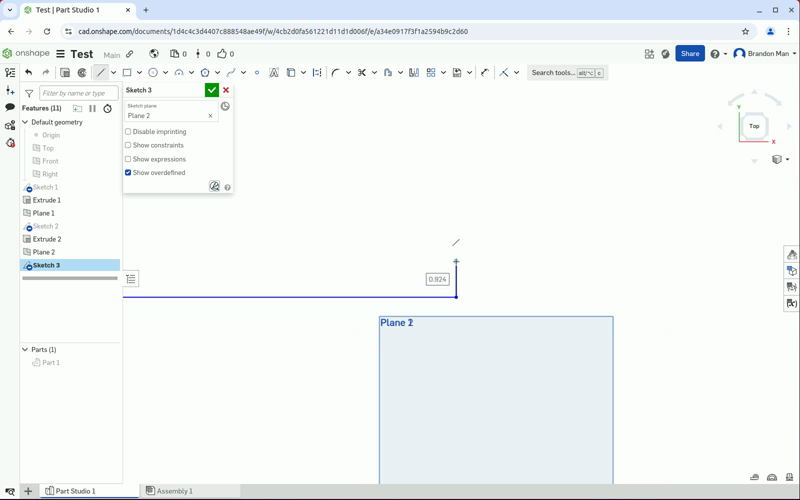
scroll(-6)
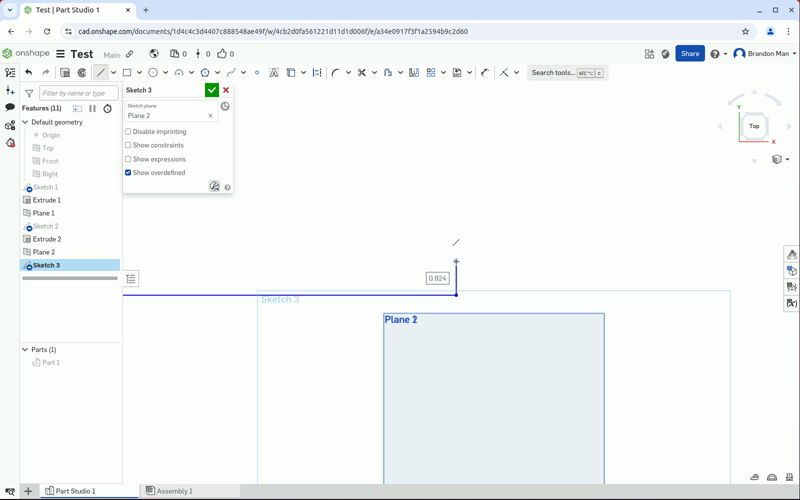
scroll(-6)
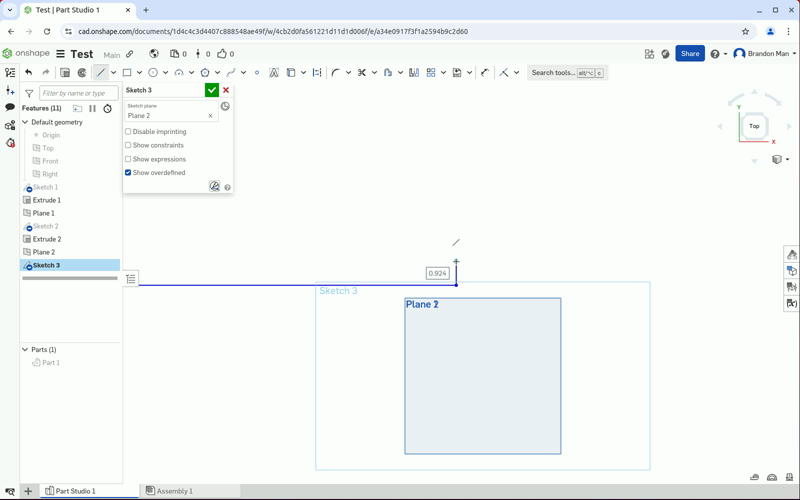
scroll(-6)
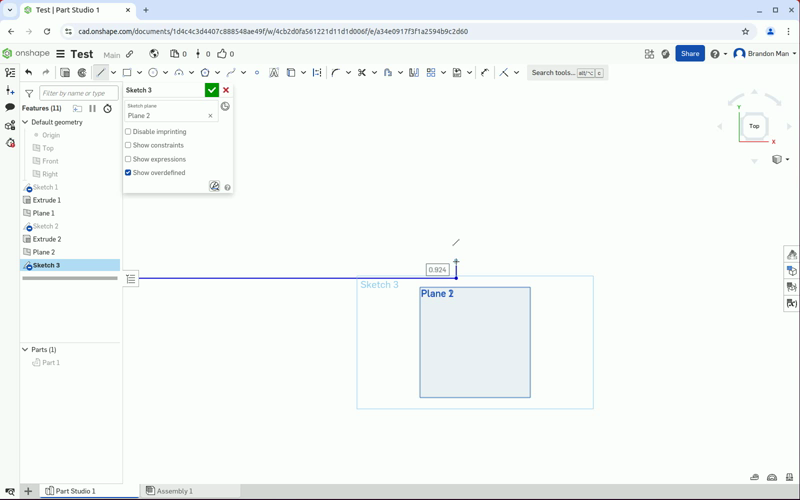
scroll(-6)
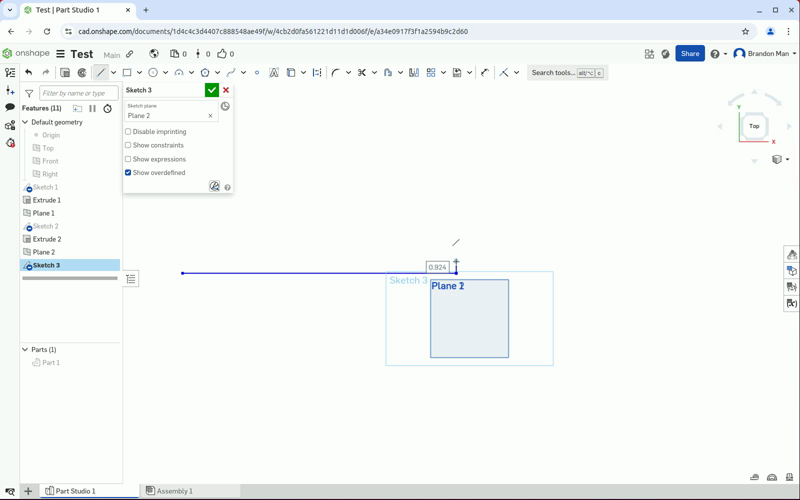
scroll(-6)
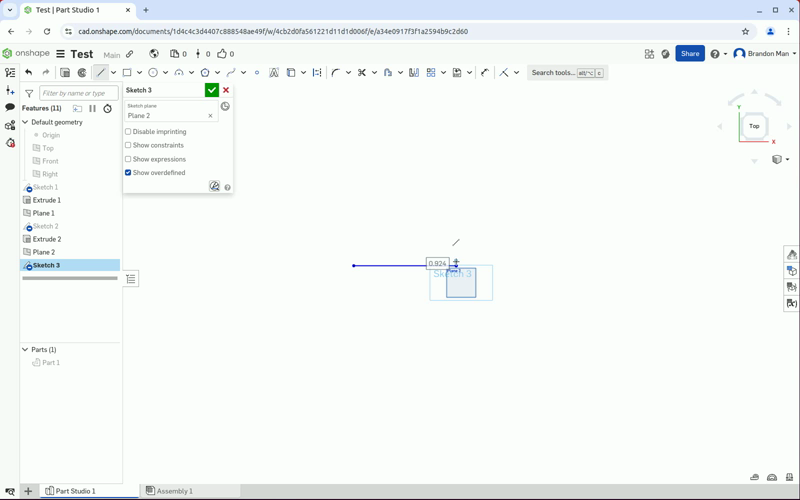
key_up(shift)
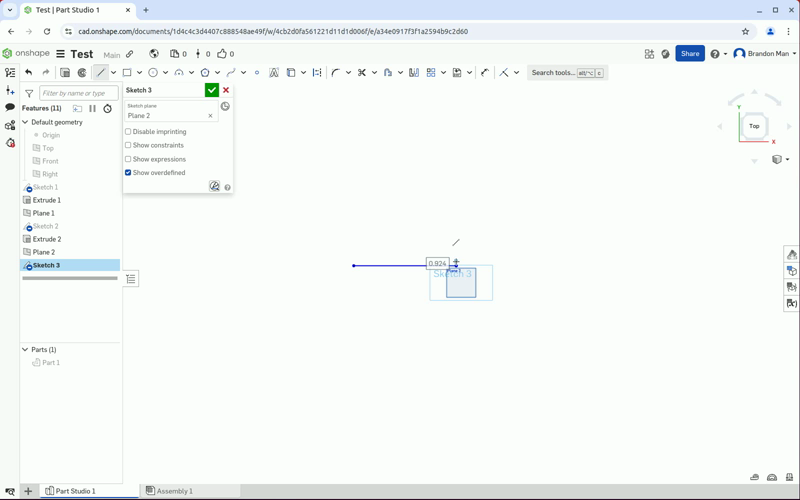
key_down(shift)
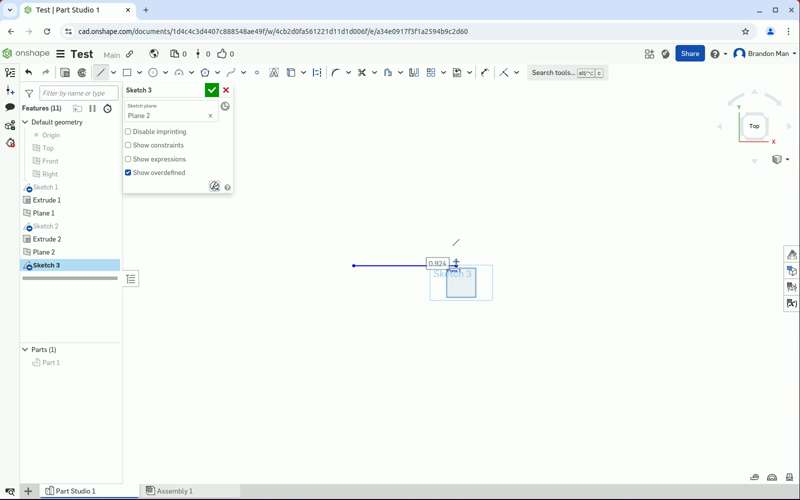
mouse_move(353, 261)
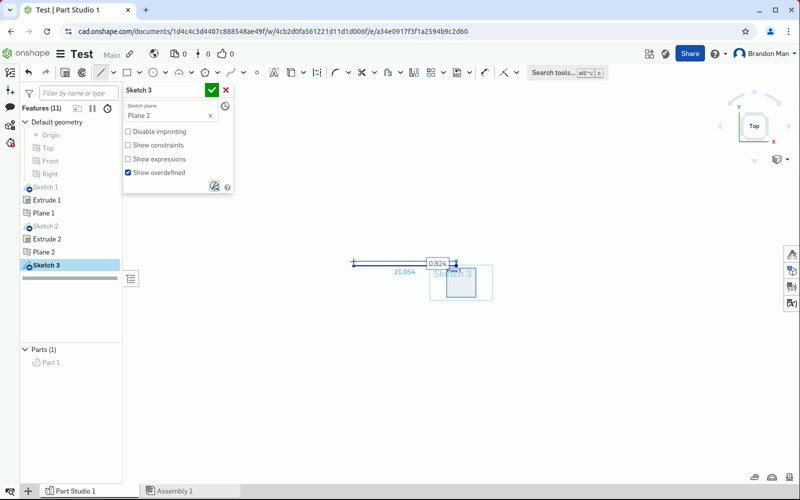
click(353, 261)
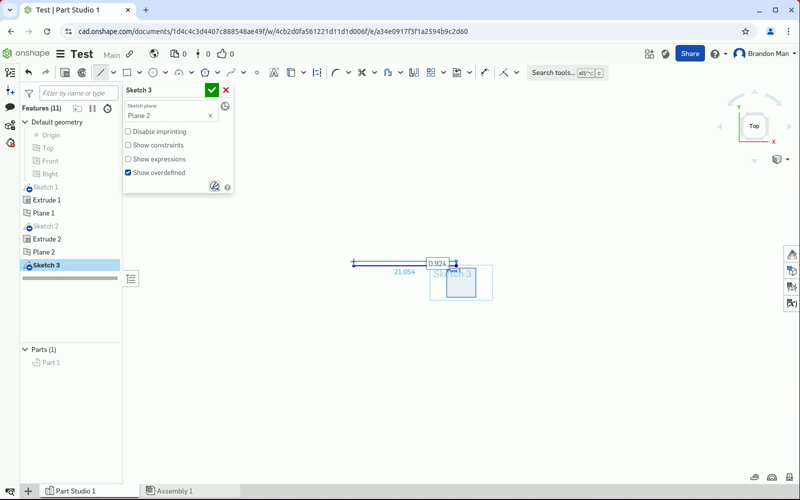
key_up(shift)
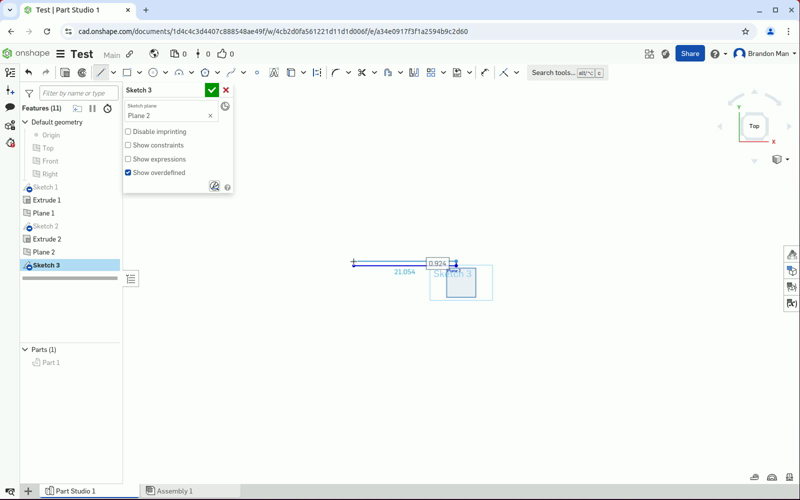
mouse_move(383, 261)
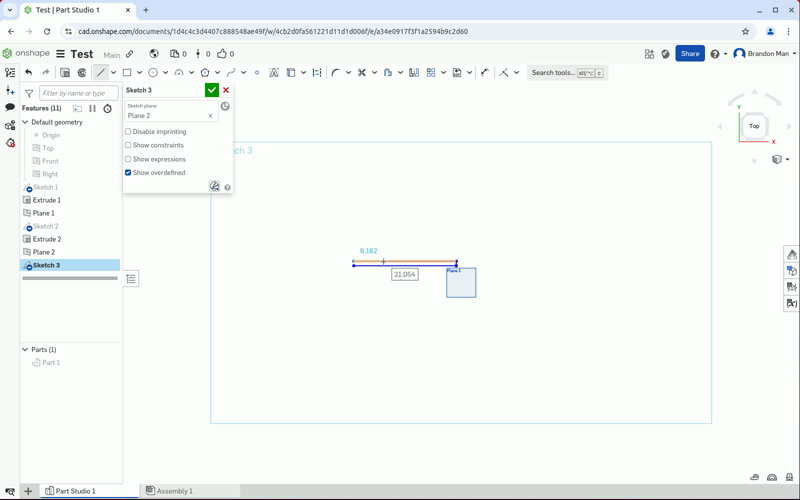
key_down(shift)
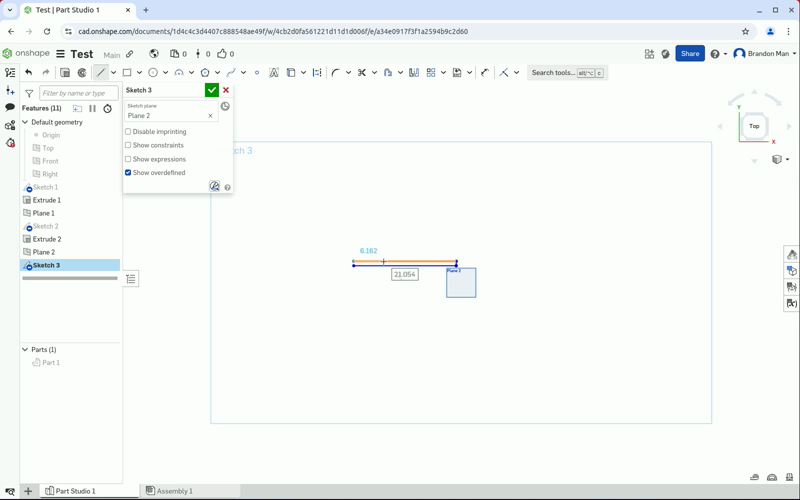
mouse_move(353, 265)
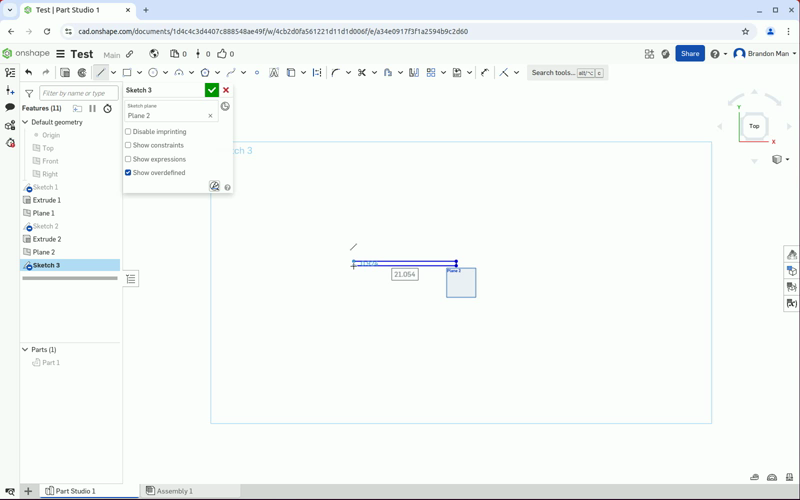
scroll(6)
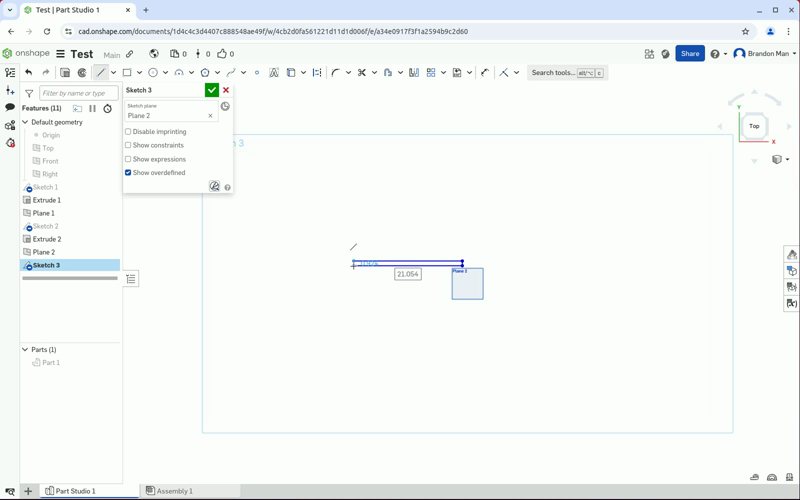
scroll(6)
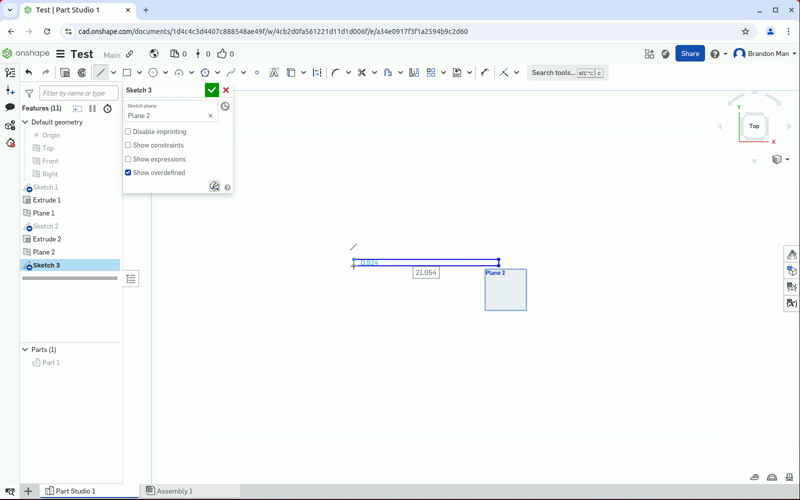
scroll(6)
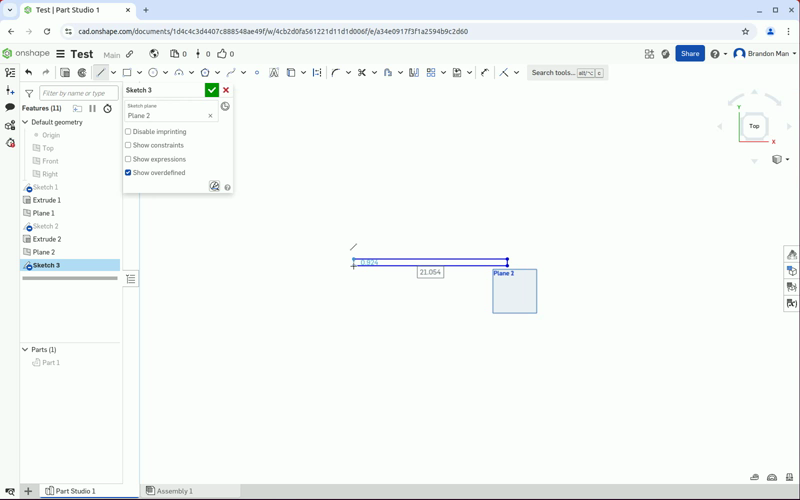
scroll(6)
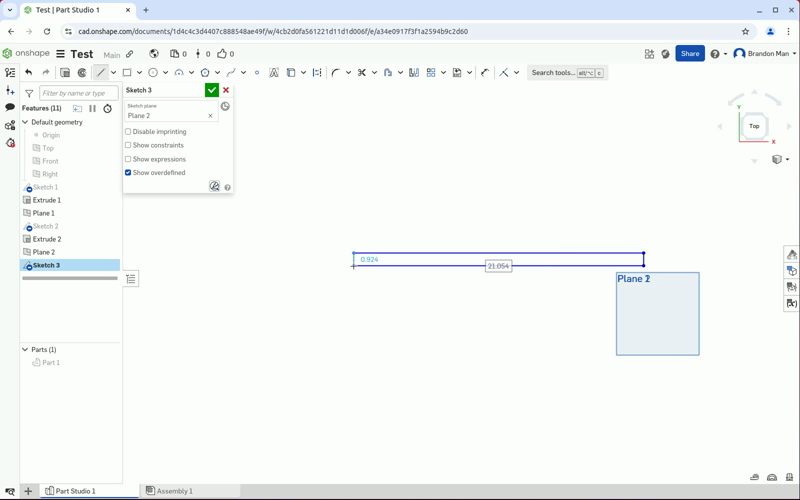
scroll(6)
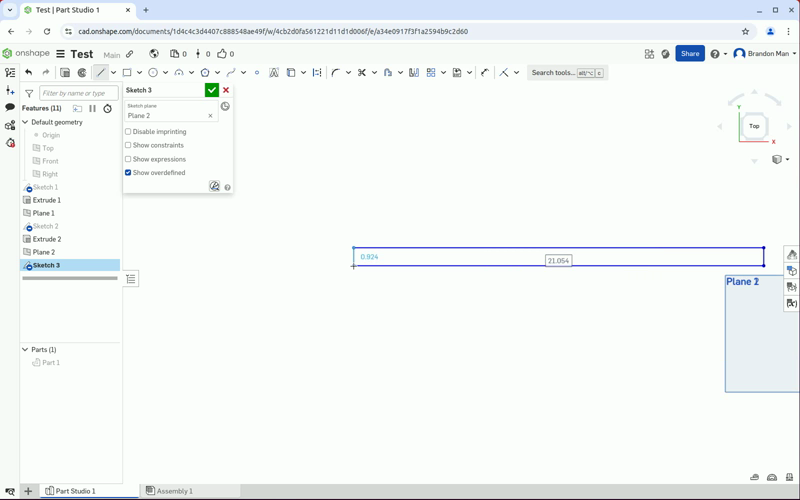
scroll(6)
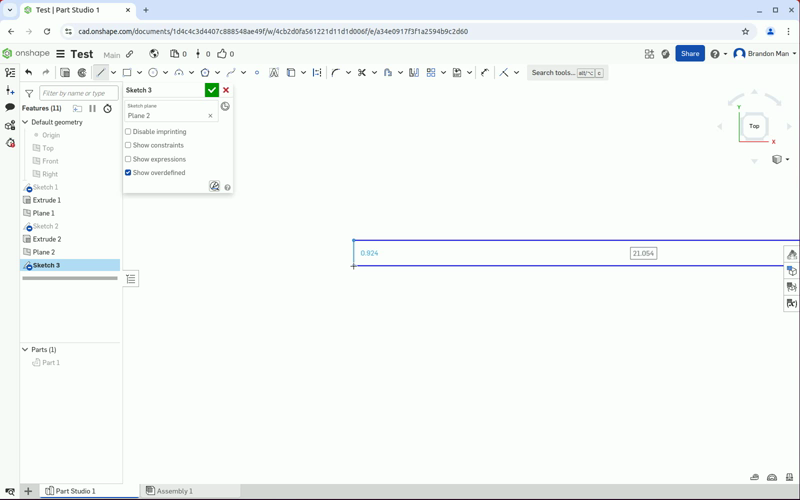
scroll(6)
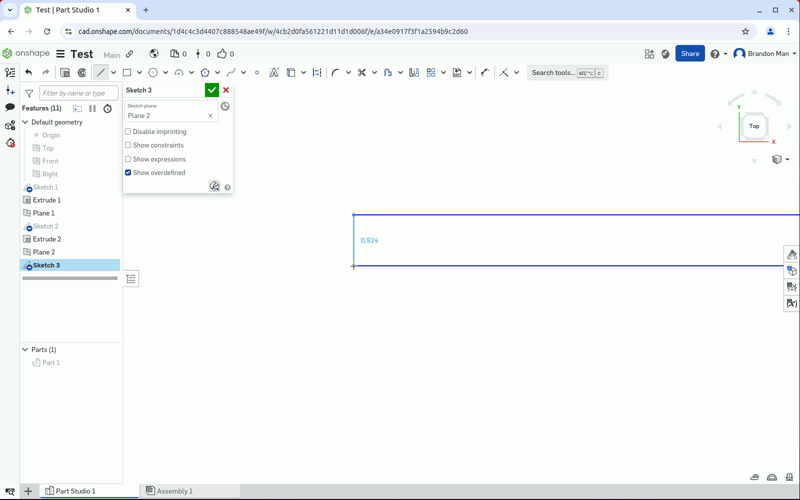
key_up(shift)
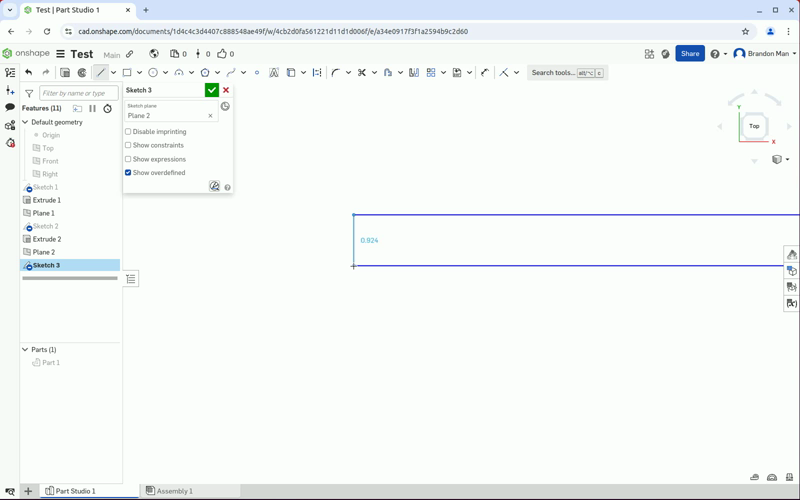
click(353, 265)
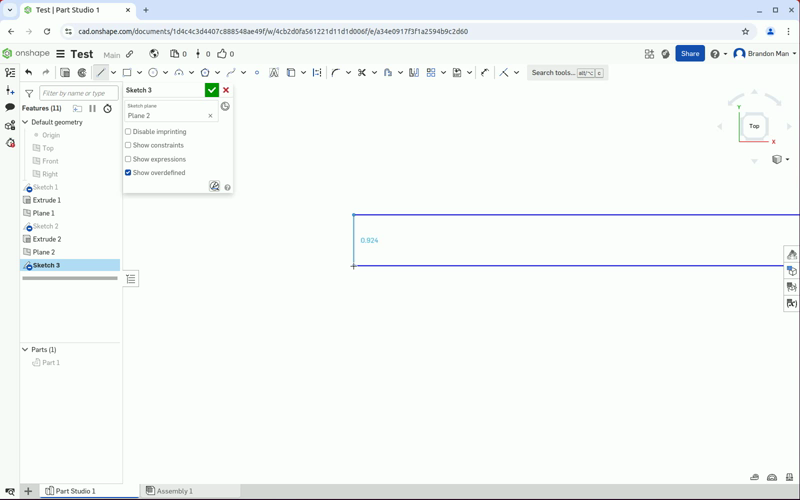
scroll(-6)
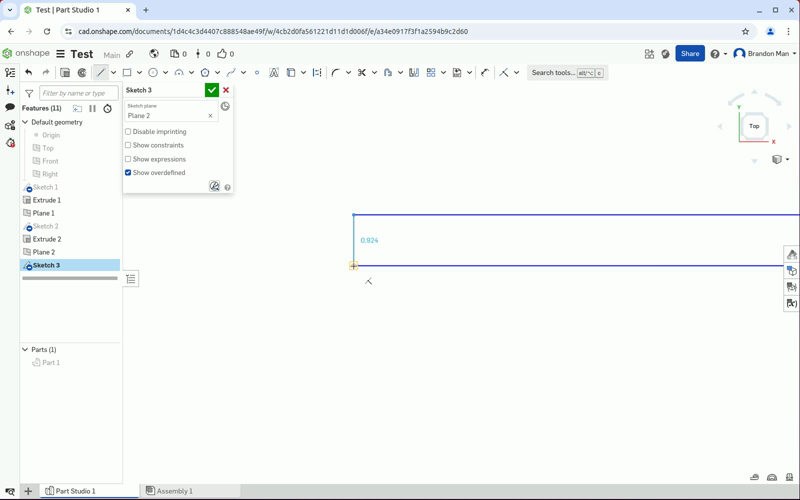
scroll(-6)
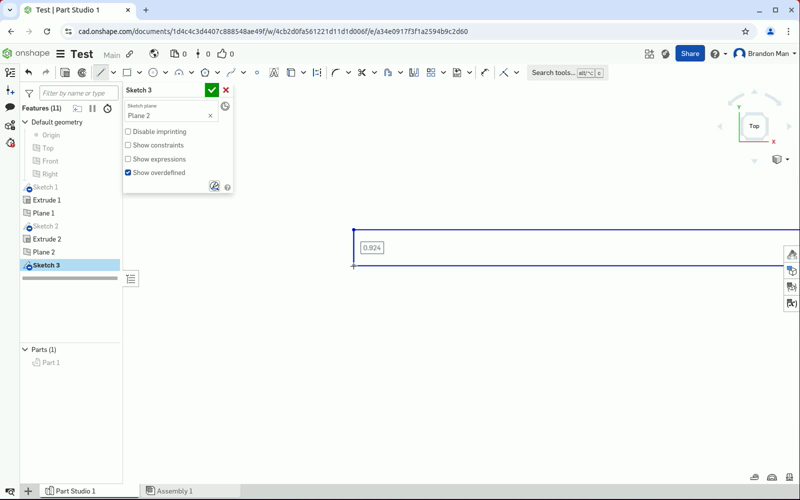
scroll(-6)
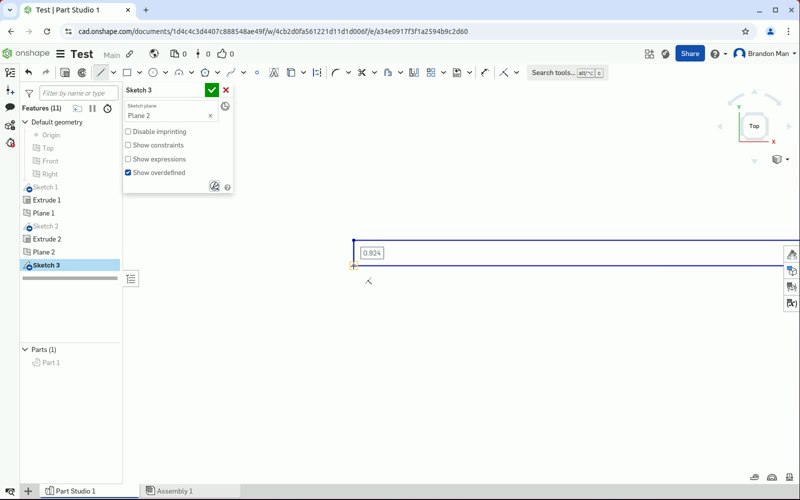
scroll(-6)
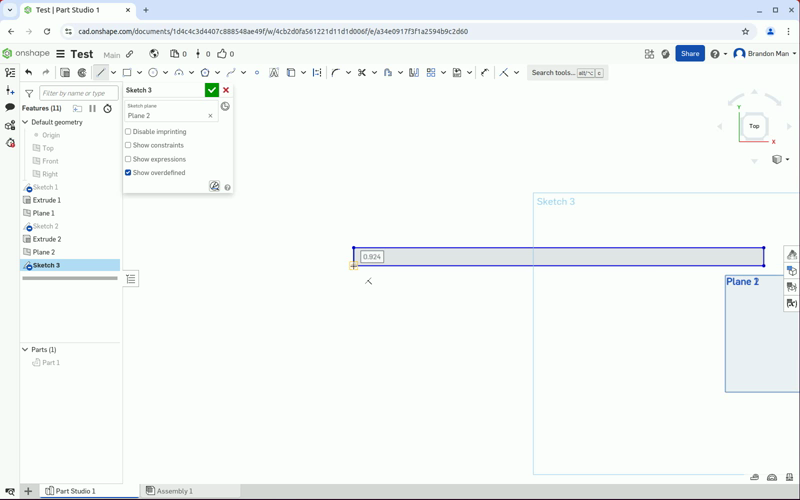
scroll(-6)
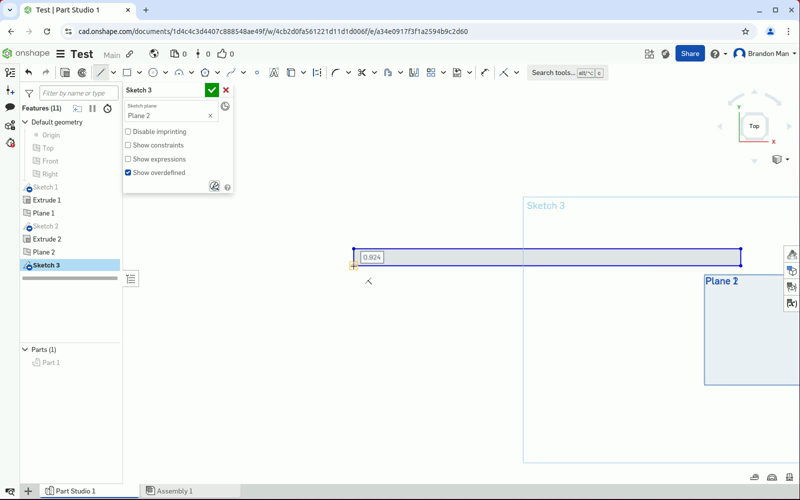
scroll(-6)
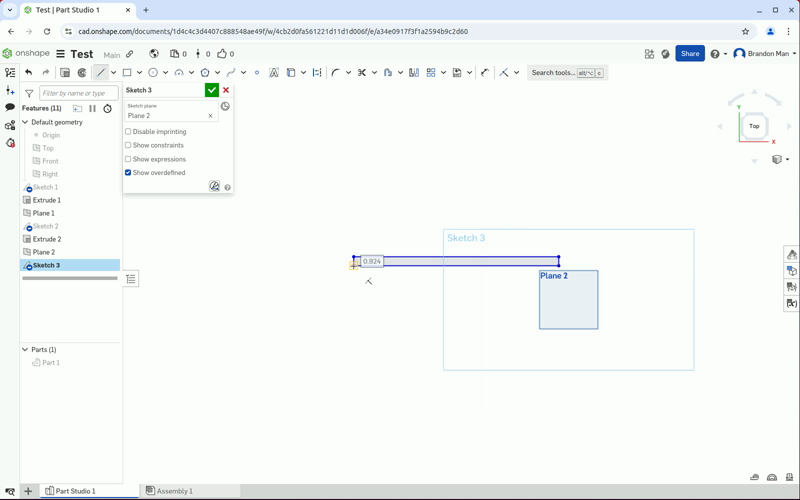
scroll(-6)
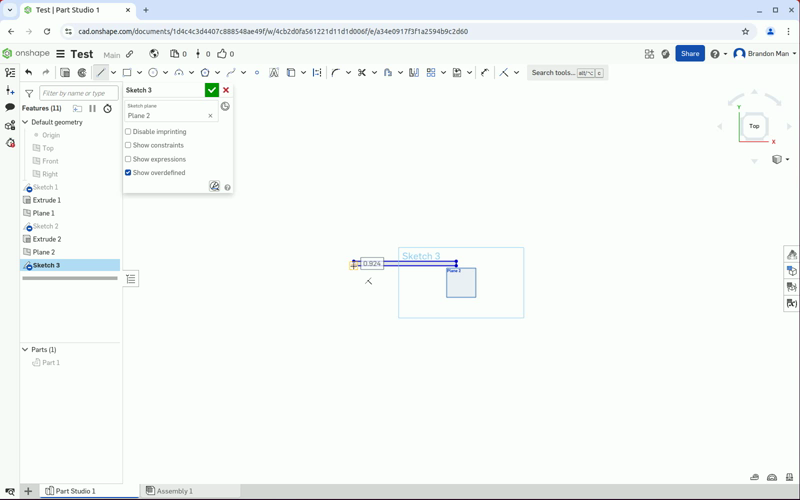
key(esc)
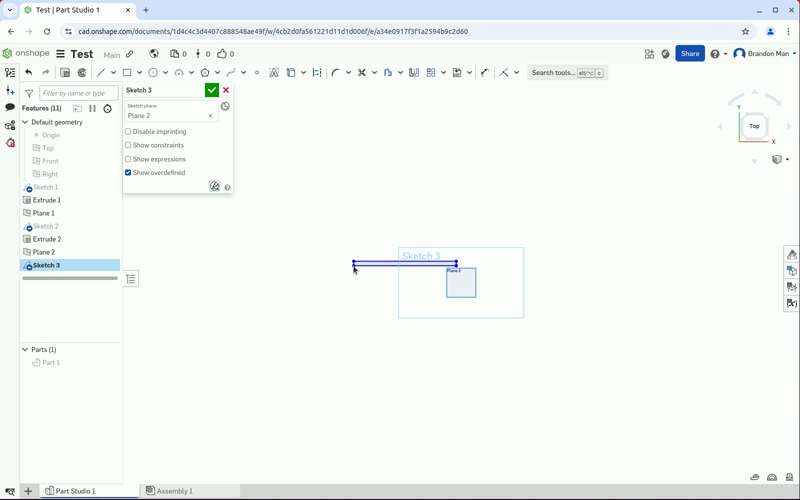
mouse_move(435, 262)
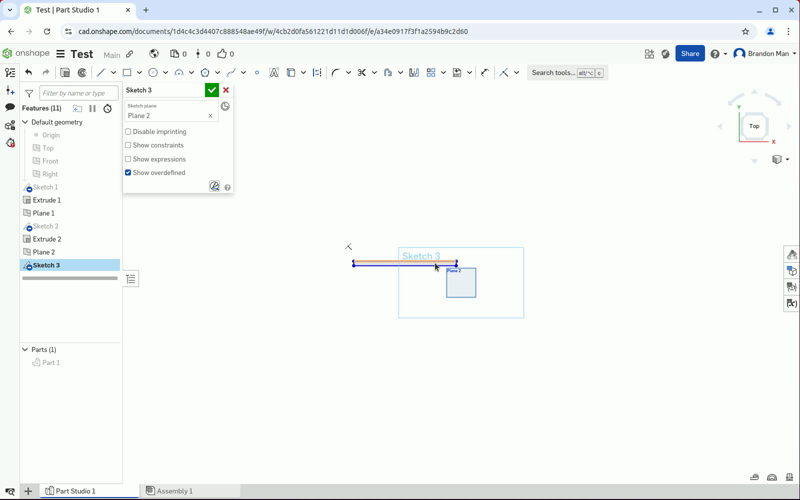
scroll(6)
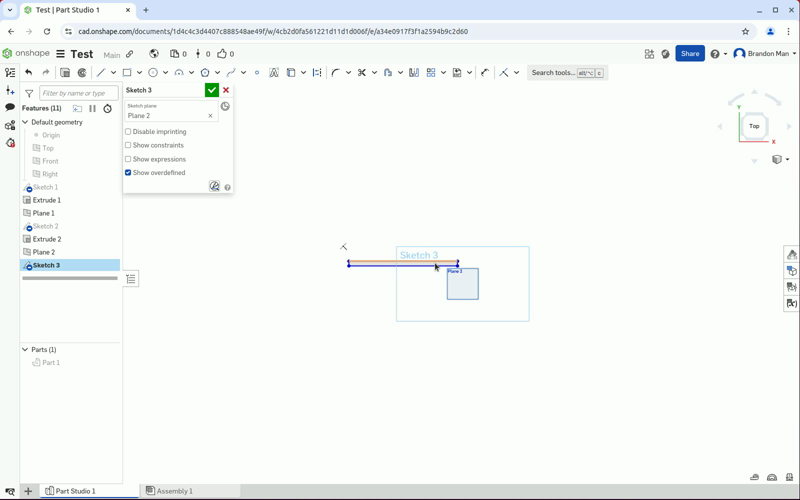
scroll(6)
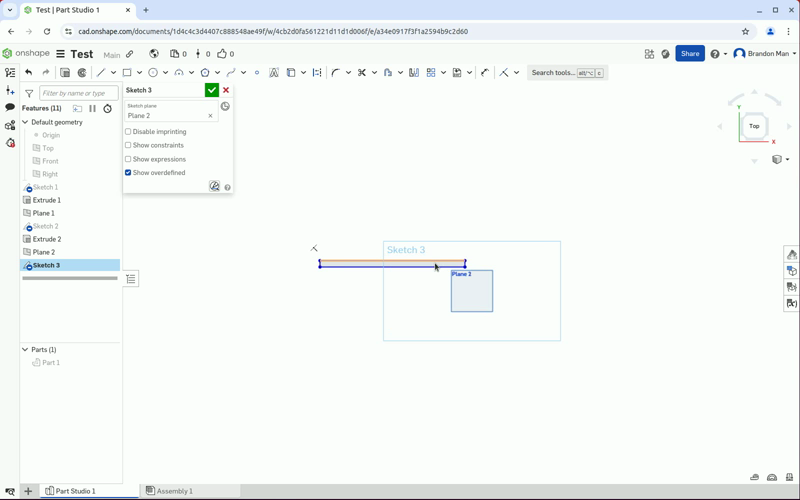
scroll(6)
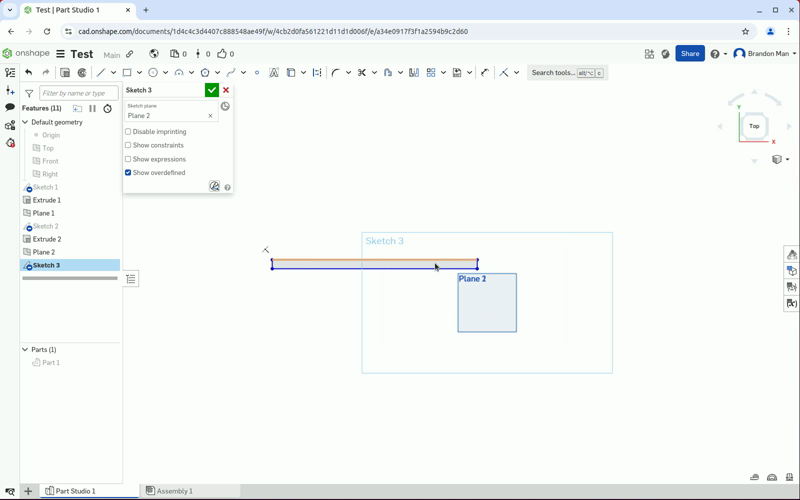
scroll(6)
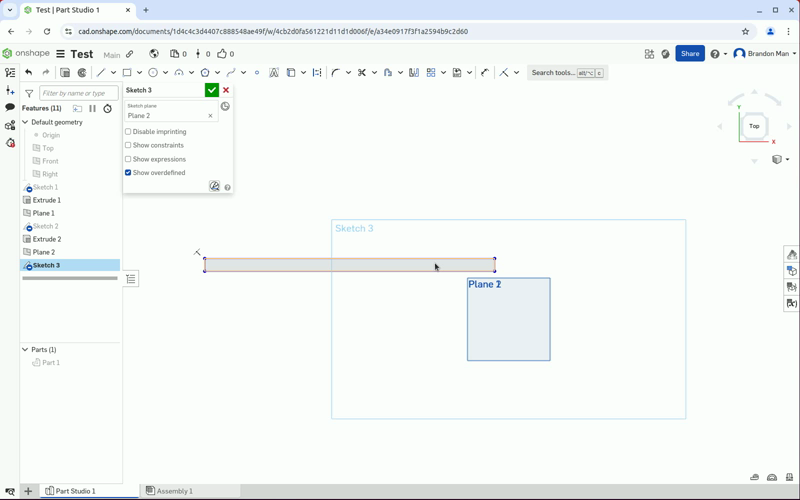
scroll(6)
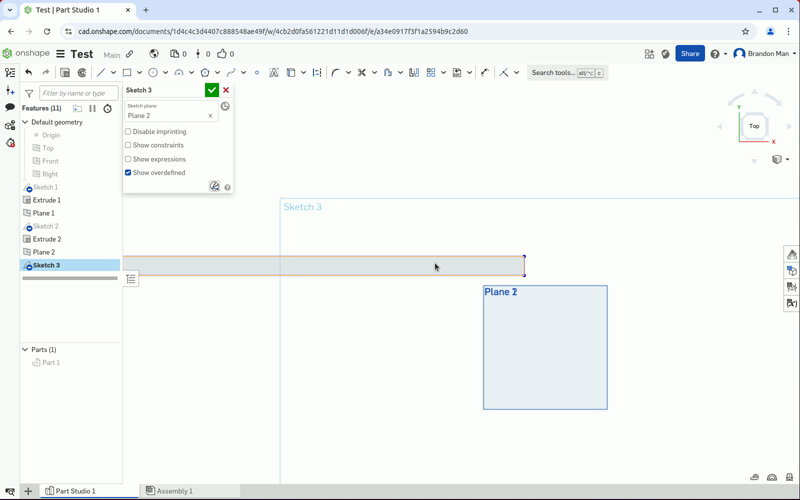
scroll(6)
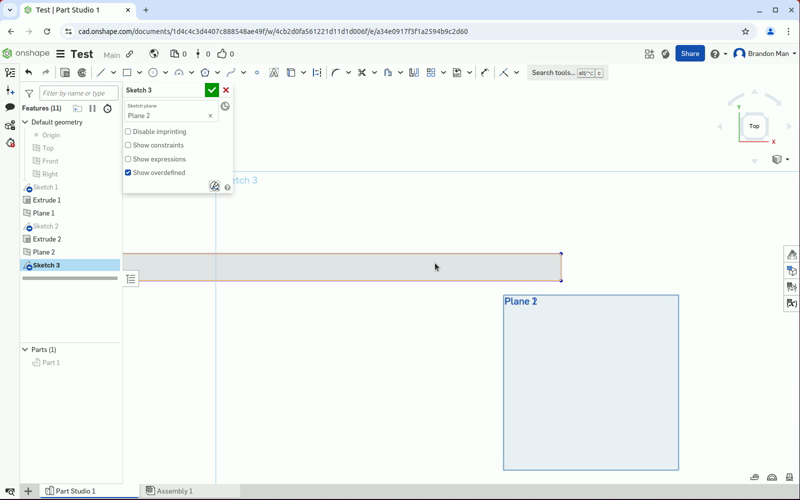
scroll(6)
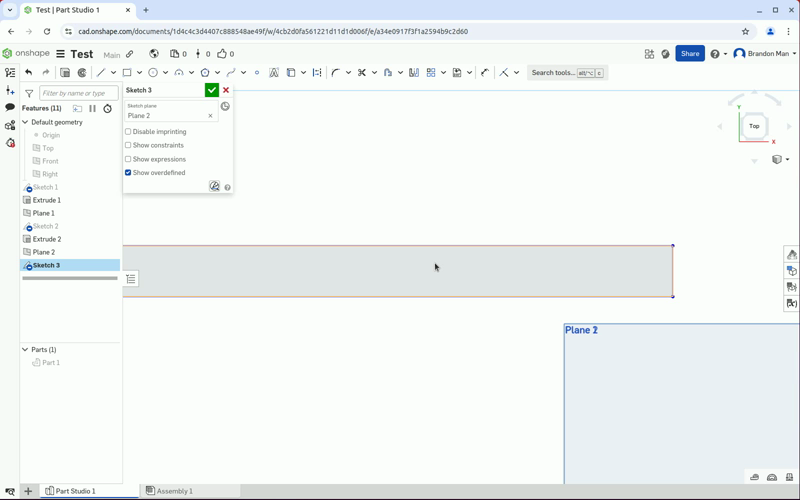
click(435, 262)
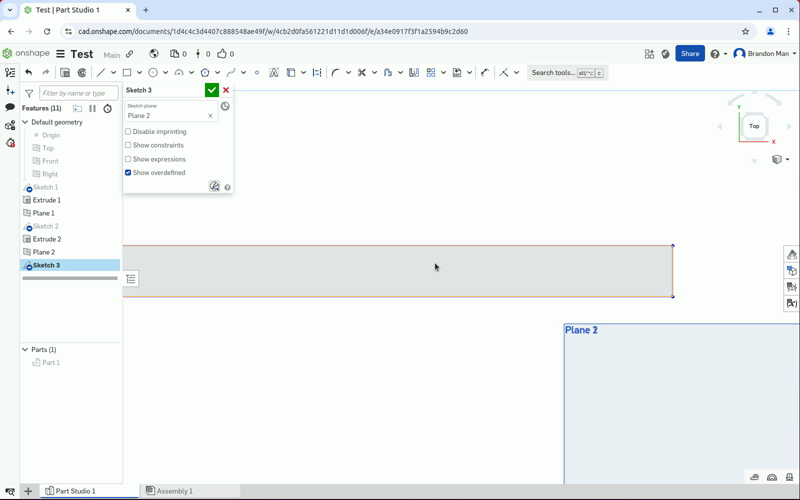
scroll(-6)
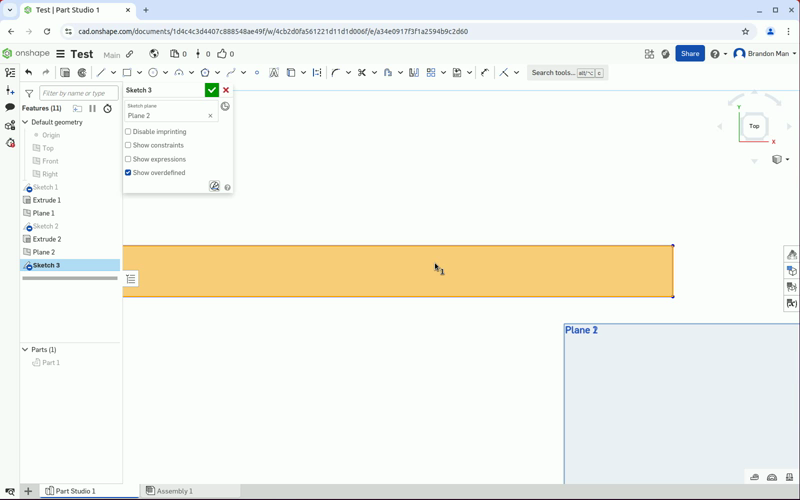
scroll(-6)
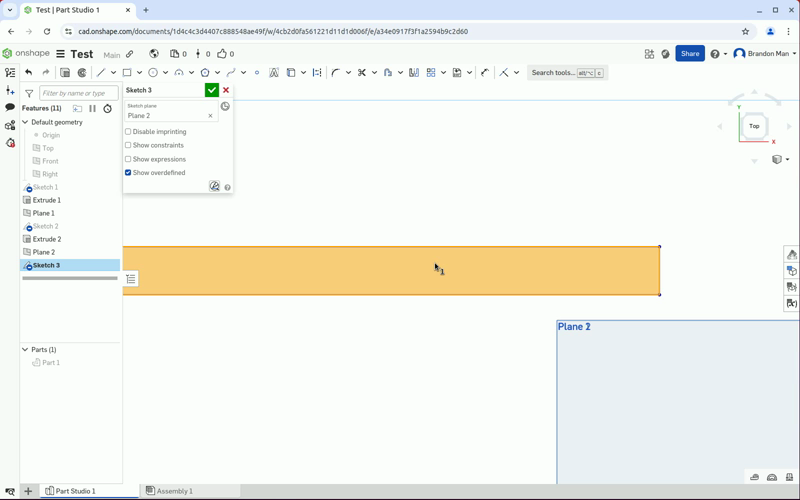
scroll(-6)
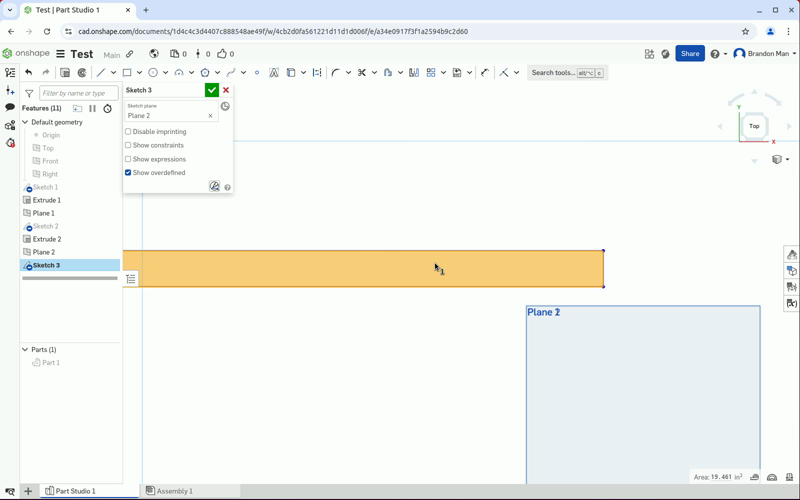
scroll(-6)
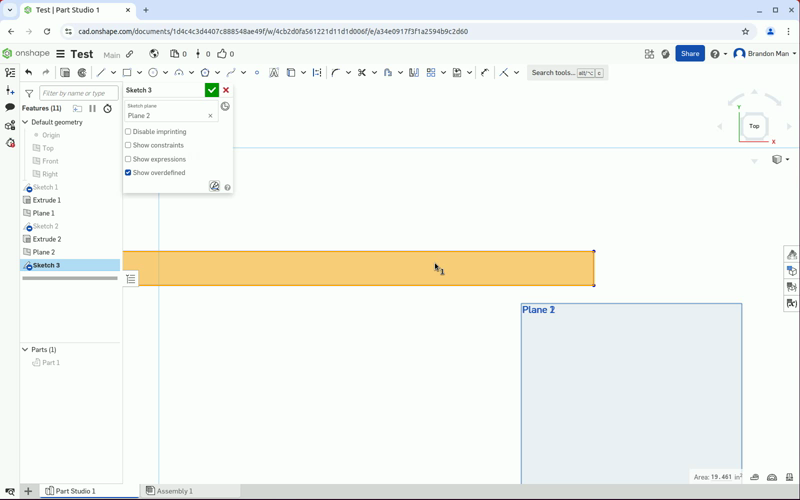
scroll(-6)
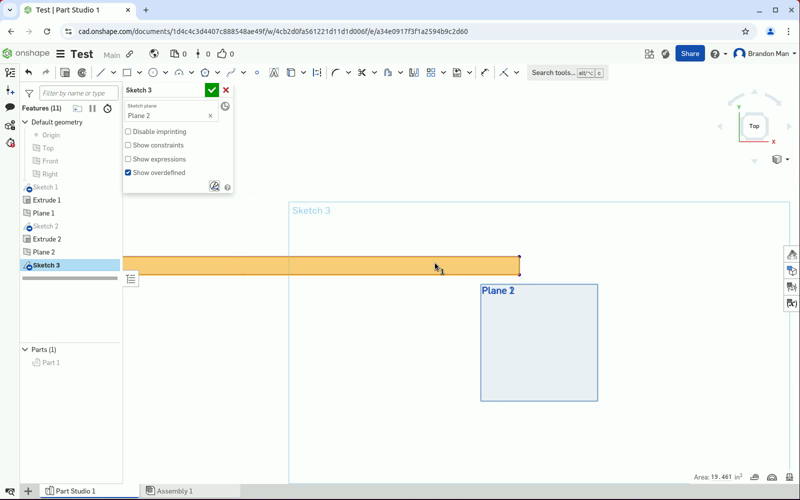
scroll(-6)
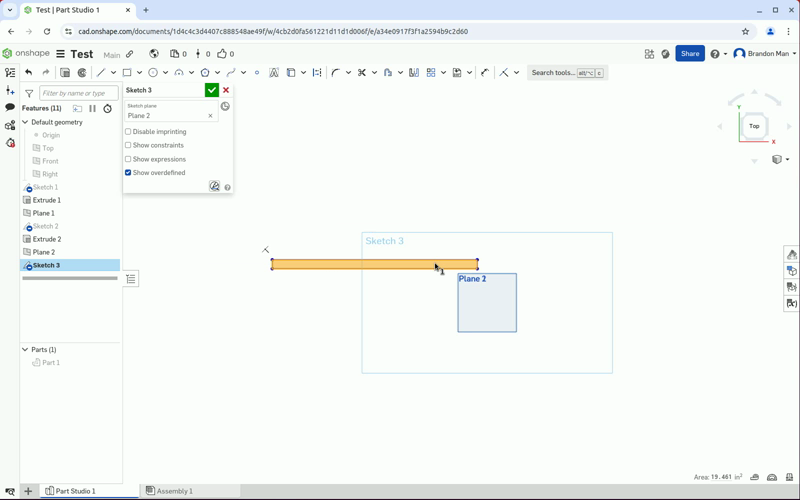
scroll(-6)
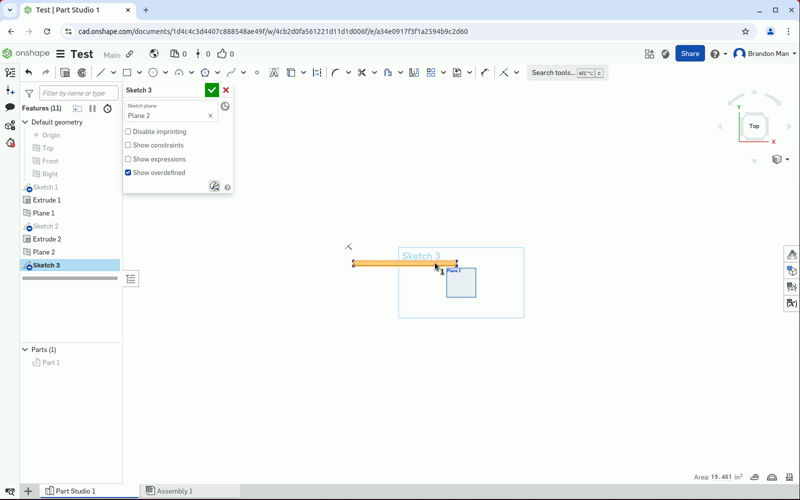
mouse_move(73, 352)
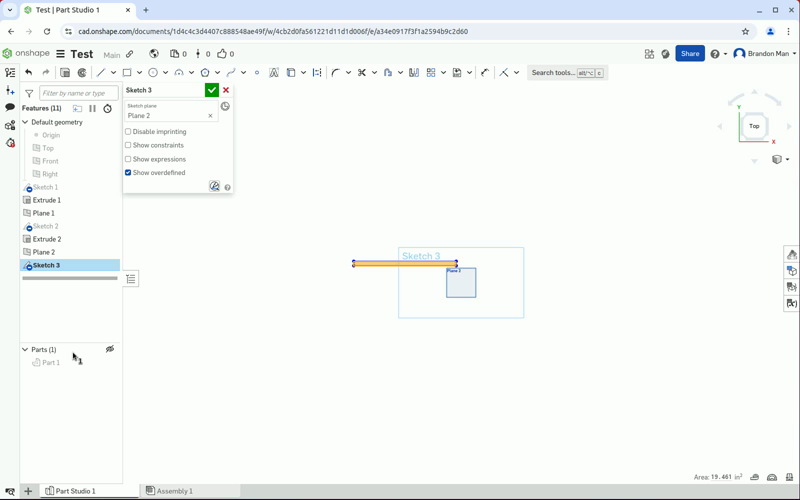
key(shift+y)
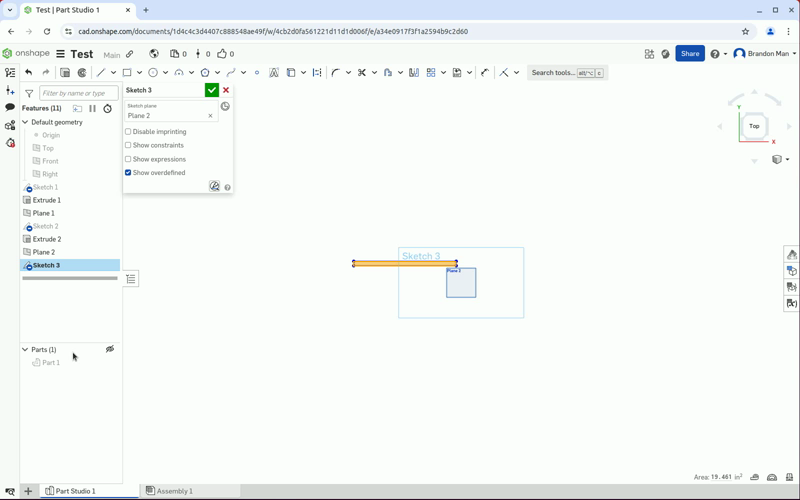
key(shift+e)
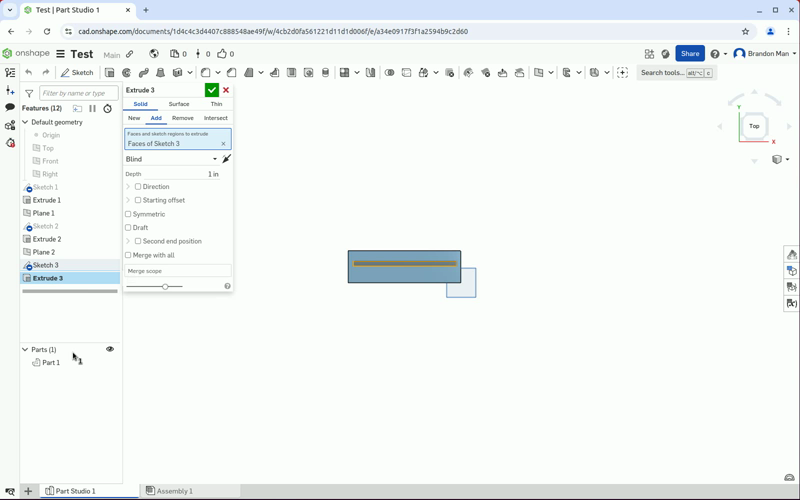
mouse_move(143, 106)
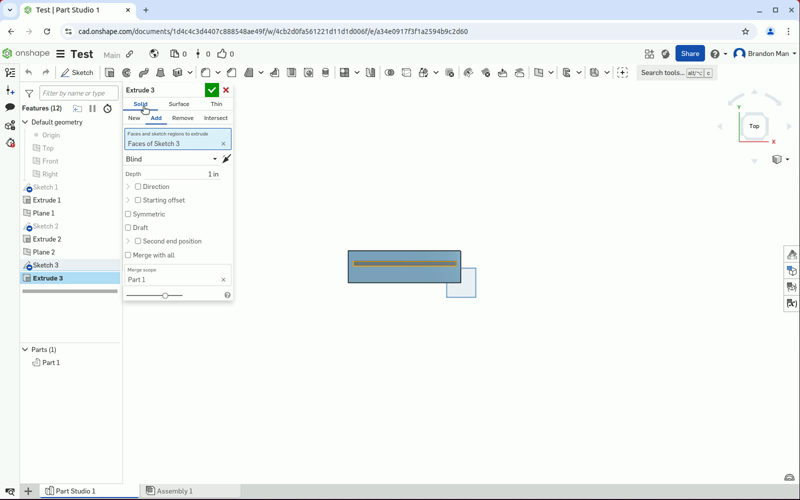
click(143, 106)
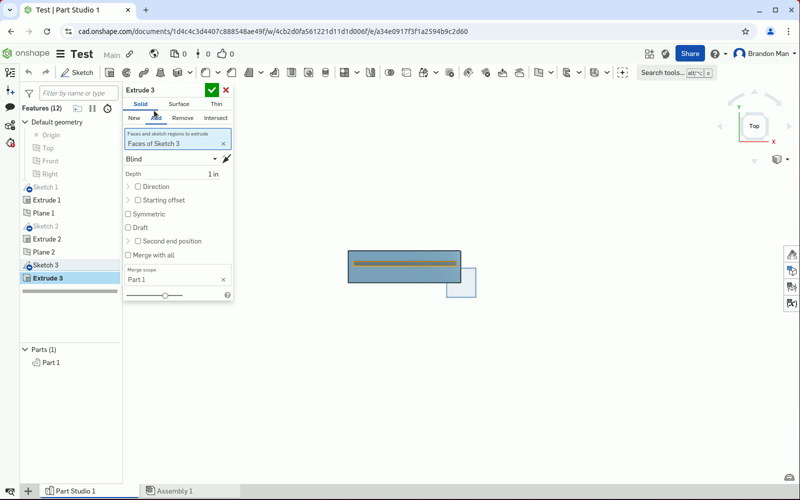
mouse_move(186, 120)
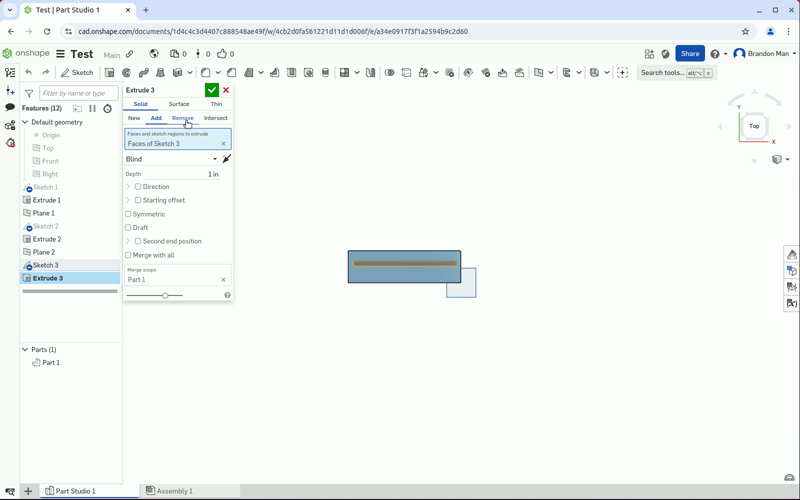
click(186, 120)
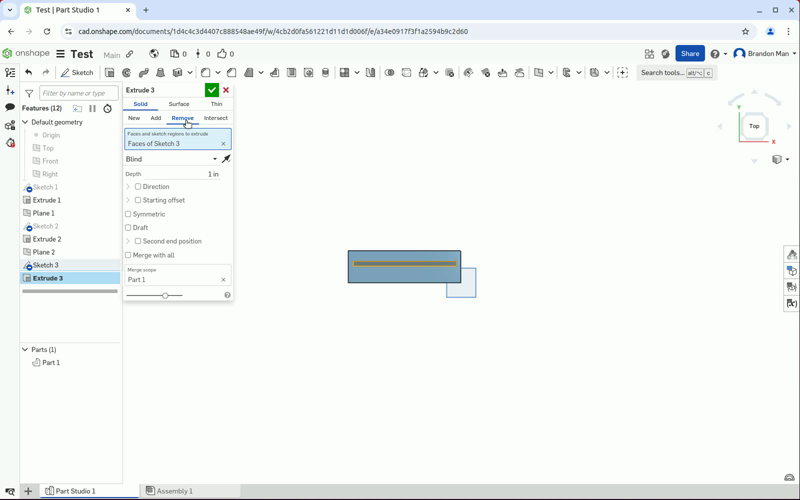
key(tab, 4)
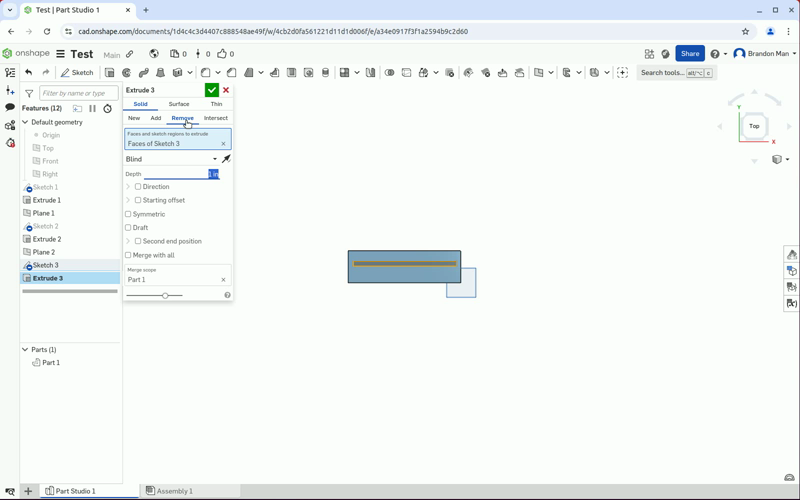
text(0.241)
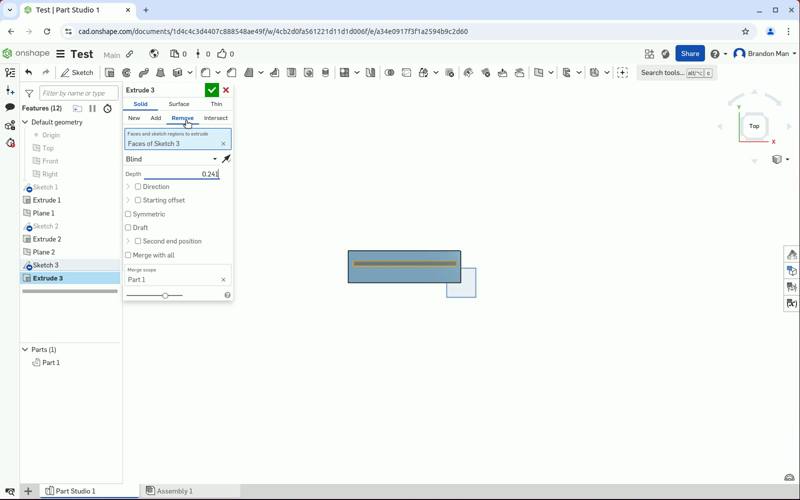
key(tab, 6)
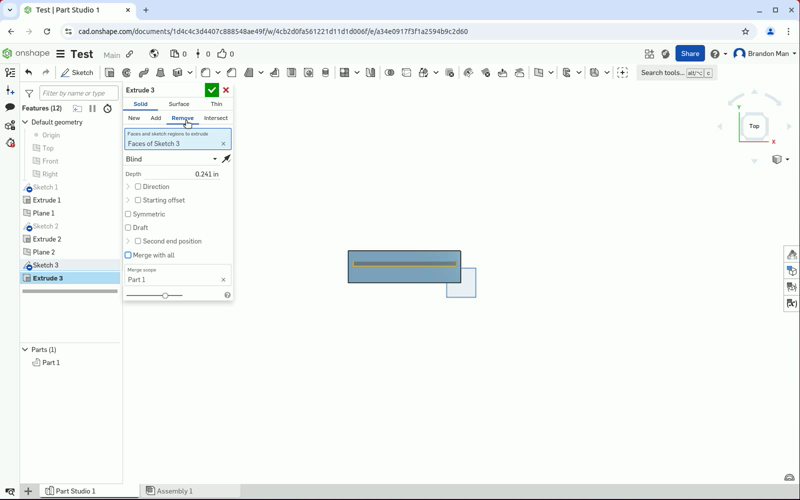
key(space)
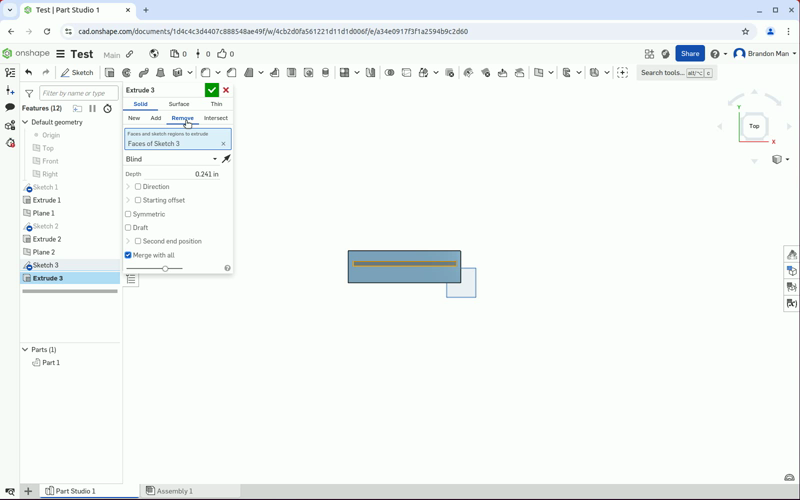
key(enter)
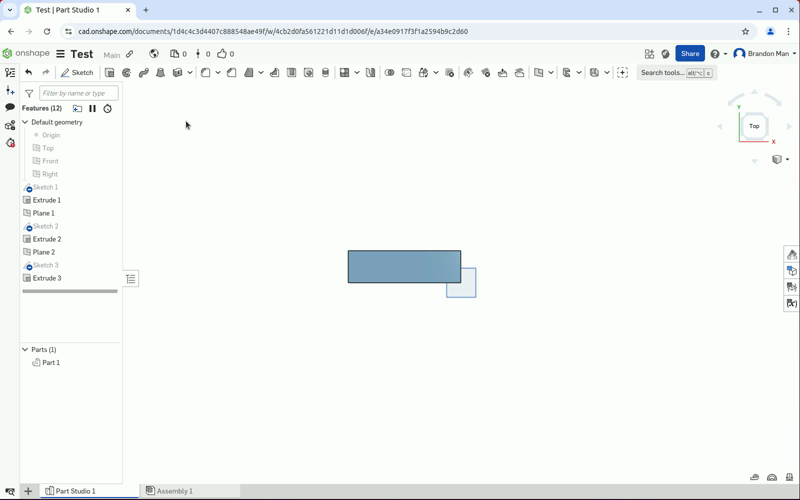
key(shift+h)
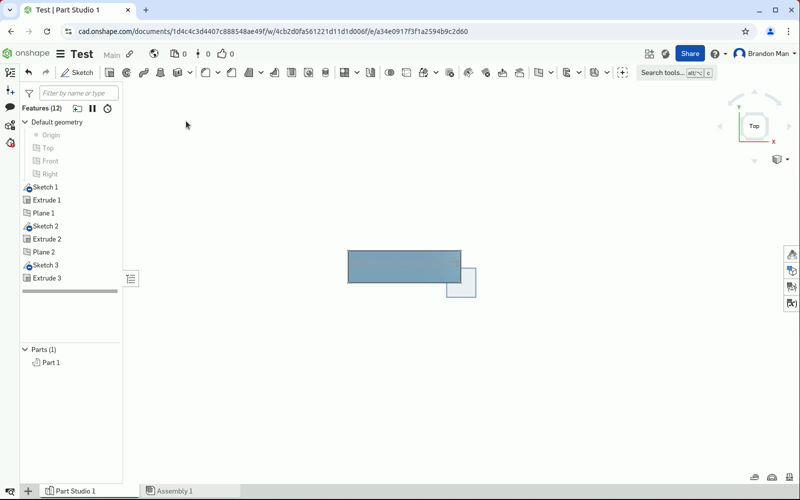
key(shift+h)
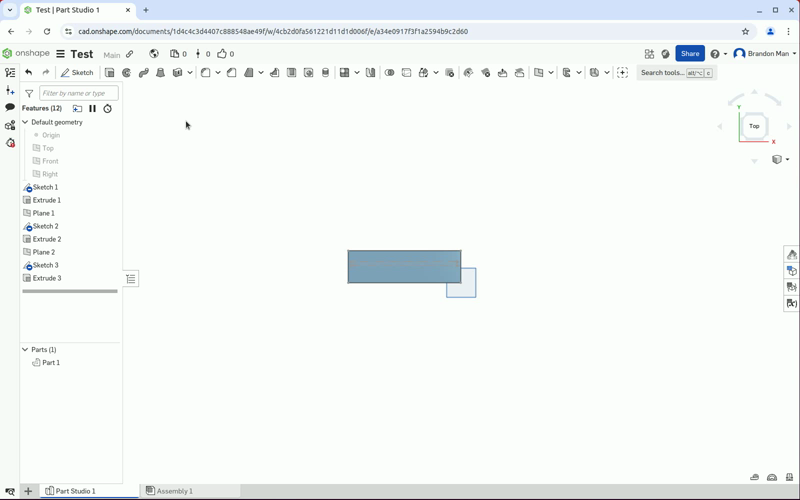
key(shift+7)
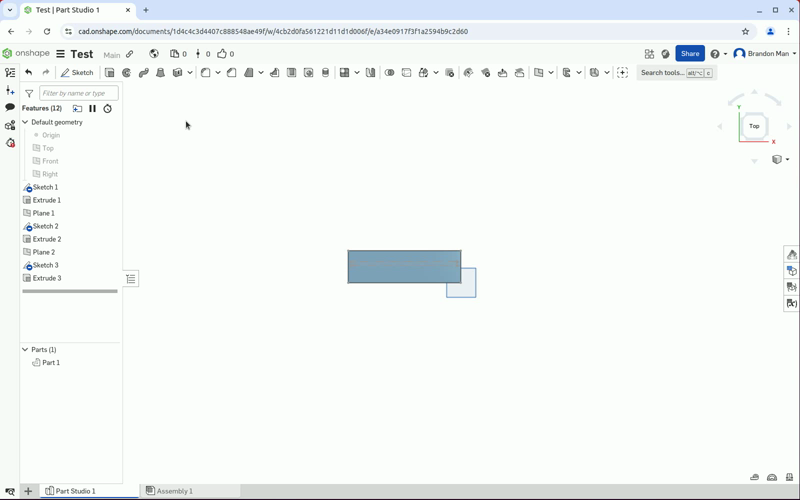
key(up, 3)
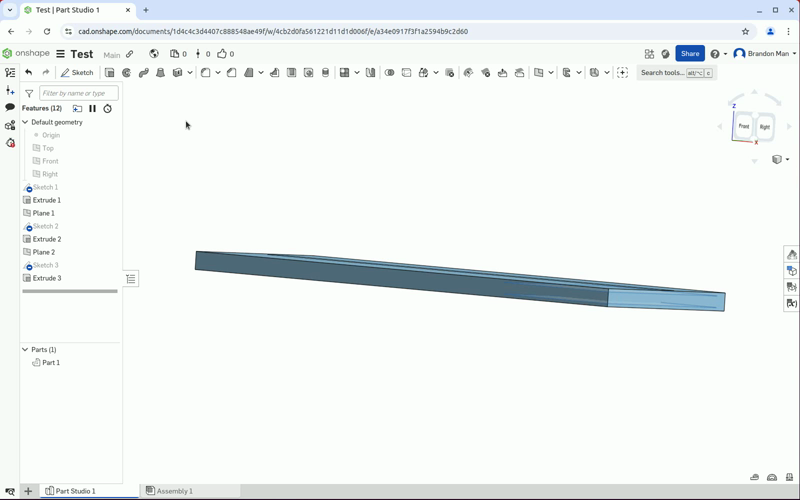
key(left, 3)
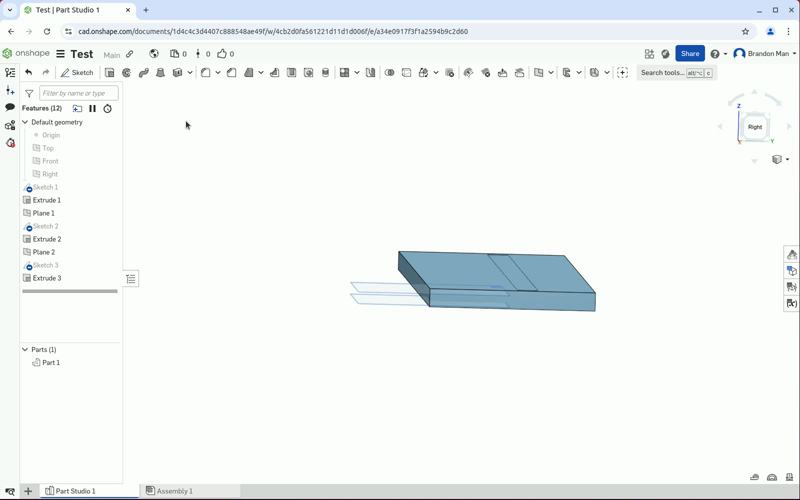
key(right, 3)
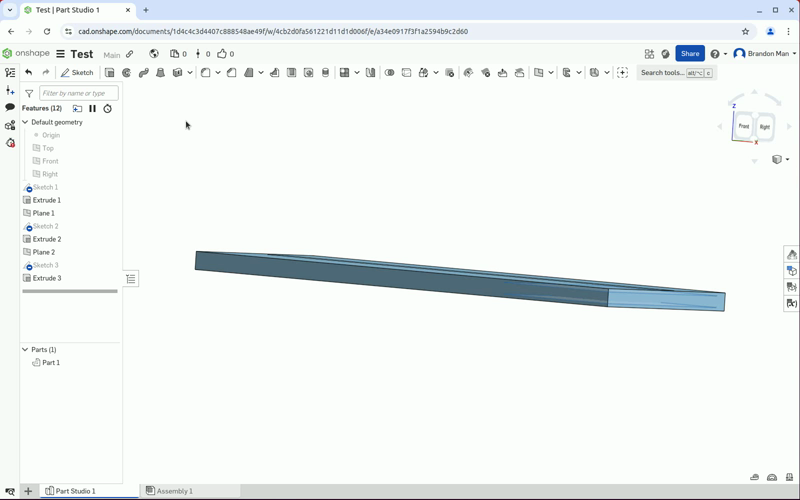
key(down, 3)
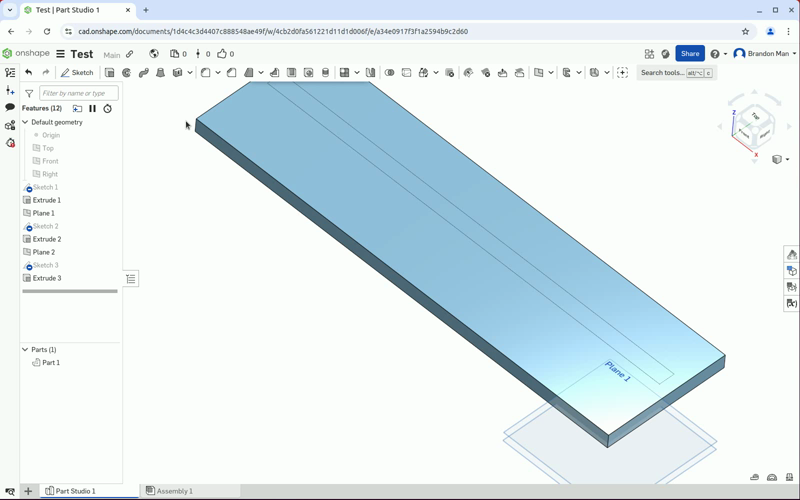
mouse_move(73, 189)
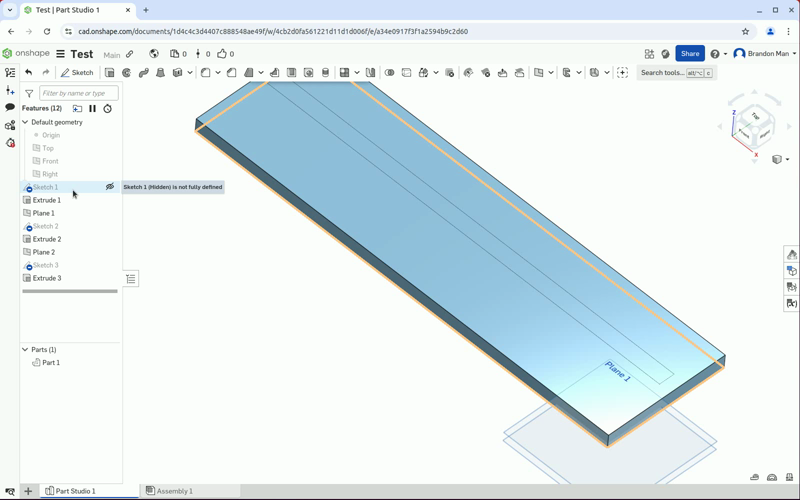
click(73, 189)